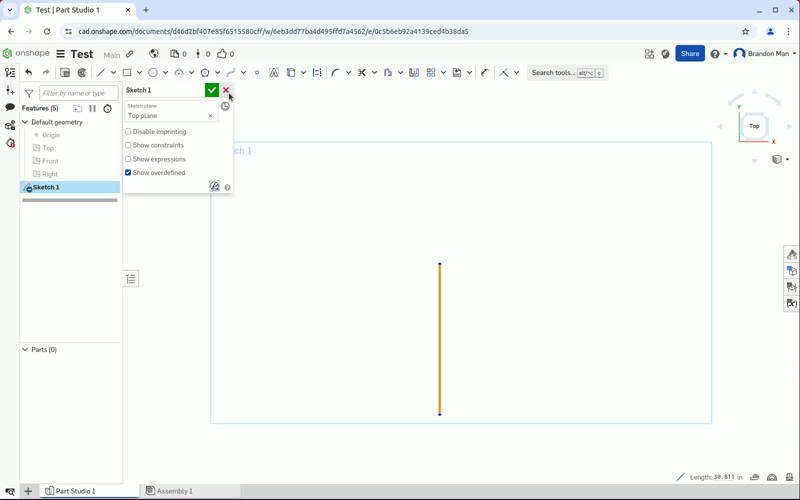
key(shift+h)
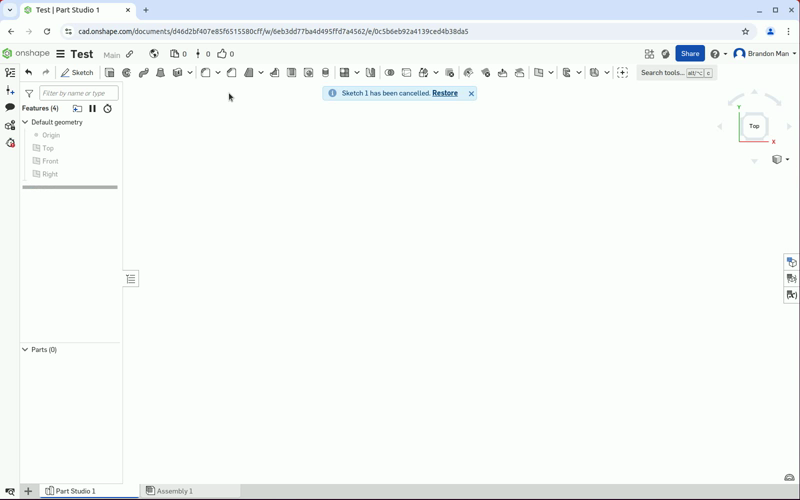
mouse_move(73, 352)
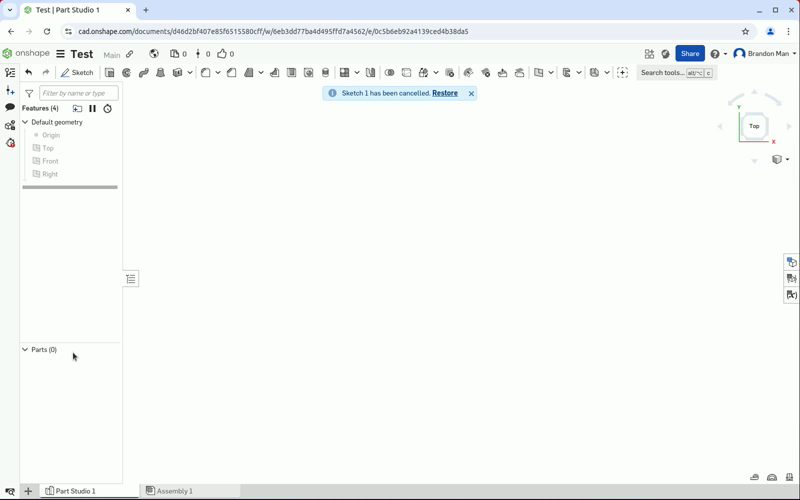
key(y)
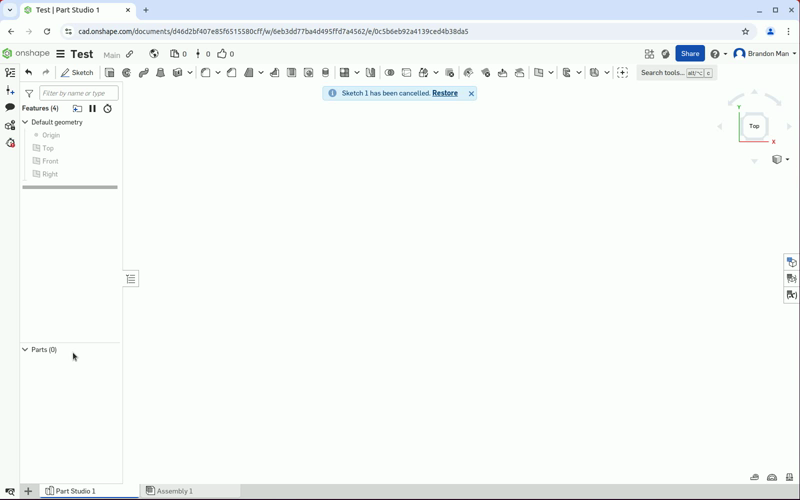
key(shift+p)
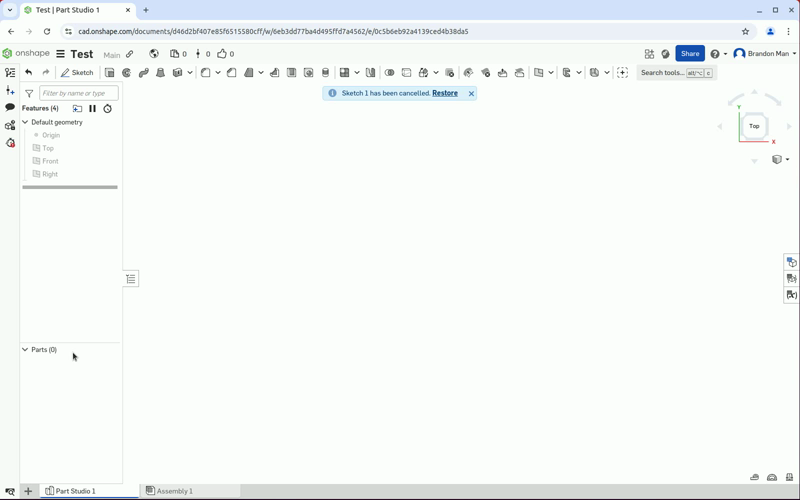
key(space)
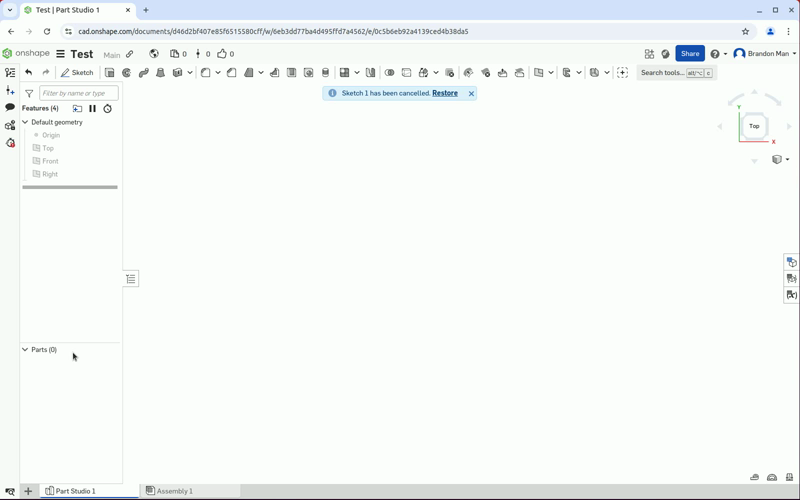
key_down(shift)
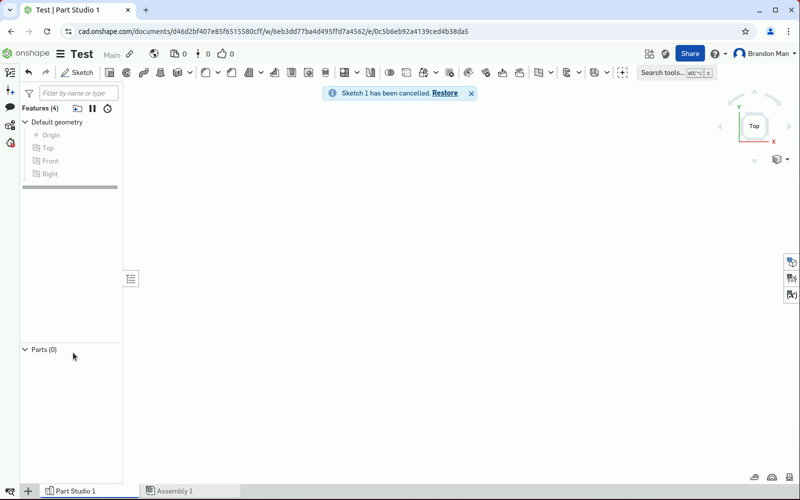
key(up)
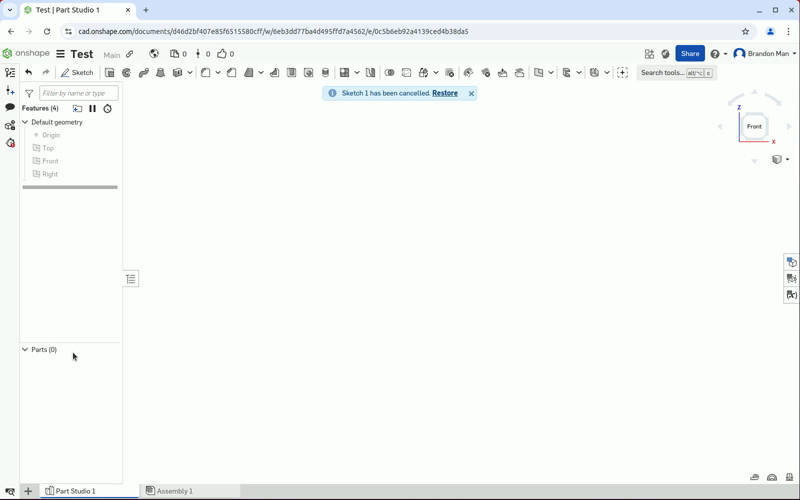
key_up(shift)
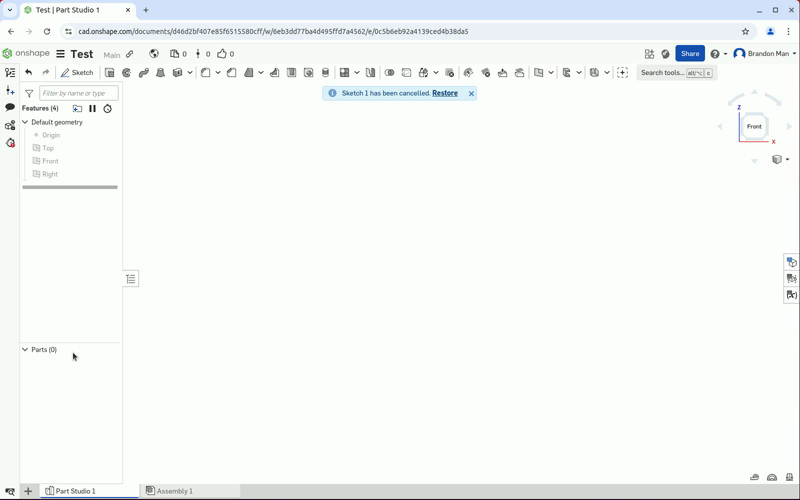
mouse_move(73, 352)
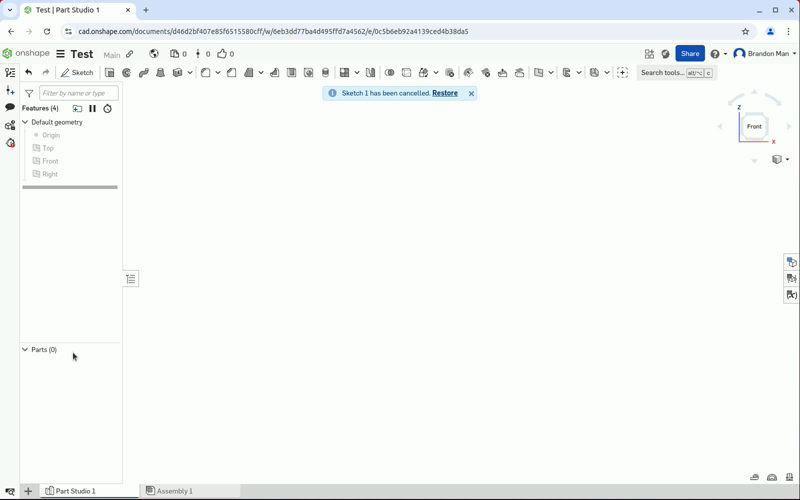
key(shift+y)
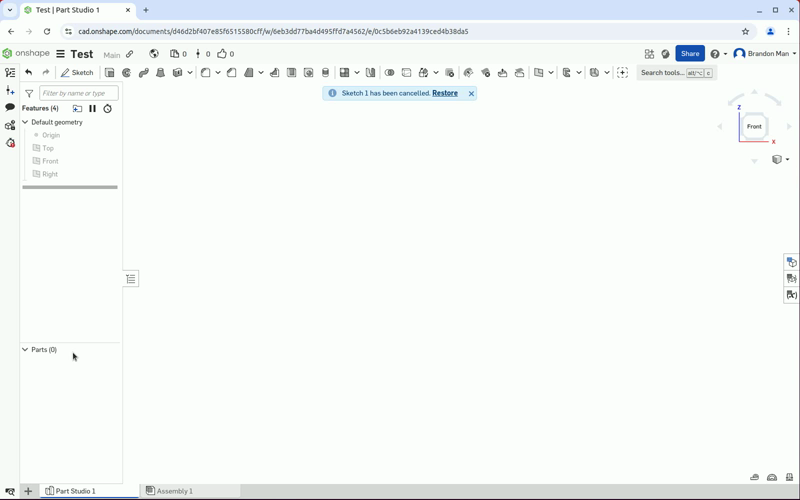
key(shift+s)
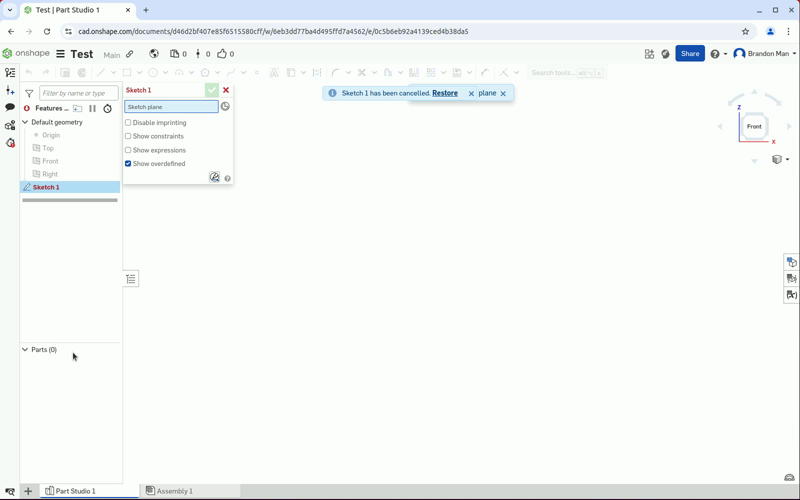
mouse_move(73, 163)
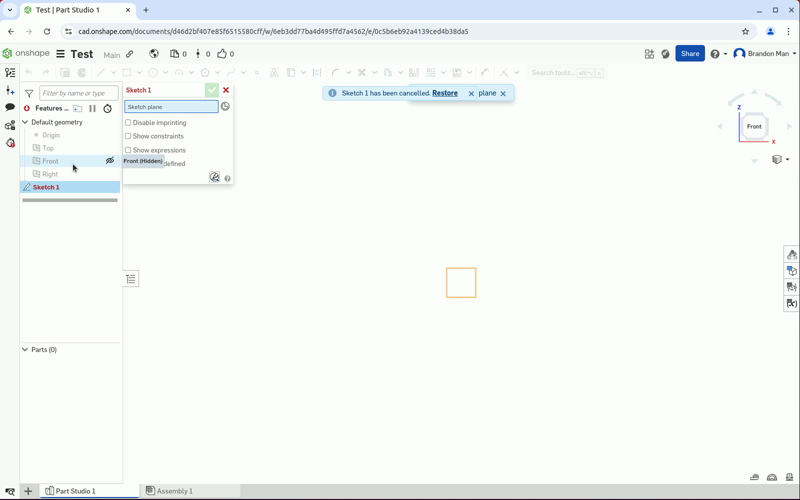
click(73, 163)
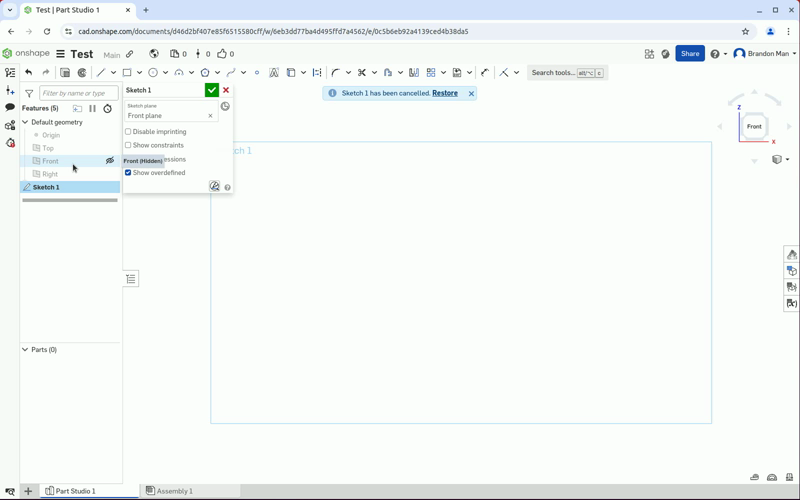
mouse_move(73, 352)
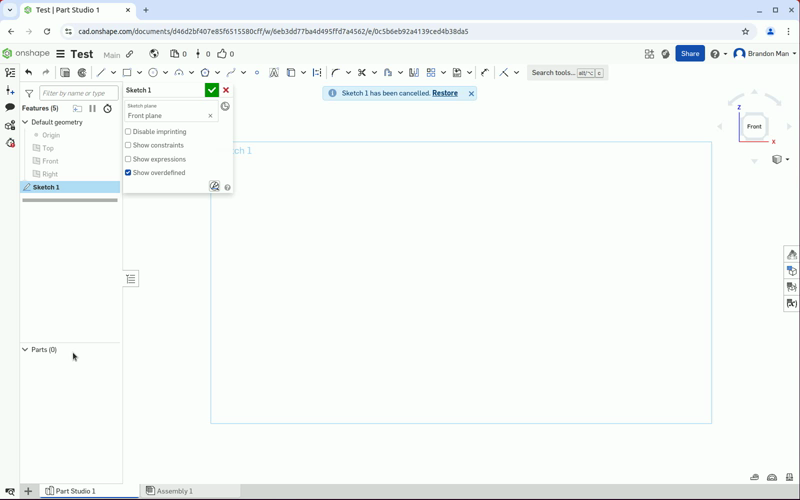
key(y)
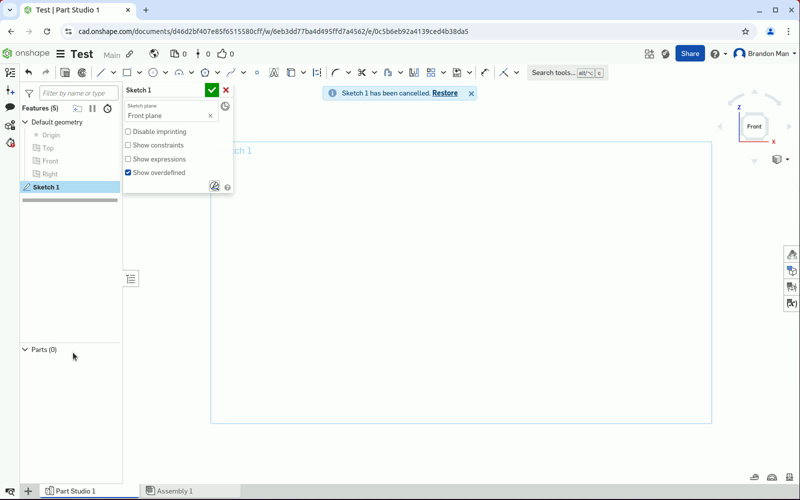
key(l)
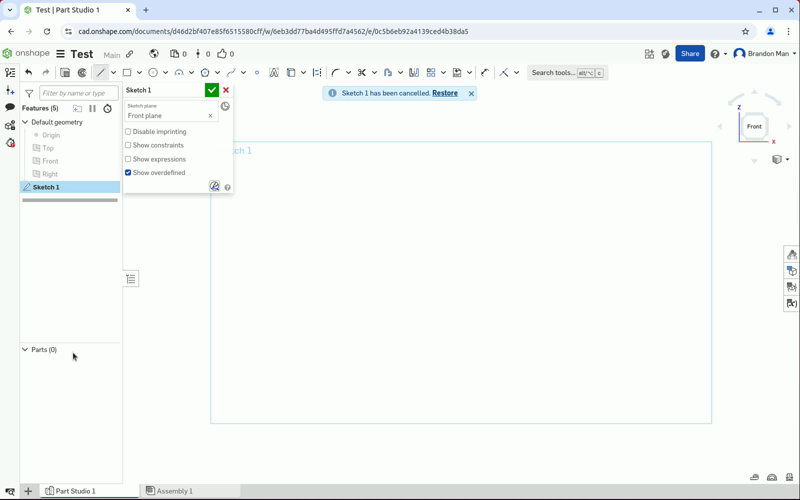
key_down(shift)
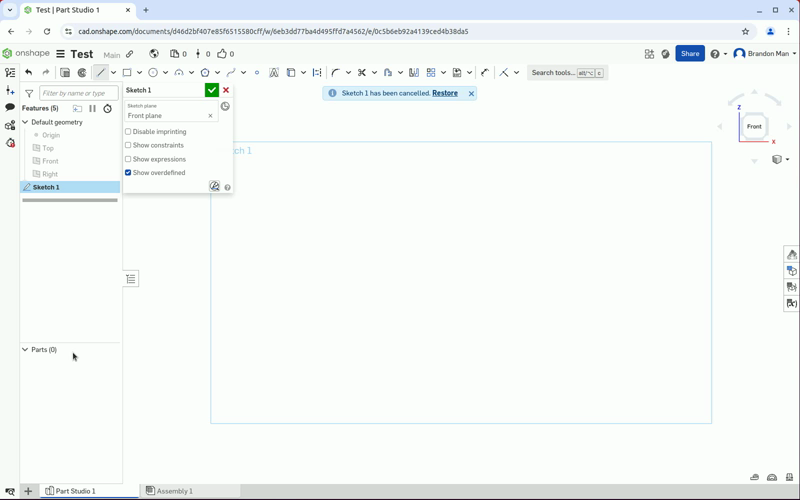
mouse_move(348, 339)
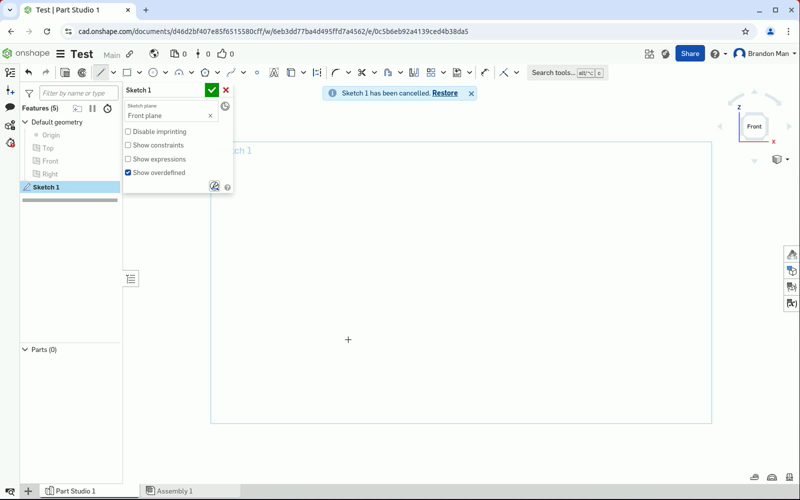
click(348, 339)
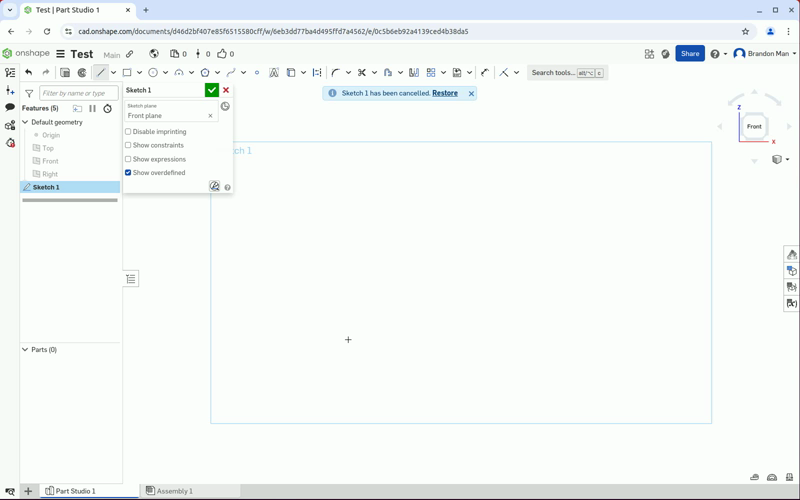
key_up(shift)
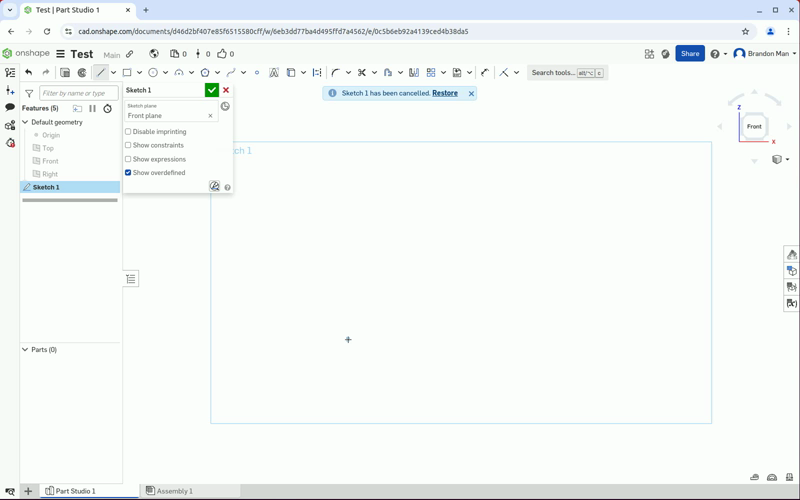
key_down(shift)
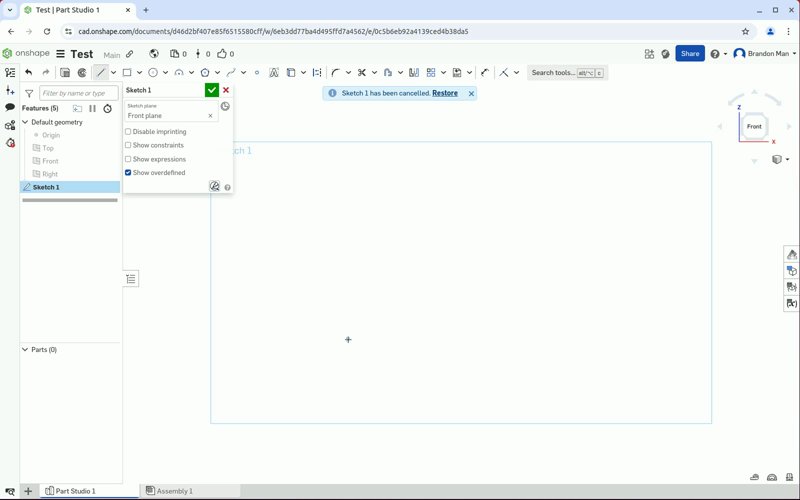
mouse_move(460, 339)
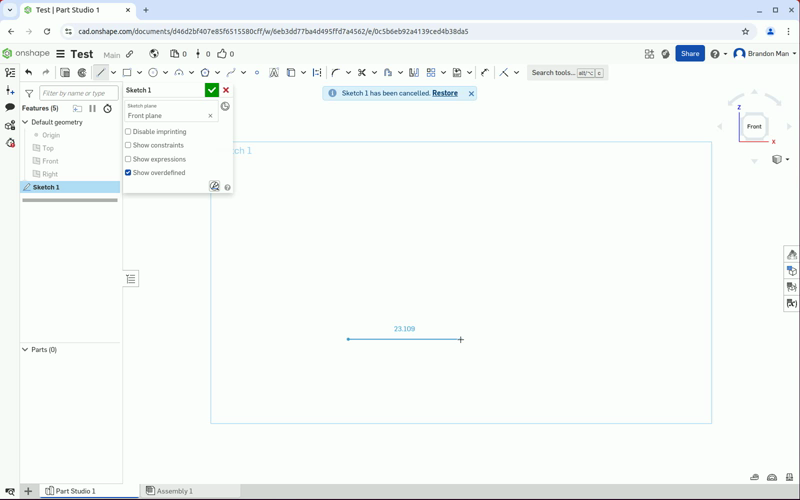
click(460, 339)
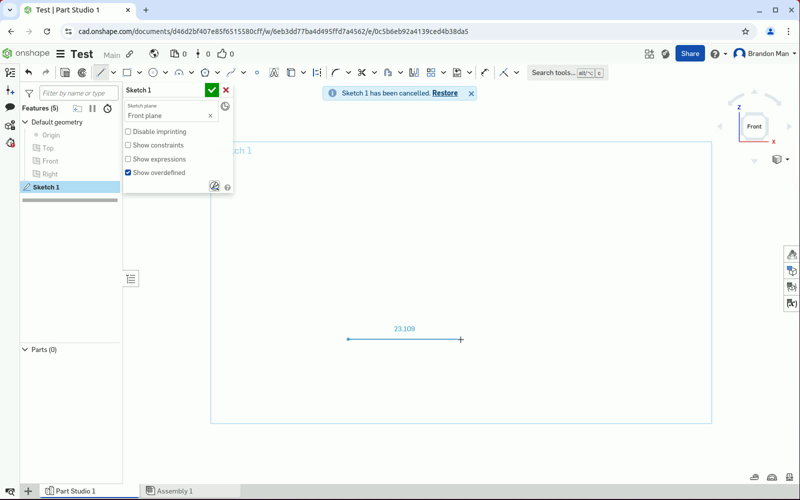
key_up(shift)
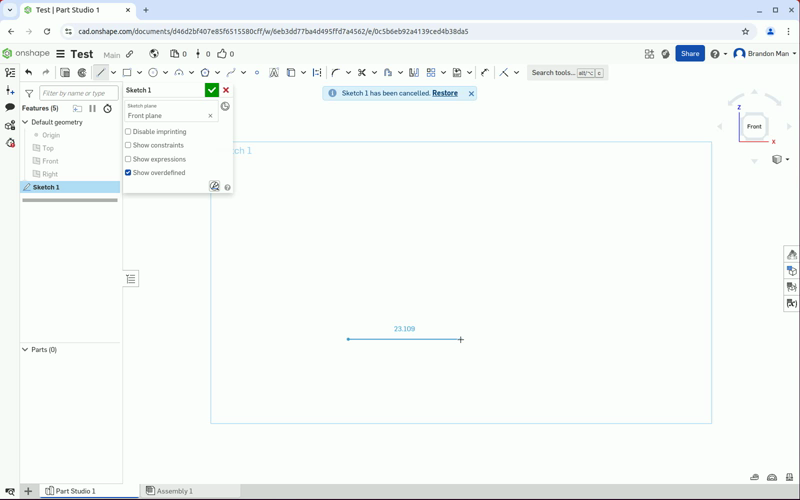
key_down(shift)
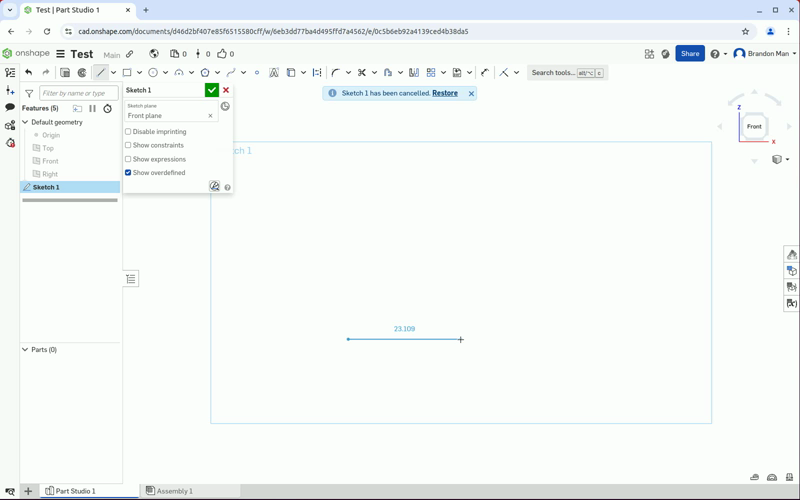
mouse_move(460, 226)
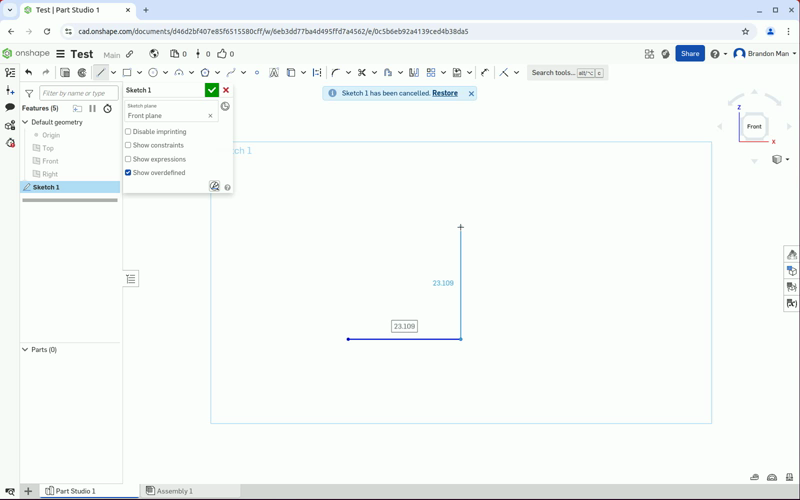
click(460, 226)
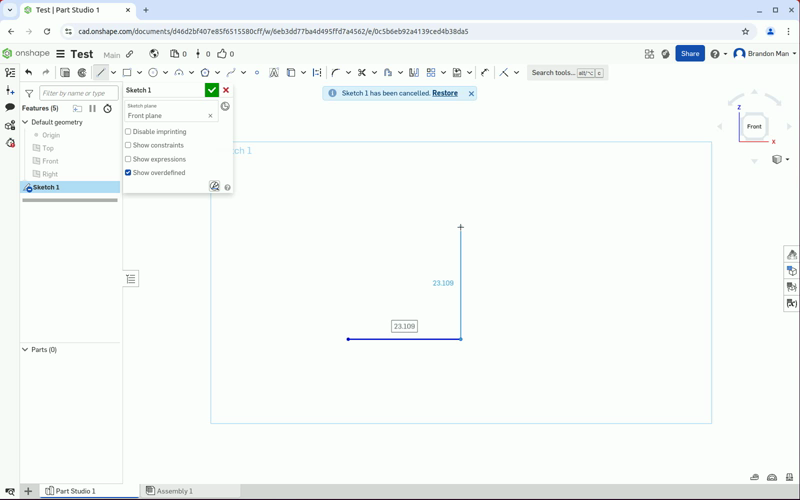
key_up(shift)
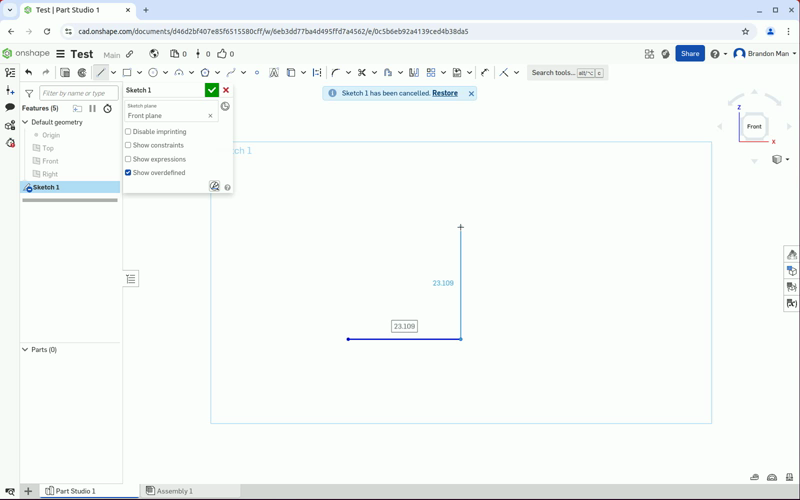
key_down(shift)
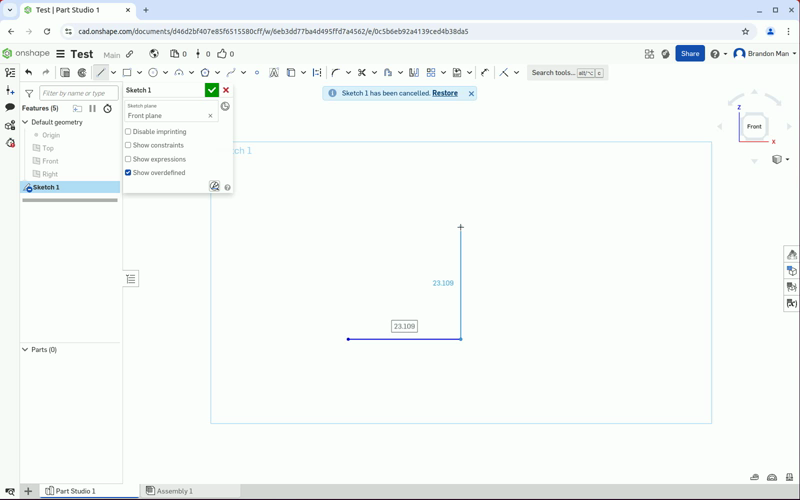
mouse_move(348, 226)
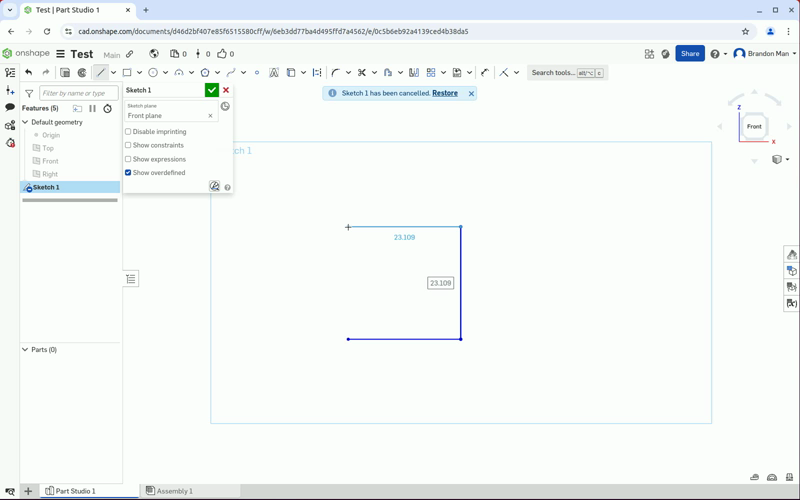
click(348, 226)
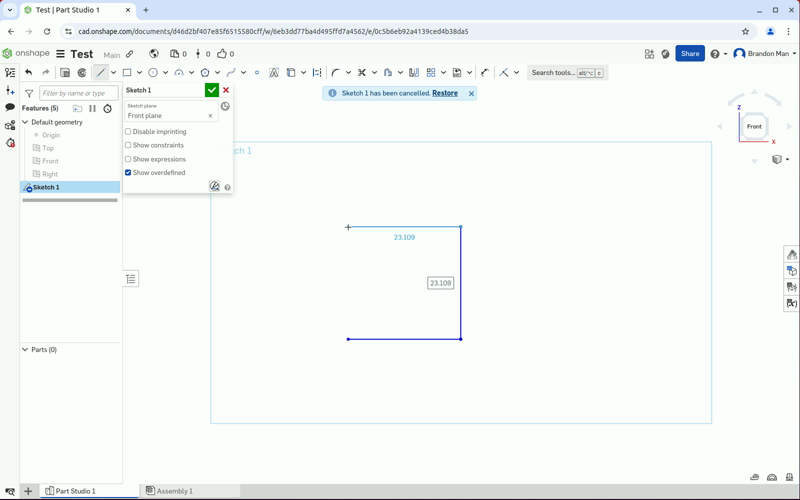
key_up(shift)
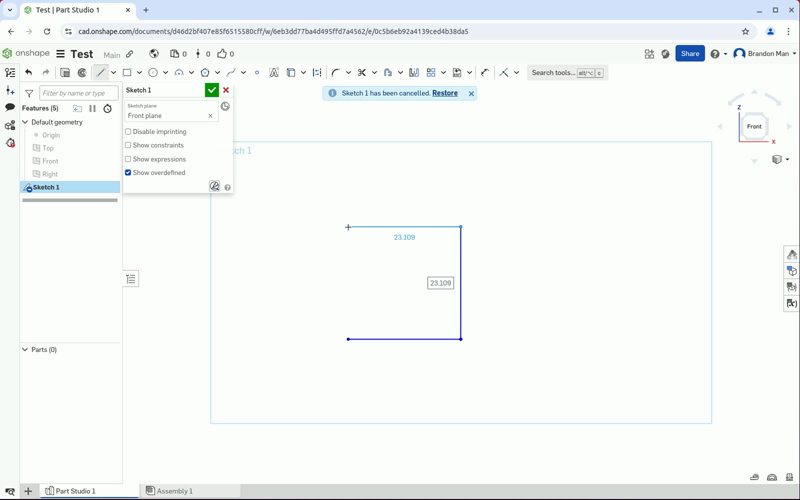
key_down(shift)
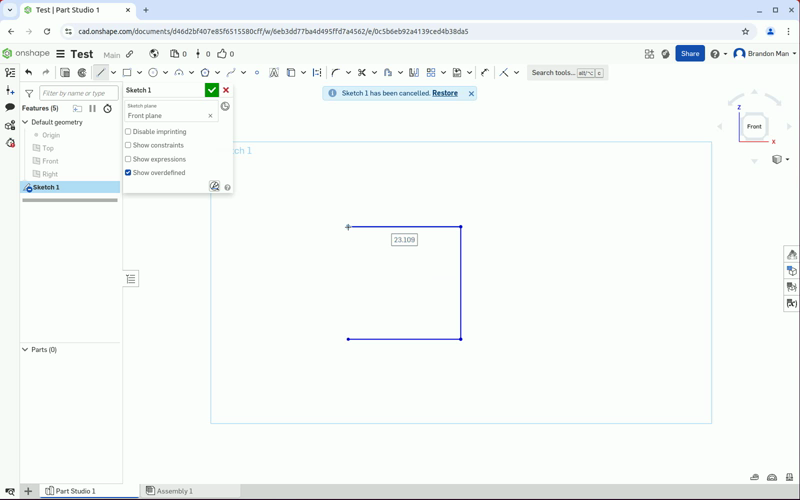
mouse_move(348, 339)
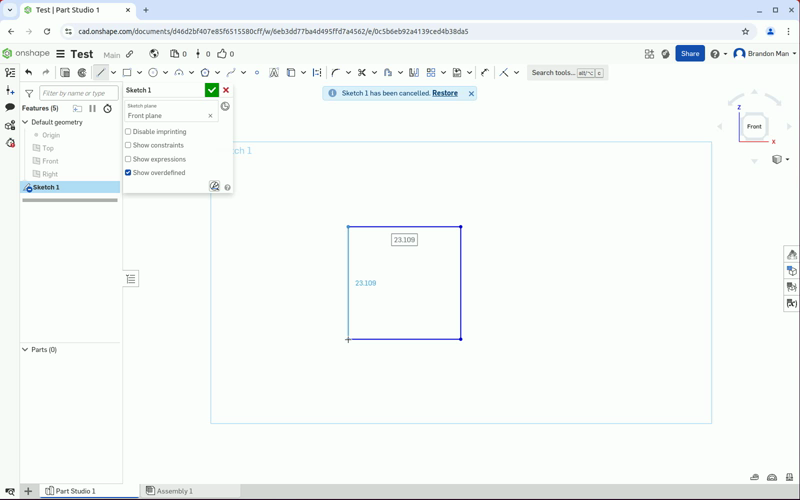
key_up(shift)
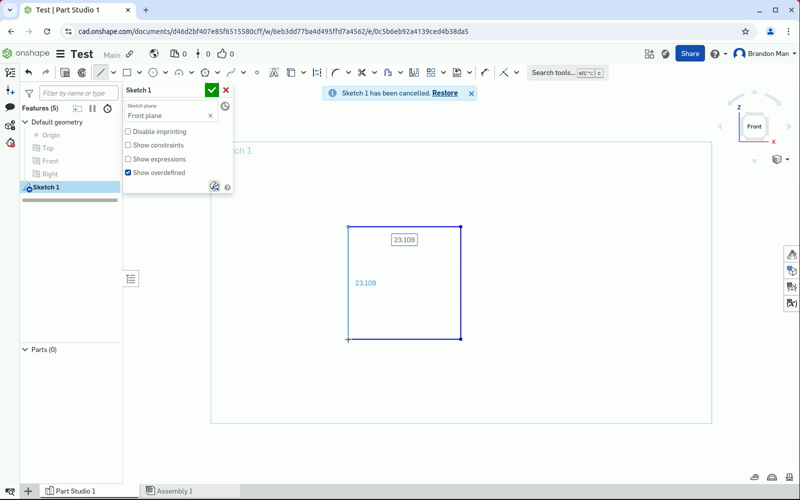
click(348, 339)
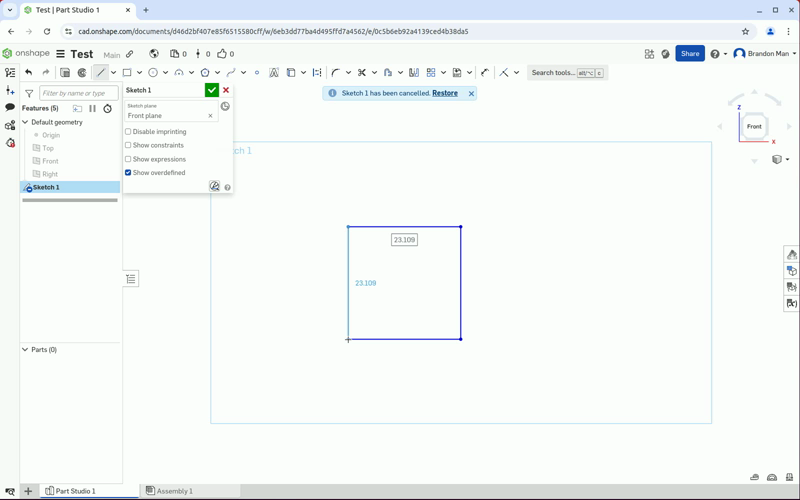
key(esc)
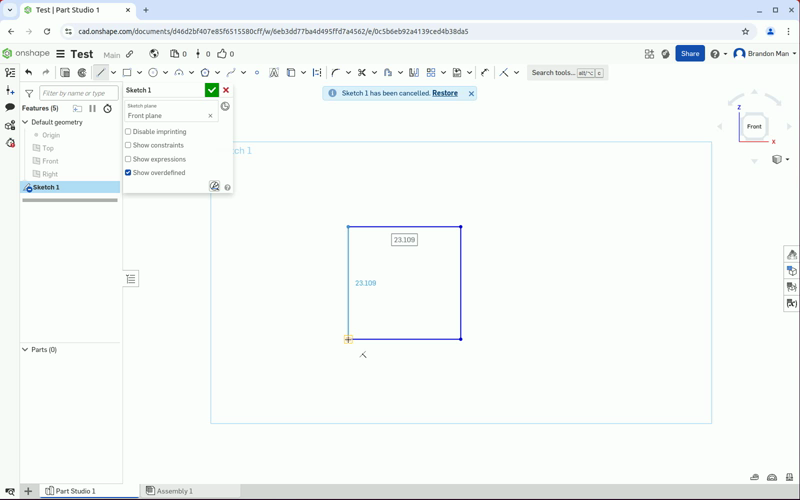
key(c)
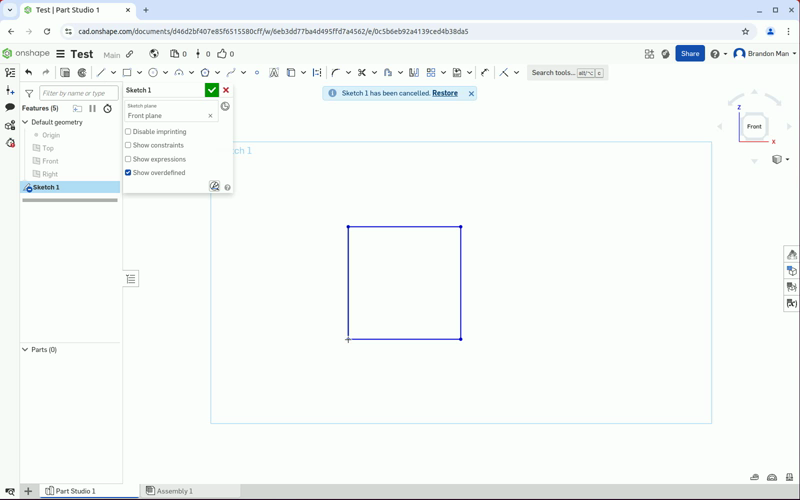
key_down(shift)
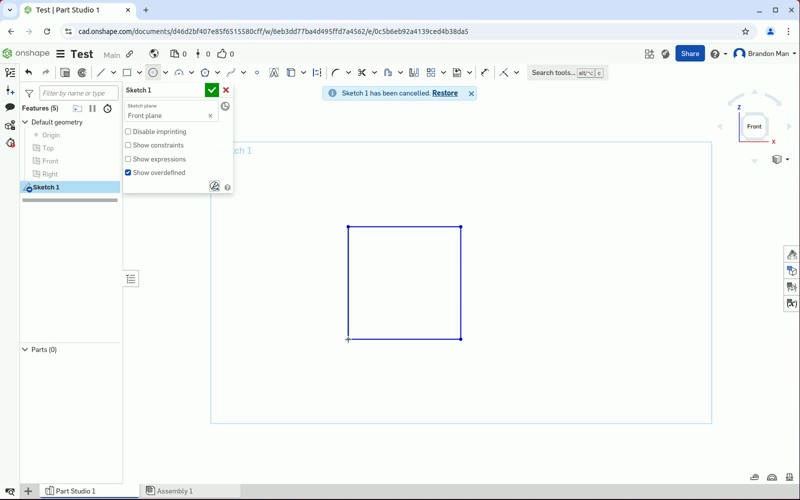
mouse_move(404, 282)
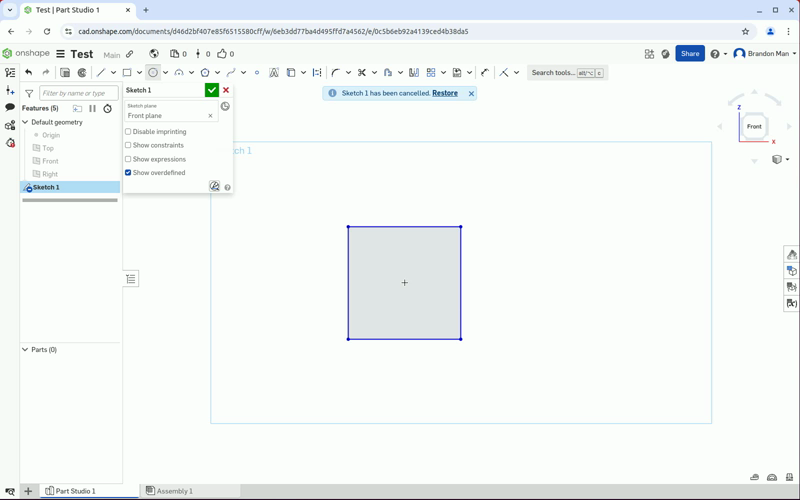
click(404, 282)
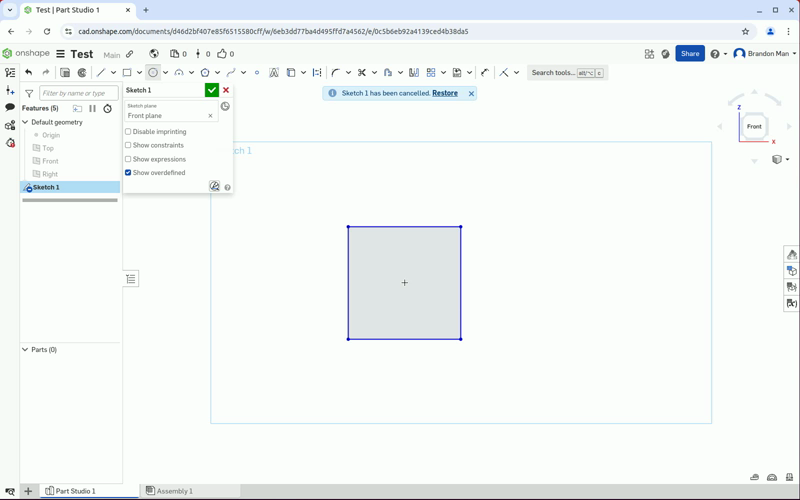
key_up(shift)
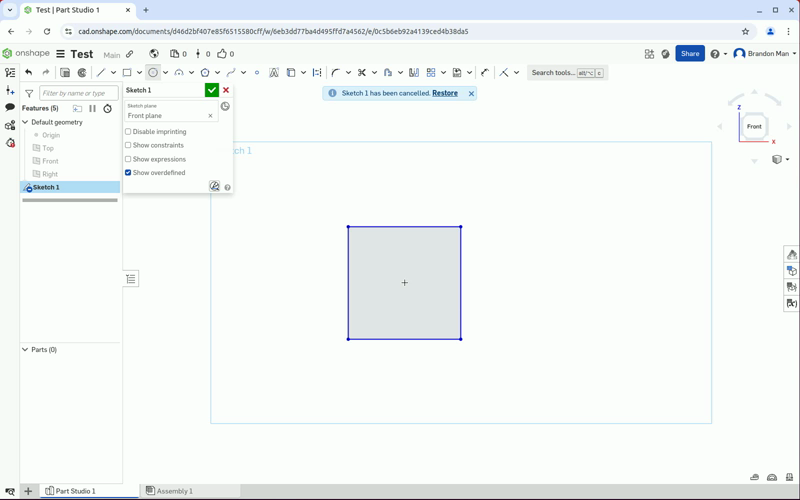
mouse_move(423, 282)
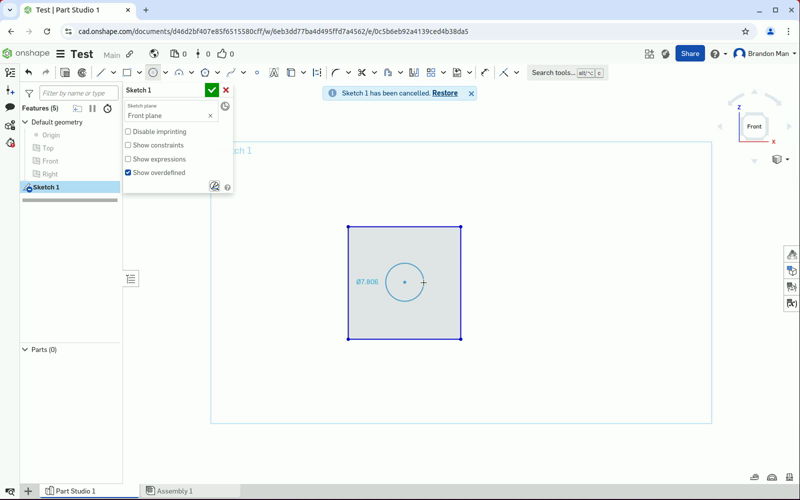
click(423, 282)
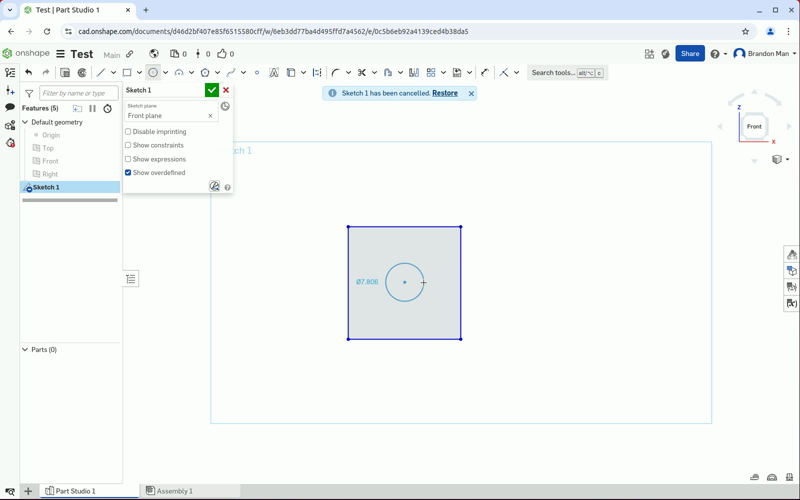
key(esc)
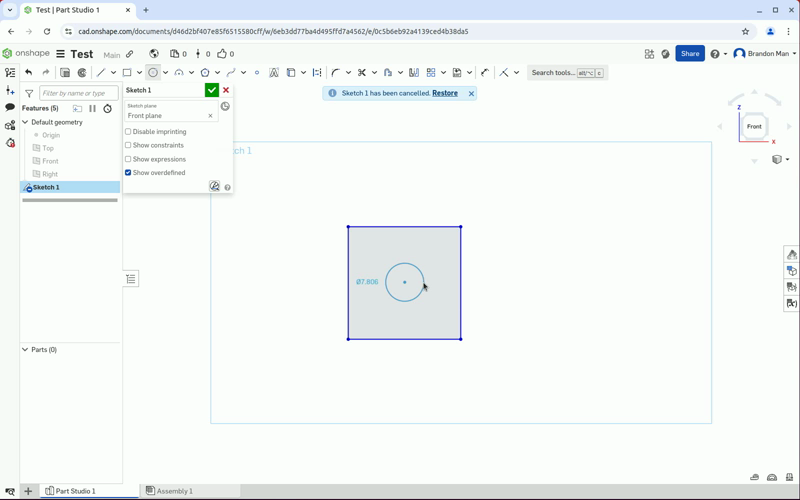
mouse_move(410, 245)
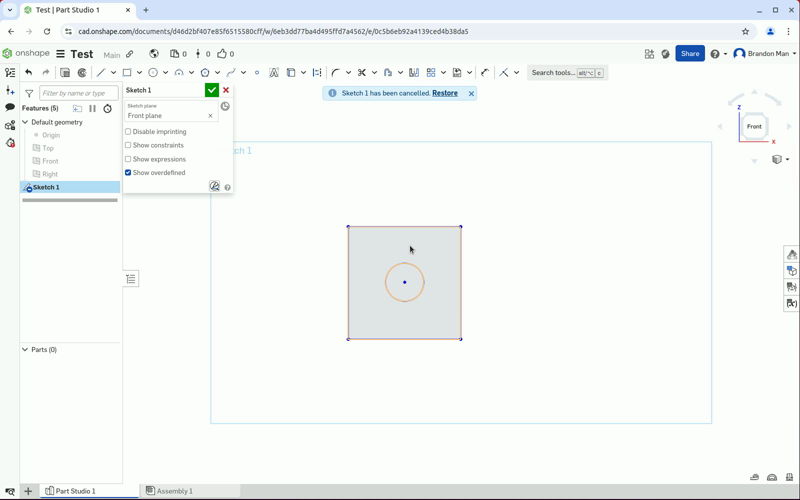
click(410, 245)
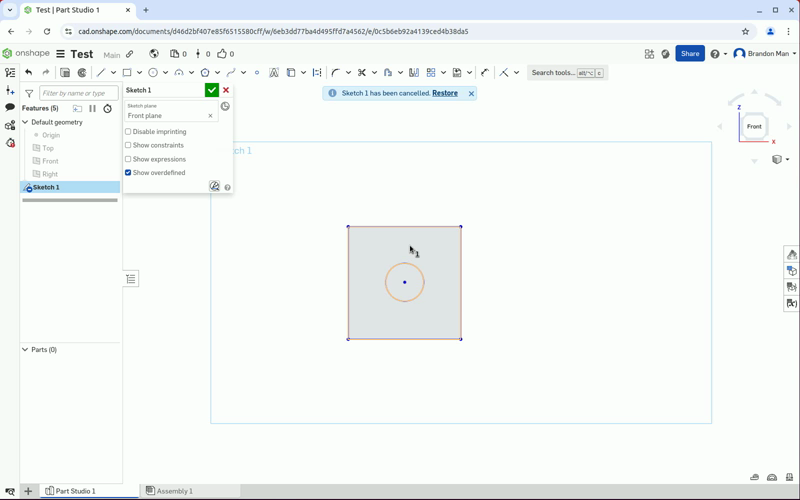
mouse_move(73, 352)
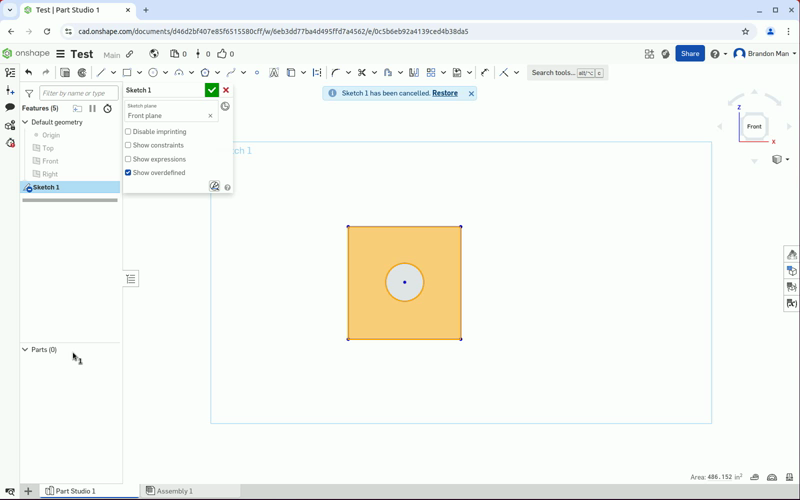
key(shift+y)
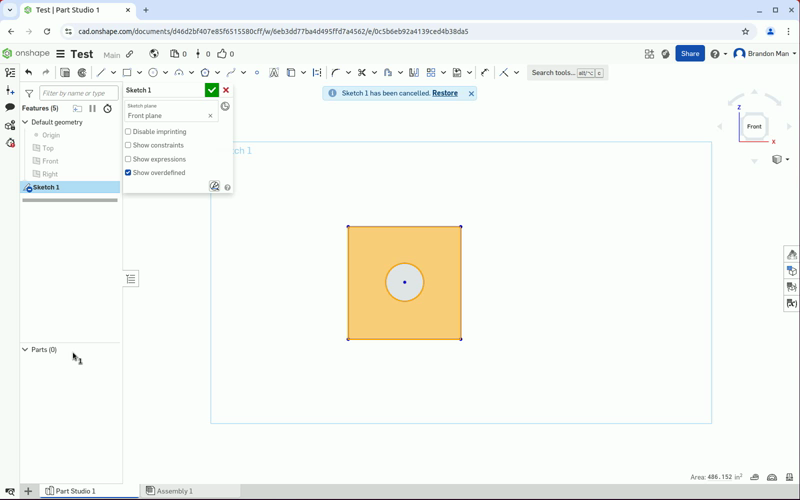
key(shift+e)
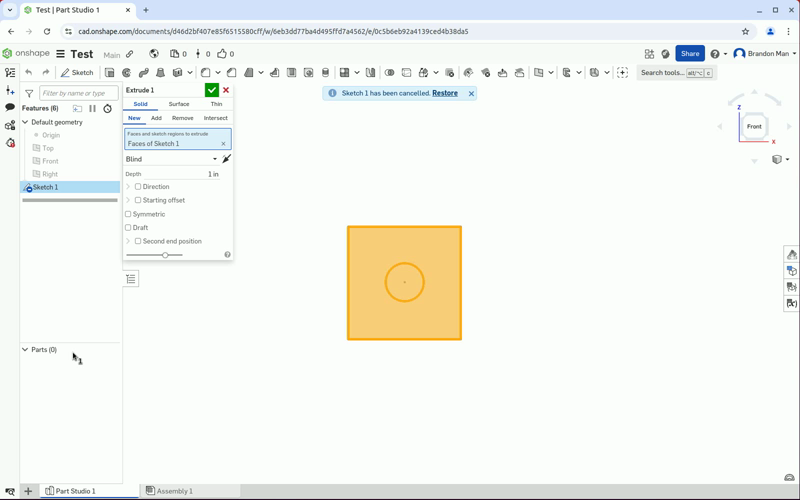
mouse_move(143, 106)
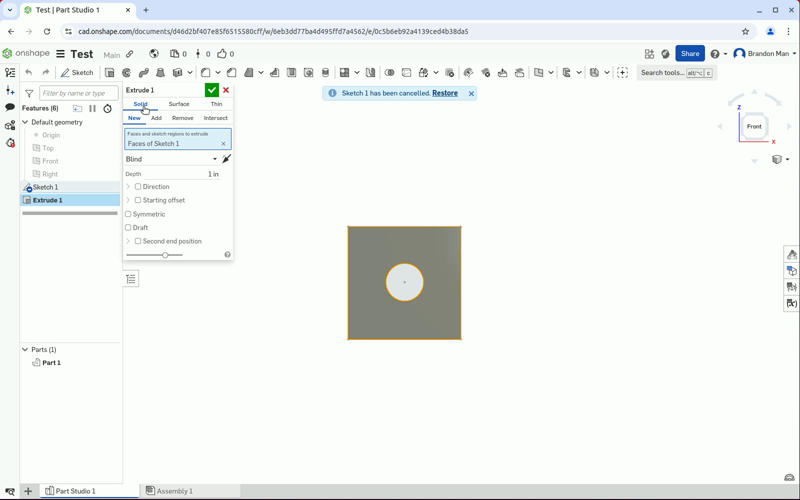
click(143, 106)
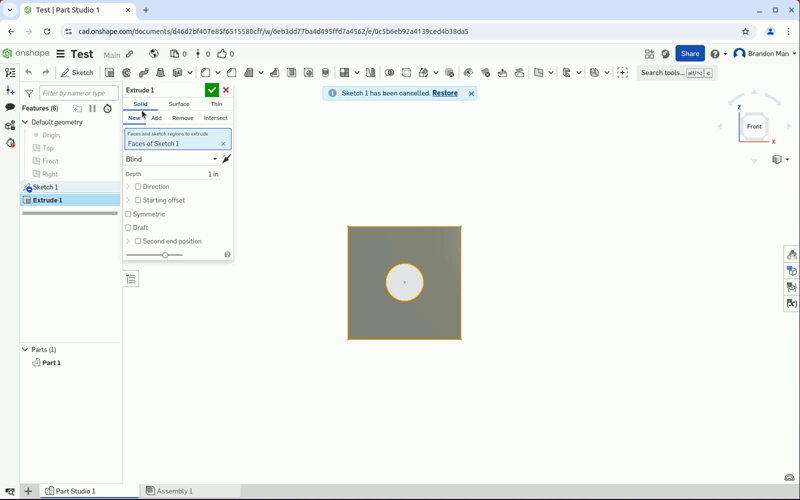
mouse_move(137, 120)
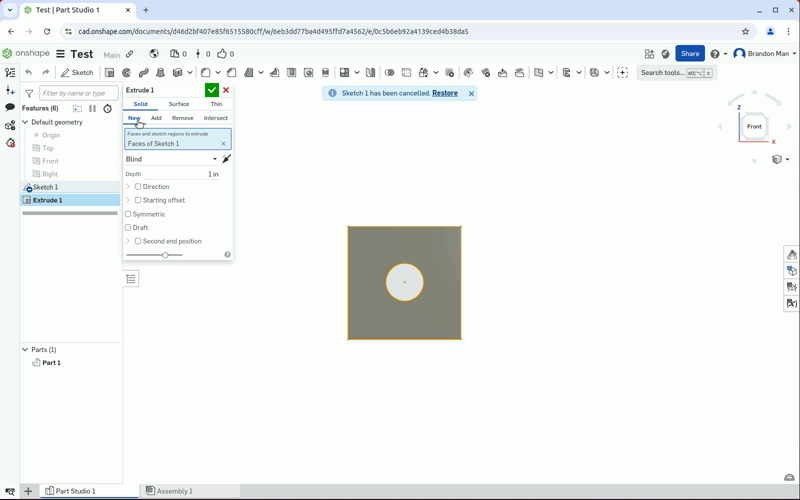
click(137, 120)
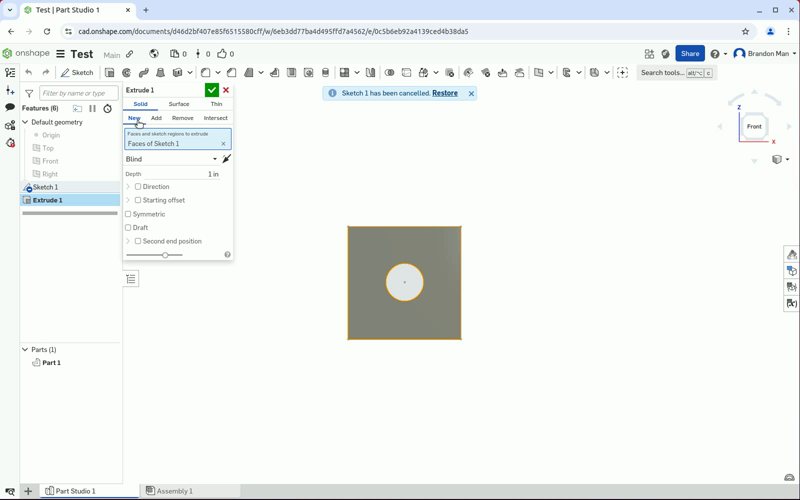
key(tab, 4)
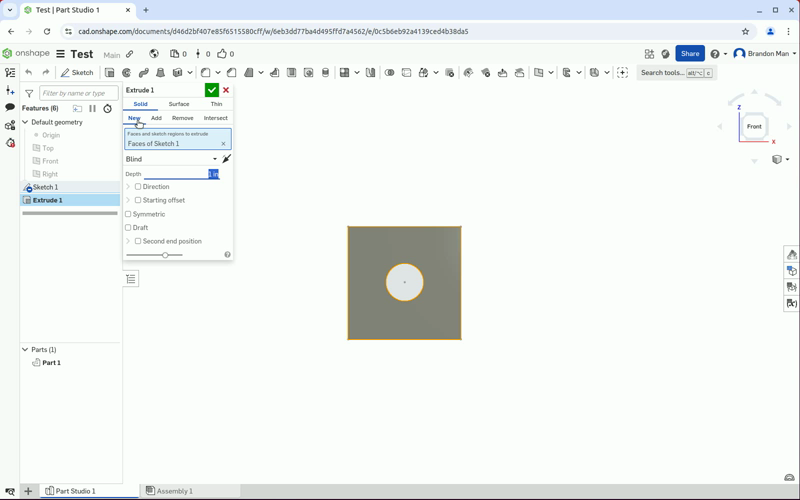
text(5.777)
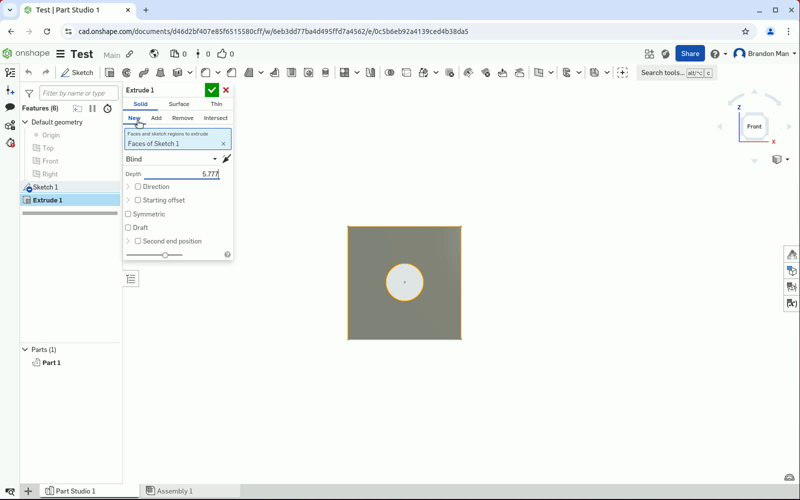
key(enter)
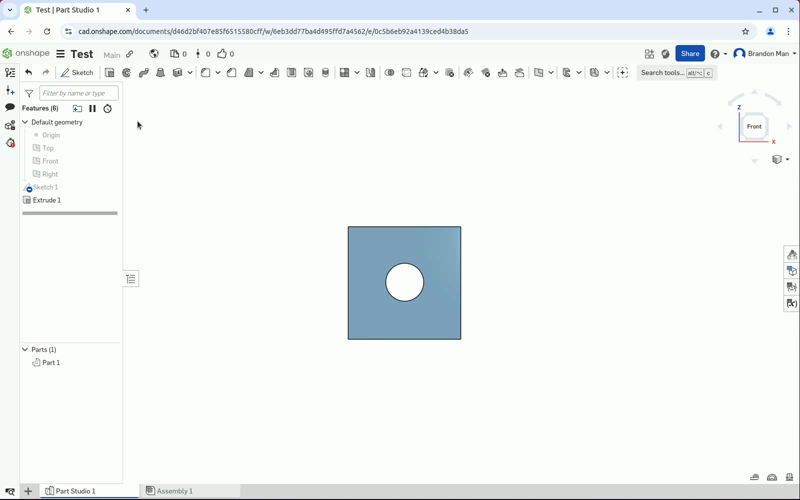
key(shift+h)
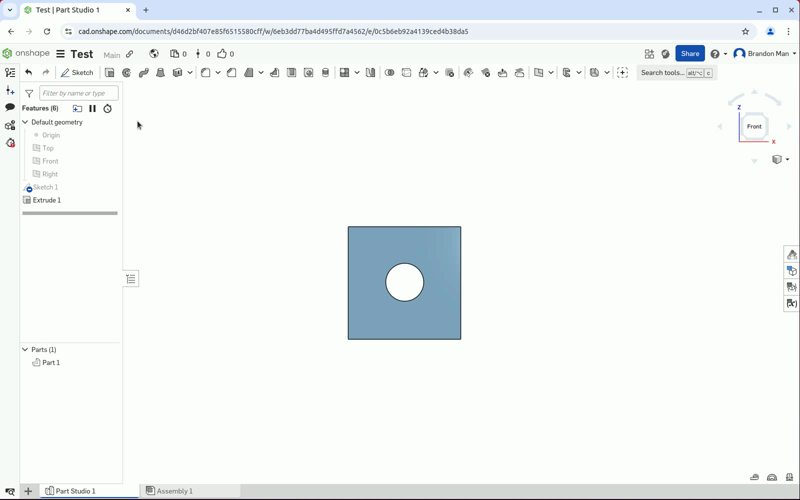
key(shift+h)
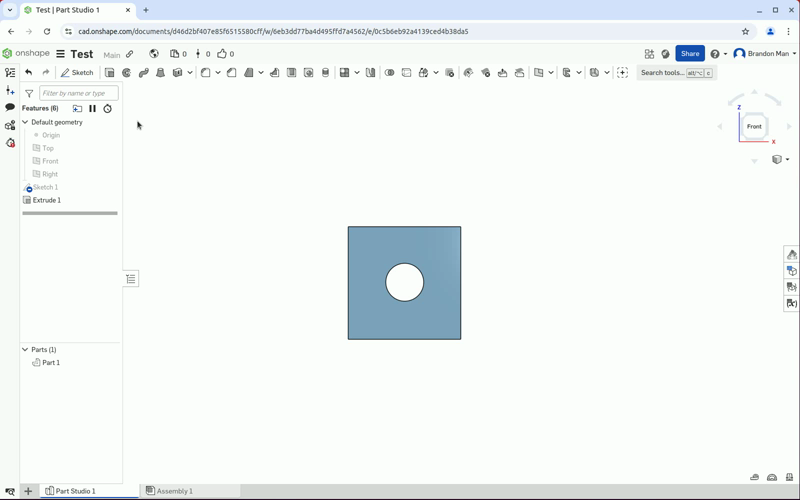
mouse_move(73, 189)
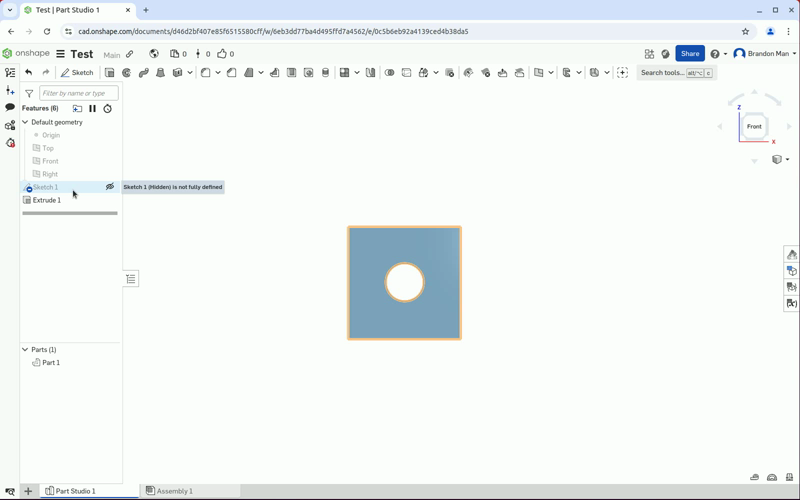
click(73, 189)
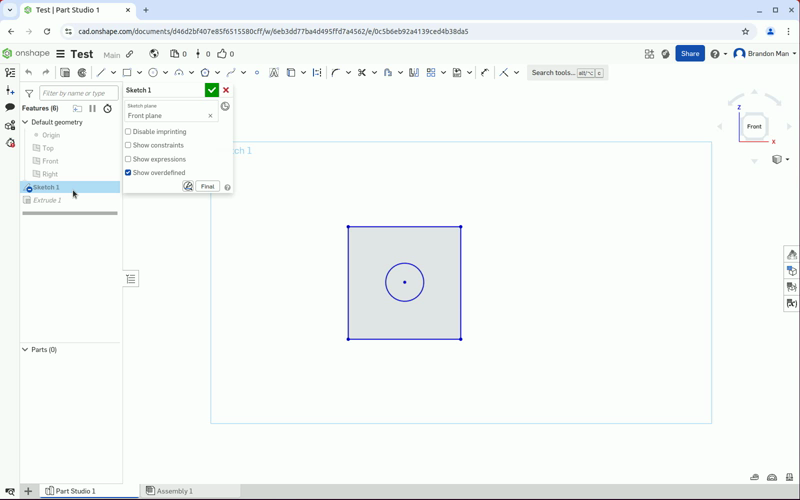
mouse_move(229, 92)
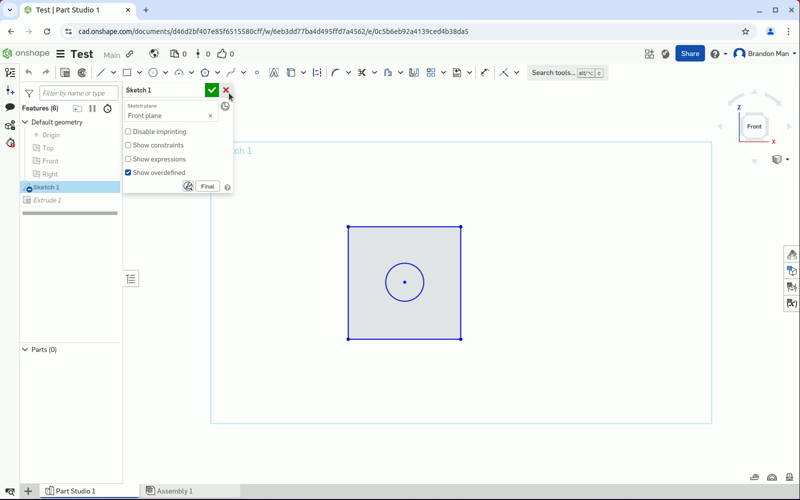
click(229, 92)
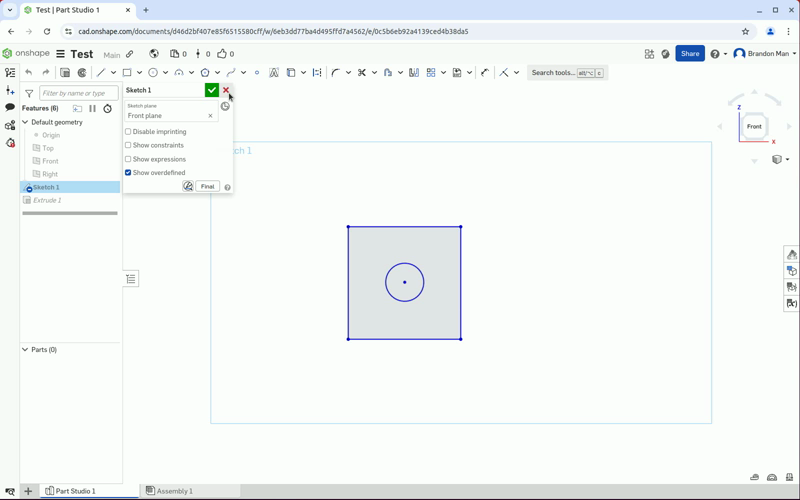
key(shift+s)
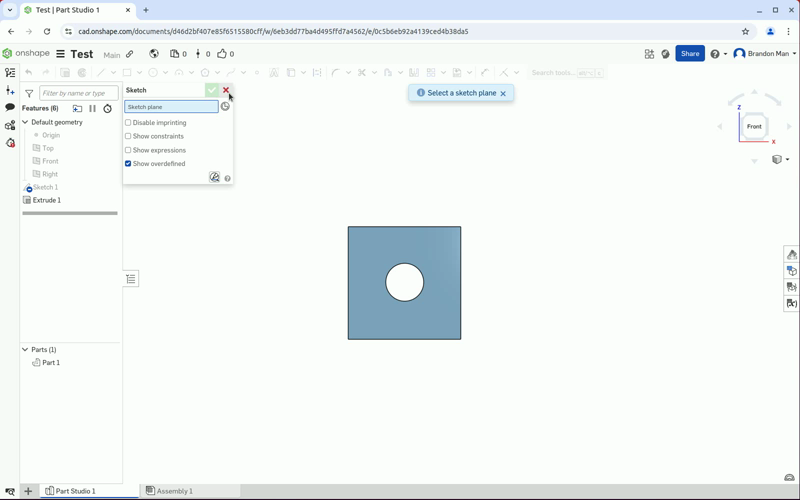
mouse_move(73, 163)
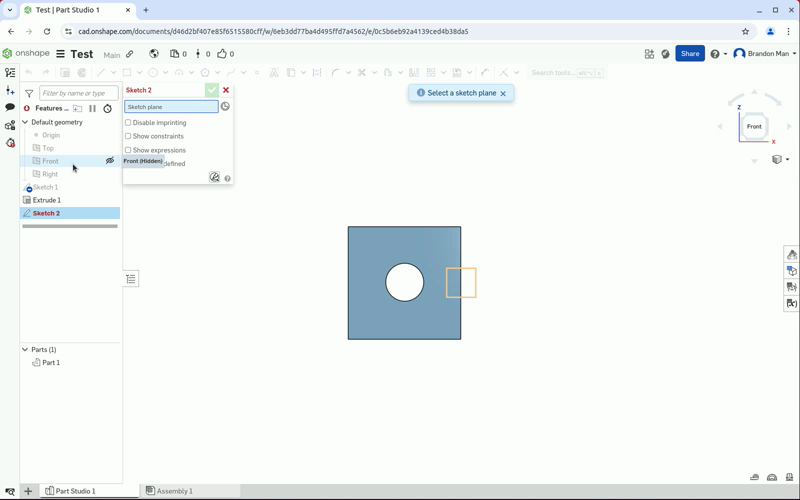
click(73, 163)
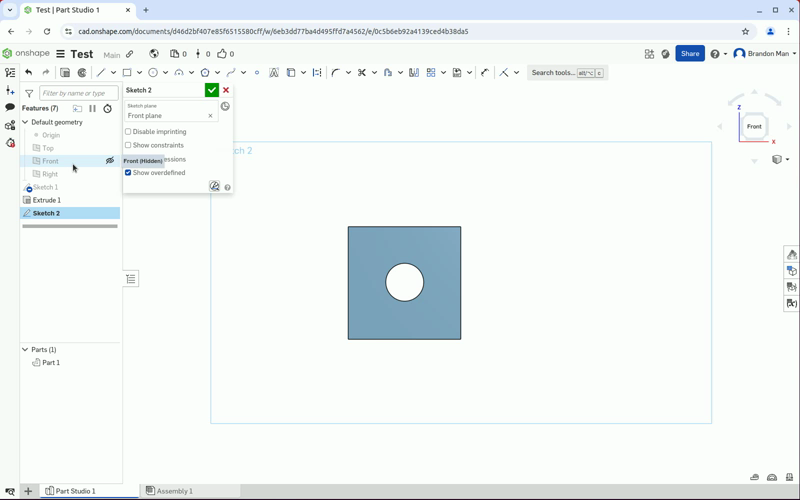
mouse_move(73, 352)
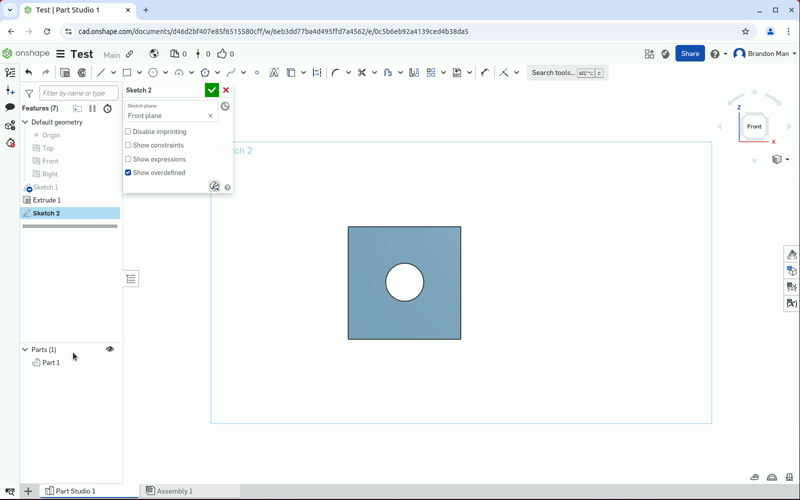
key(y)
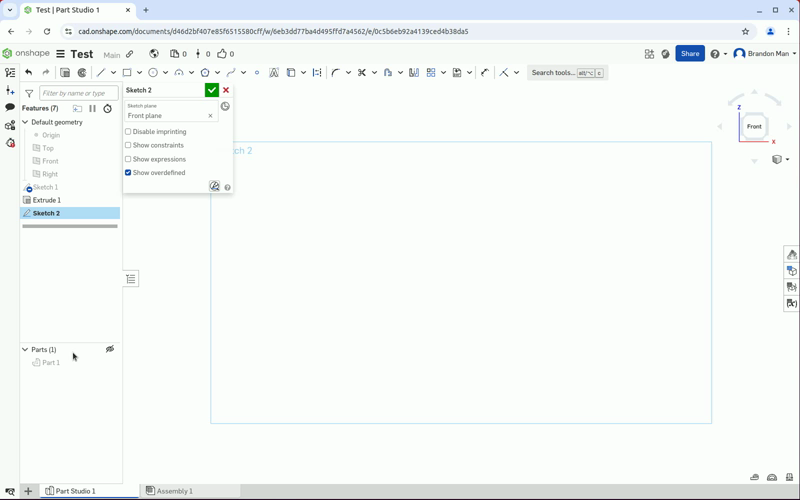
key(l)
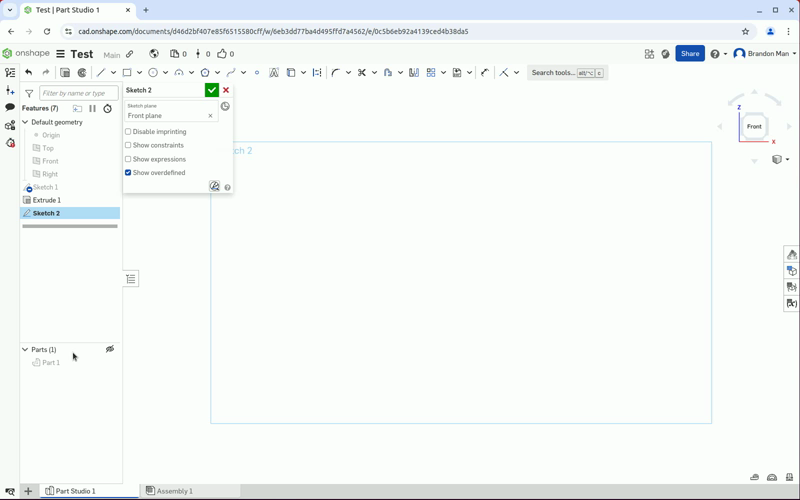
key_down(shift)
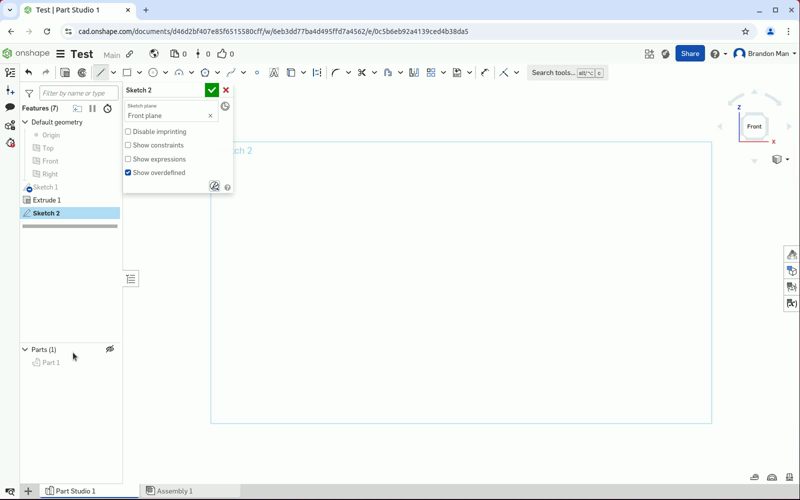
mouse_move(460, 339)
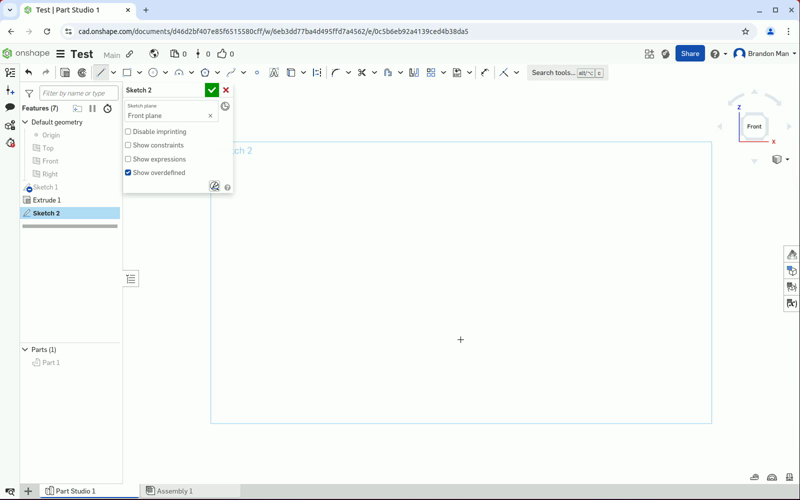
click(460, 339)
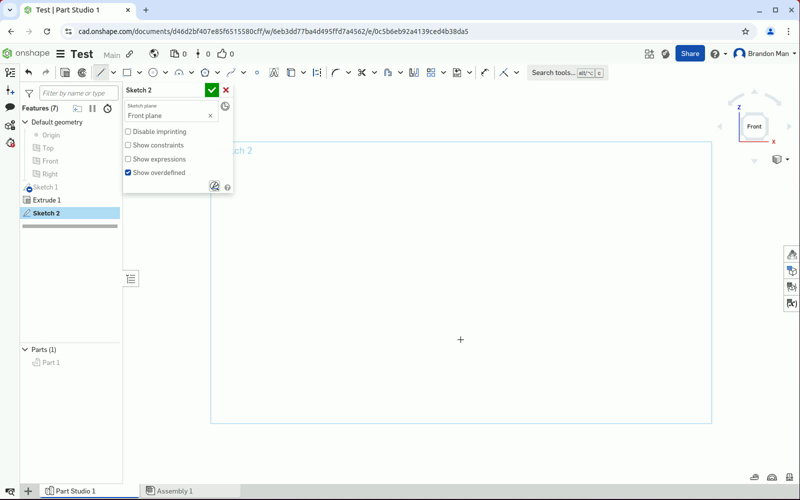
key_up(shift)
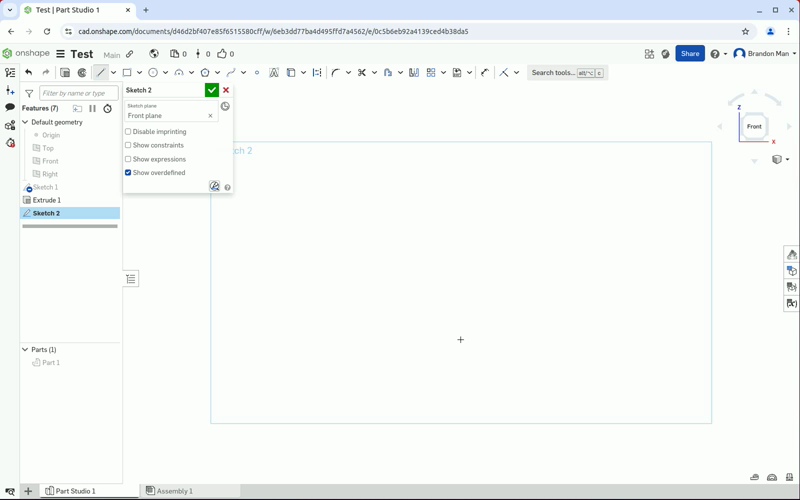
key_down(shift)
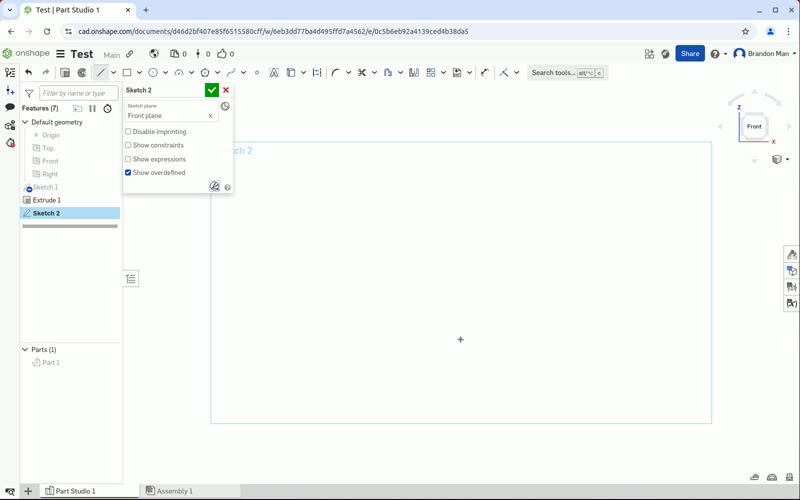
mouse_move(573, 339)
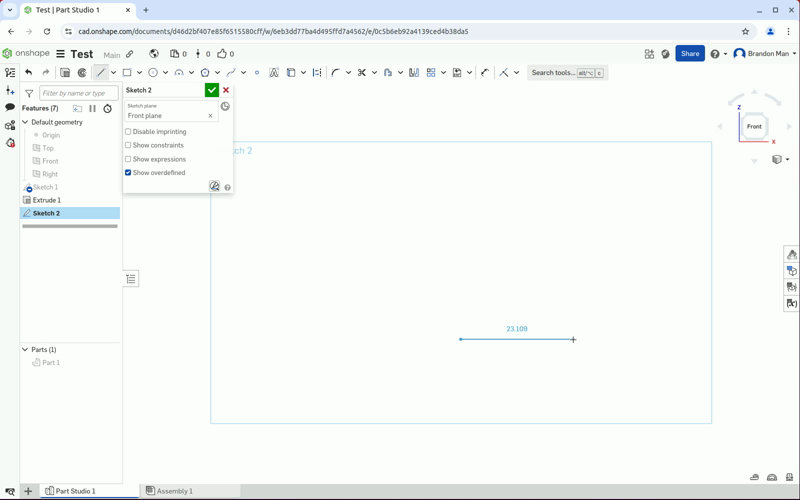
click(573, 339)
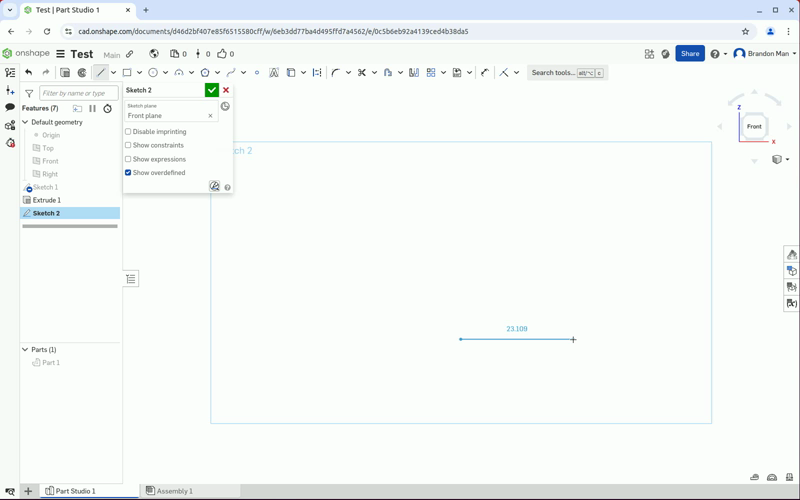
key_up(shift)
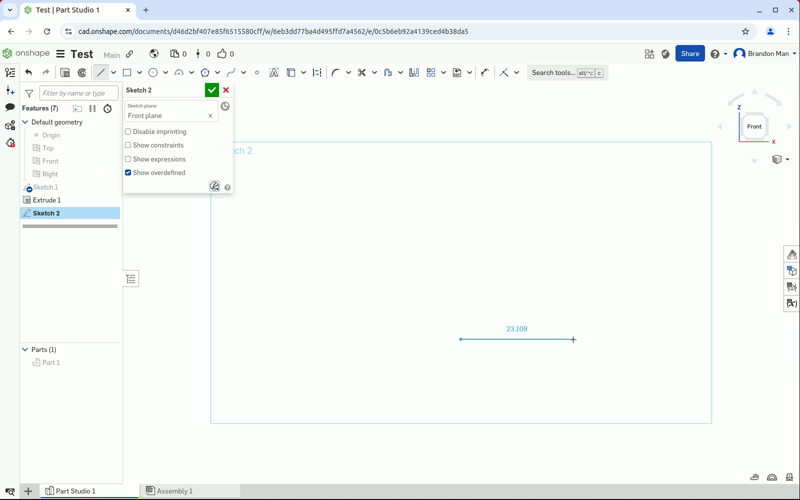
key_down(shift)
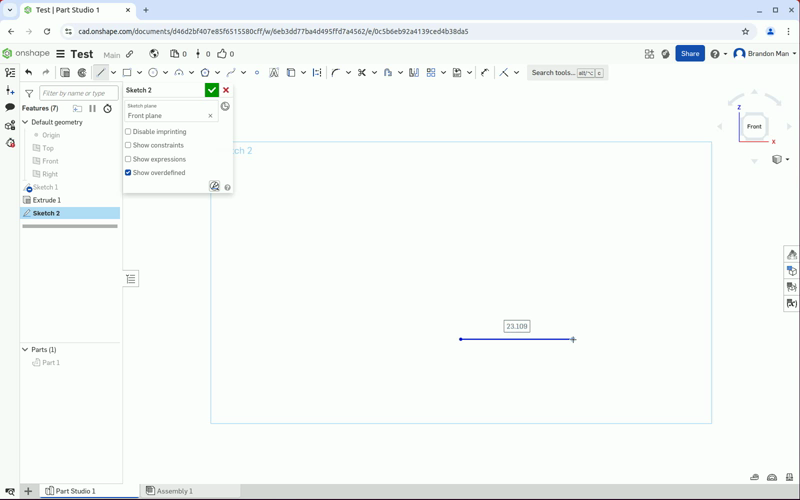
mouse_move(573, 226)
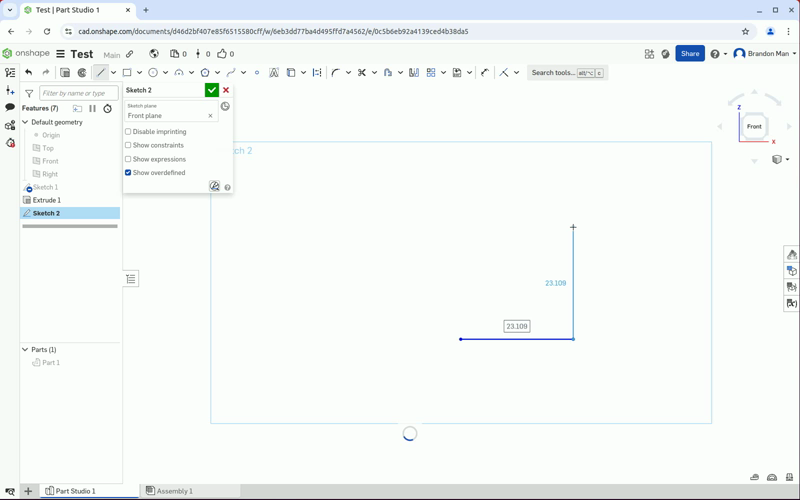
click(573, 226)
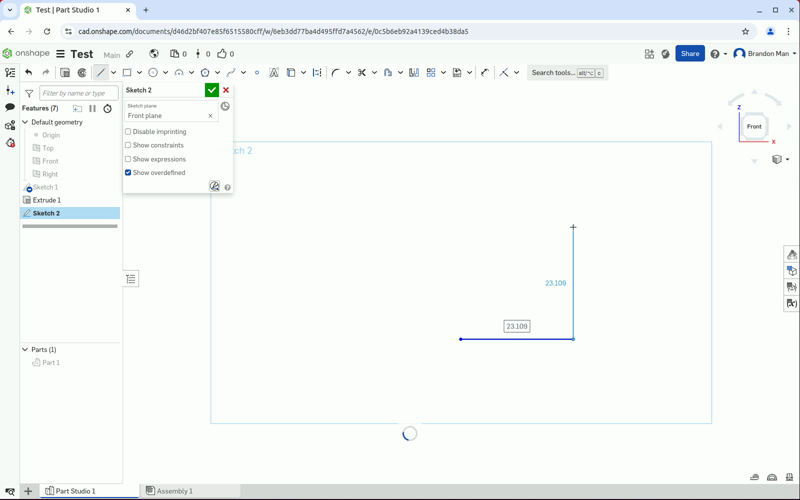
key_up(shift)
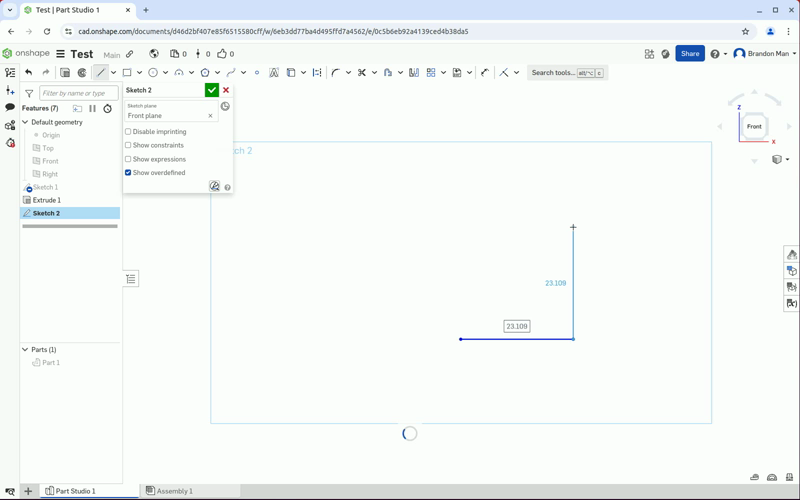
key_down(shift)
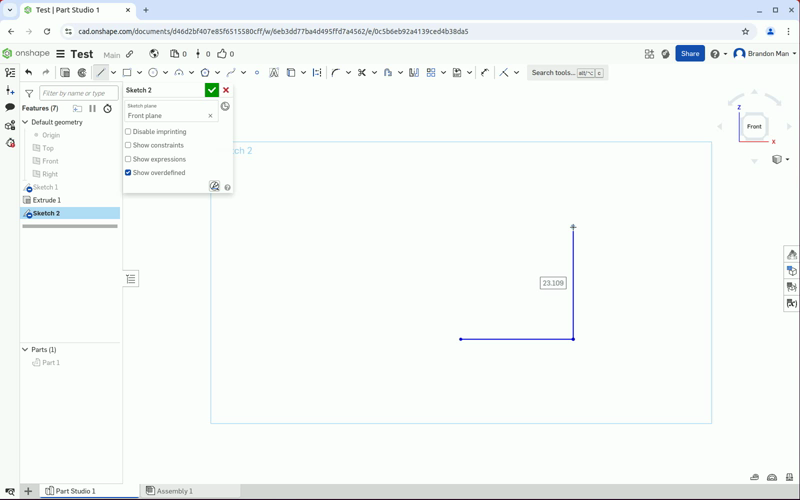
mouse_move(460, 226)
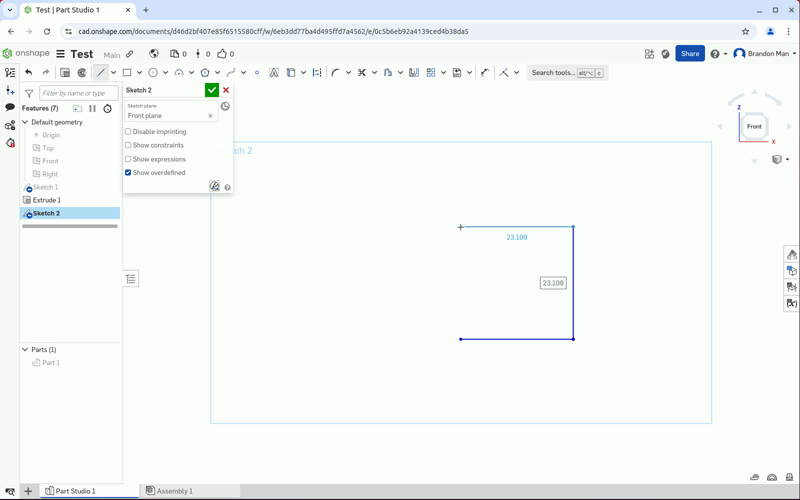
click(460, 226)
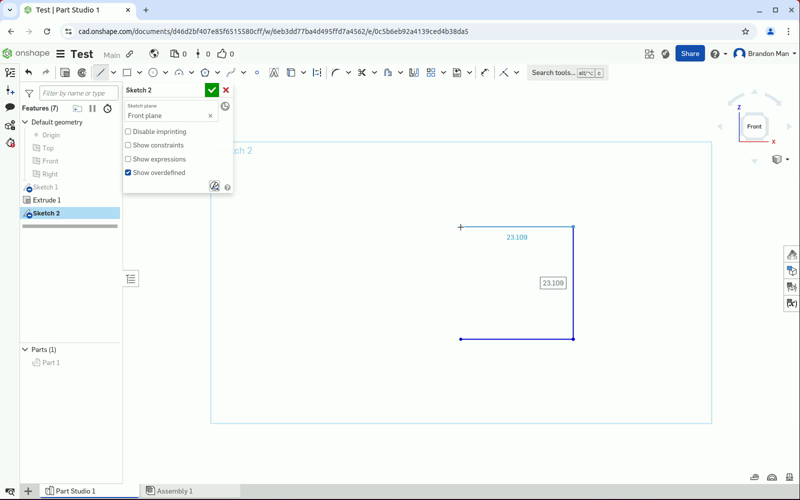
key_up(shift)
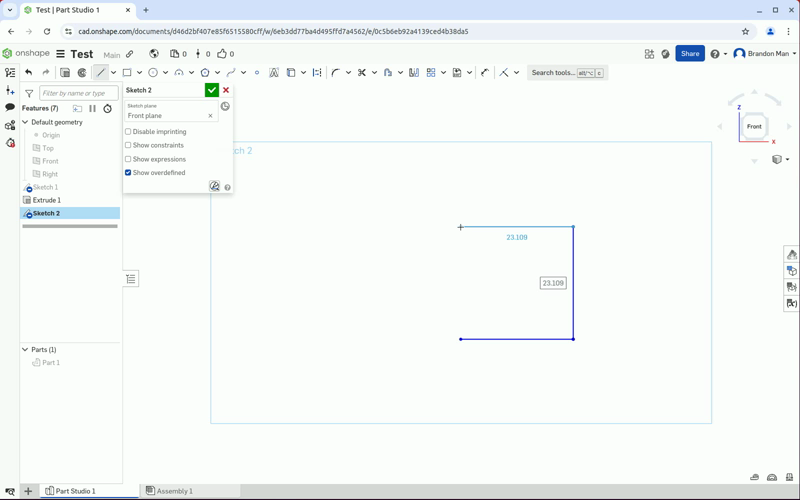
key_down(shift)
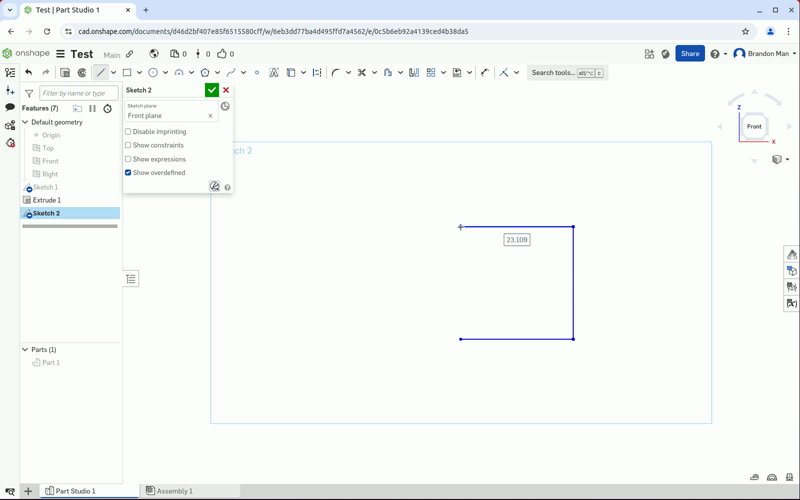
mouse_move(460, 339)
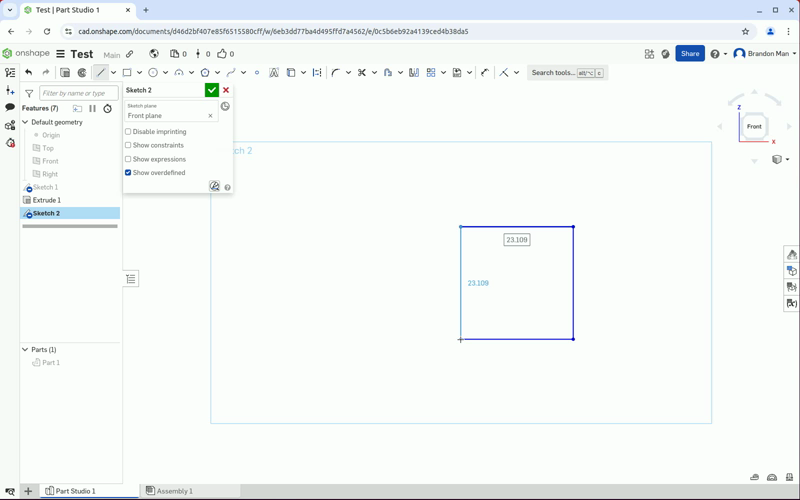
key_up(shift)
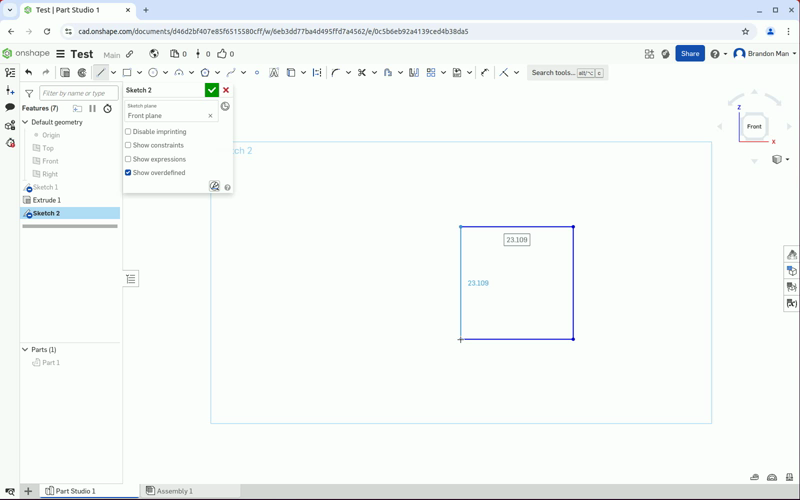
click(460, 339)
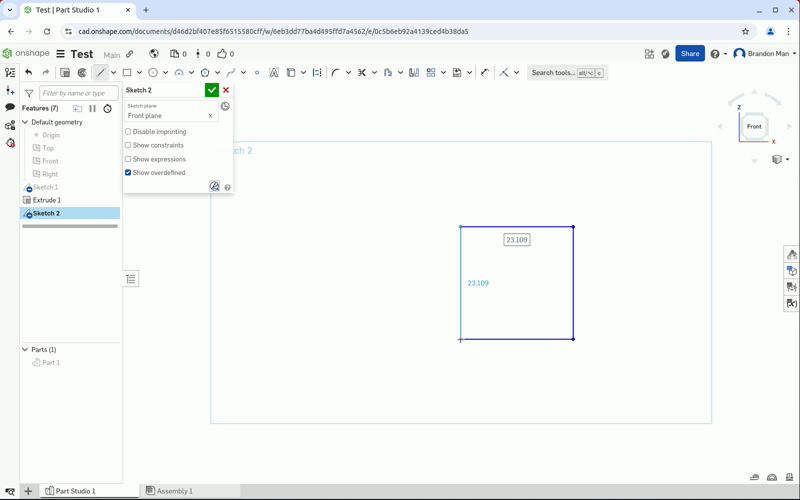
key(esc)
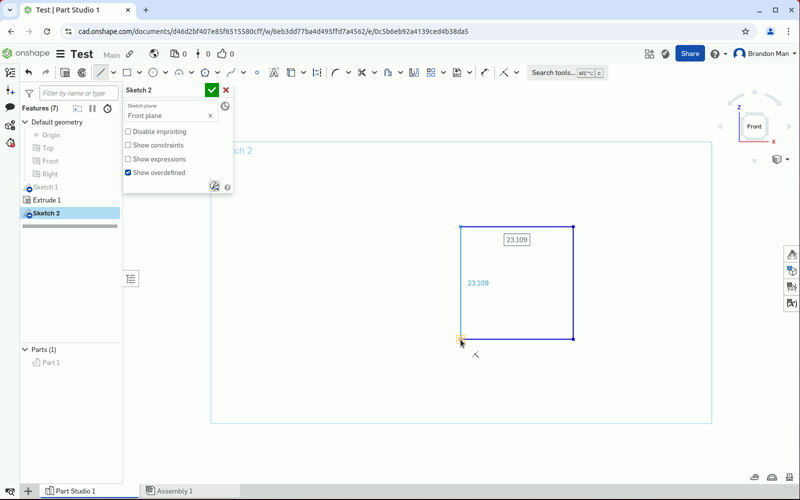
key(c)
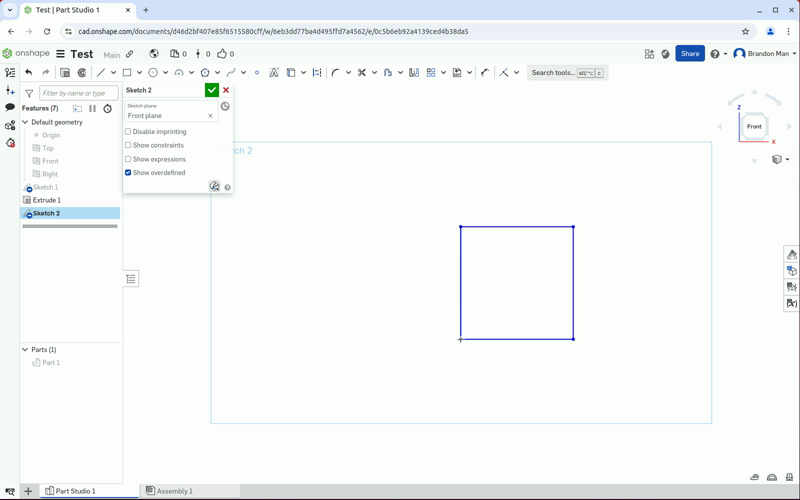
key_down(shift)
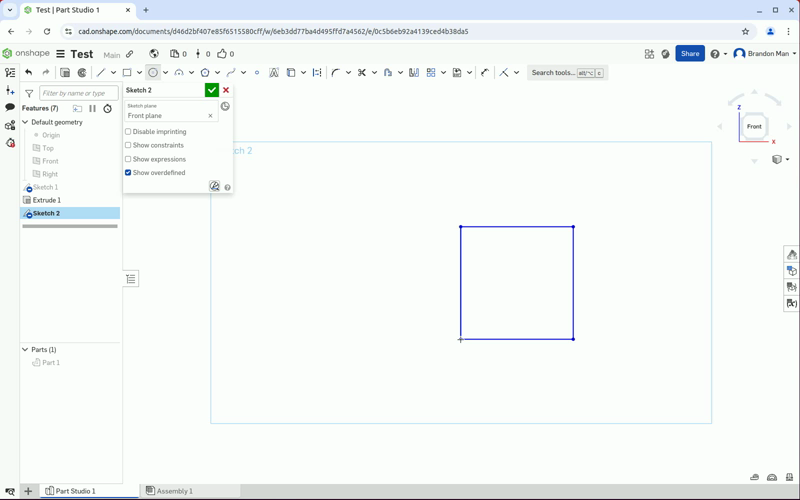
mouse_move(517, 282)
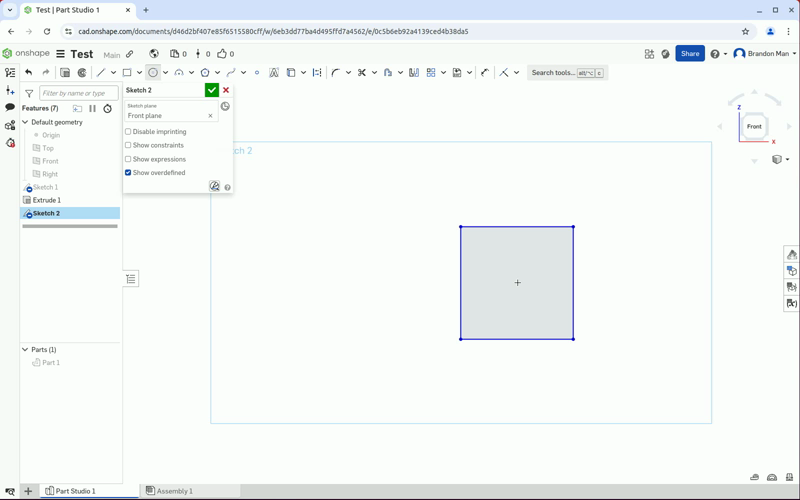
click(517, 282)
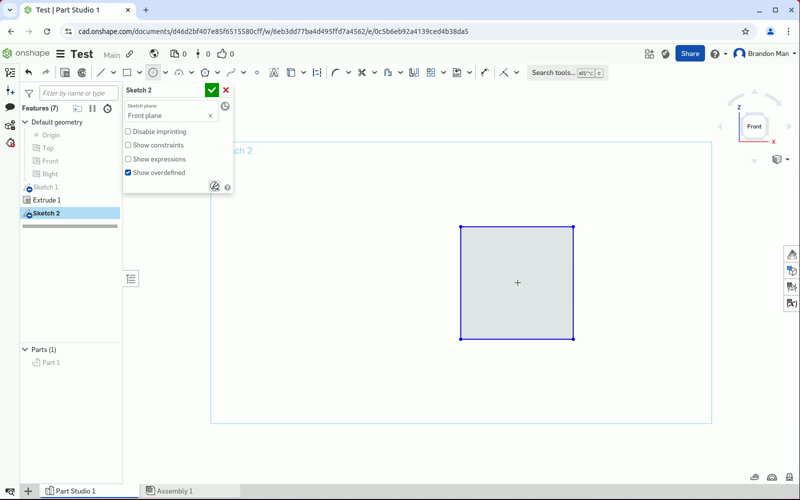
key_up(shift)
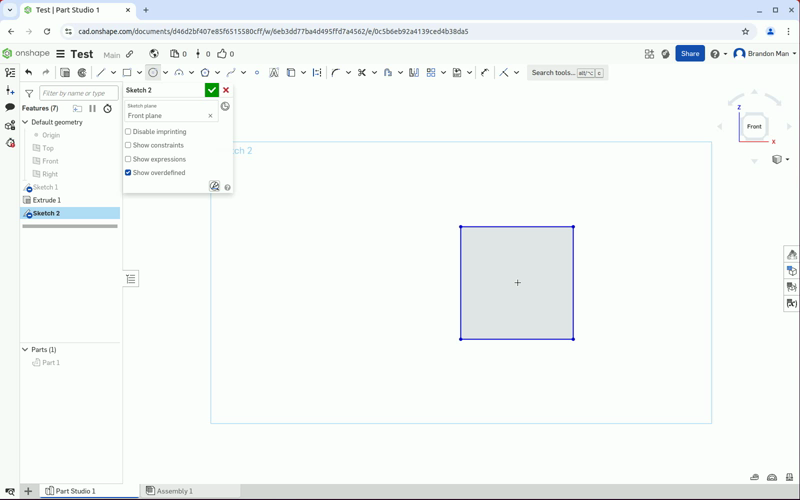
mouse_move(536, 282)
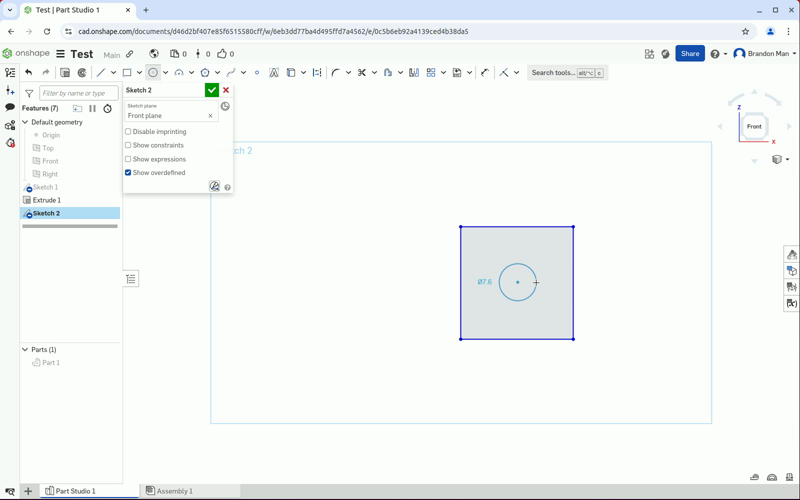
click(536, 282)
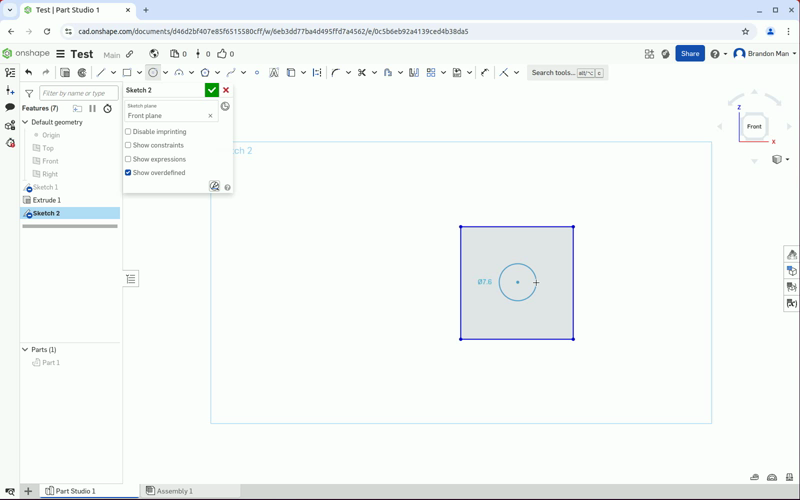
key(esc)
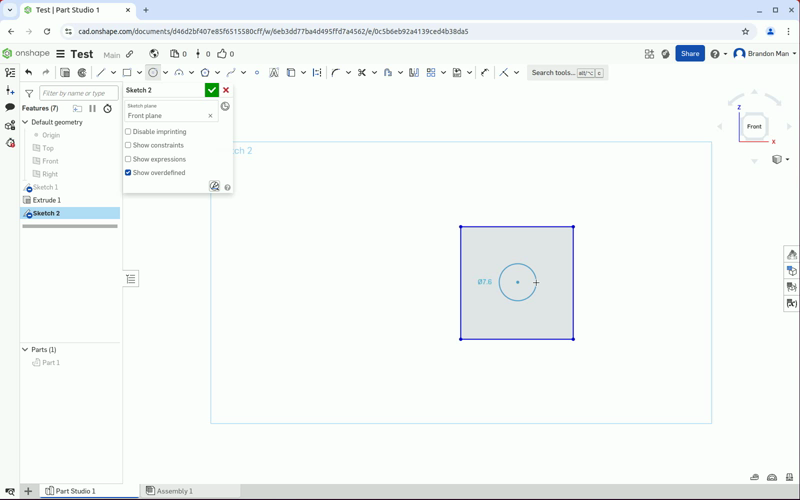
mouse_move(547, 285)
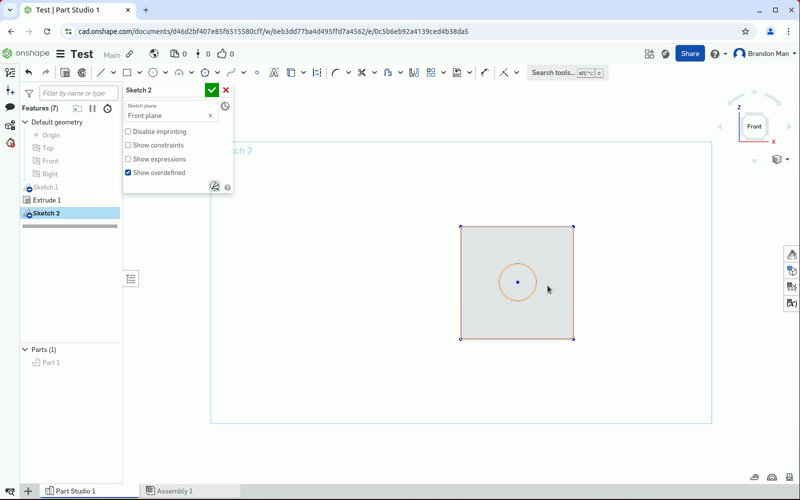
click(547, 285)
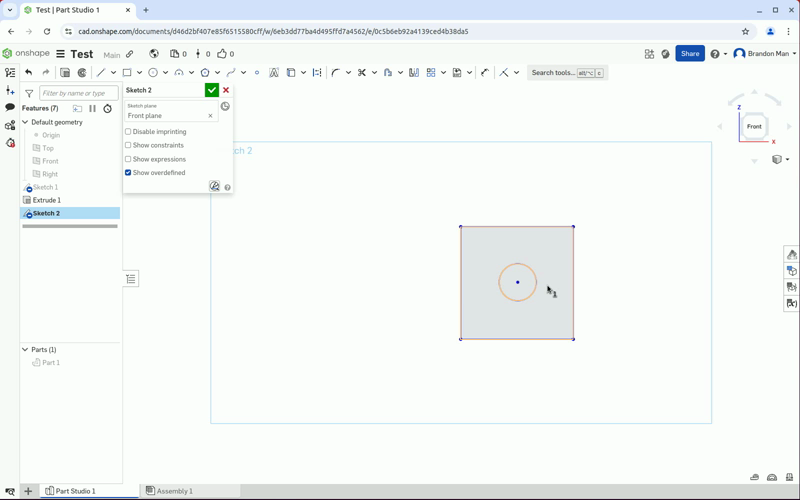
mouse_move(73, 352)
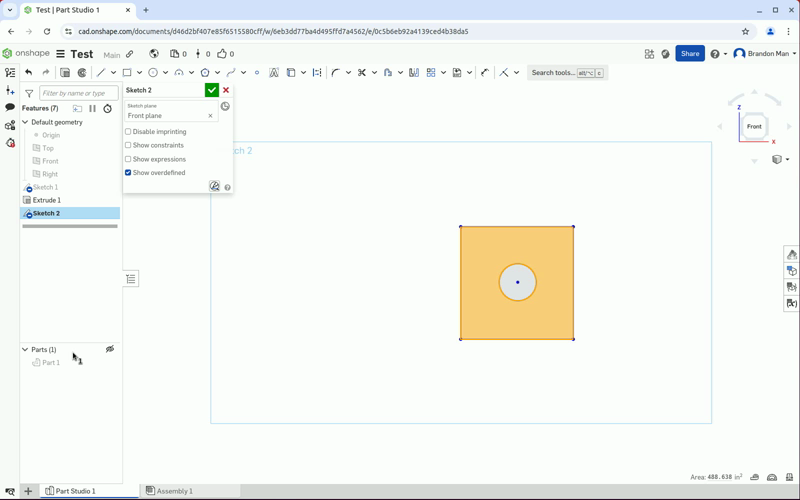
key(shift+y)
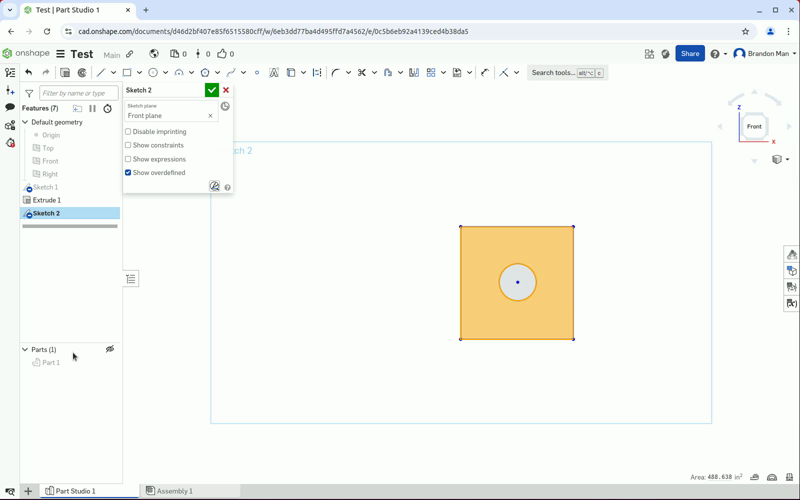
key(shift+e)
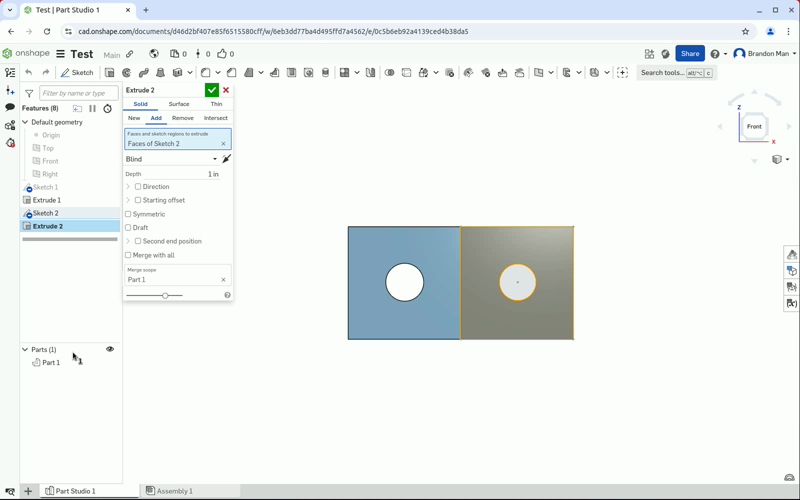
mouse_move(143, 106)
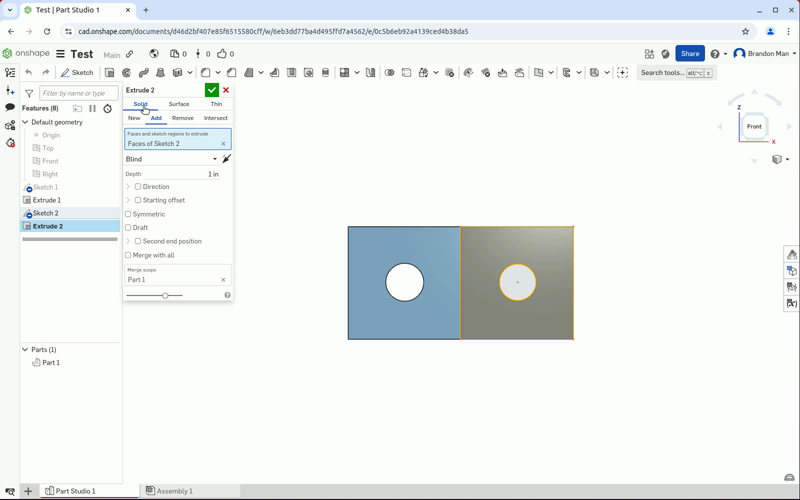
click(143, 106)
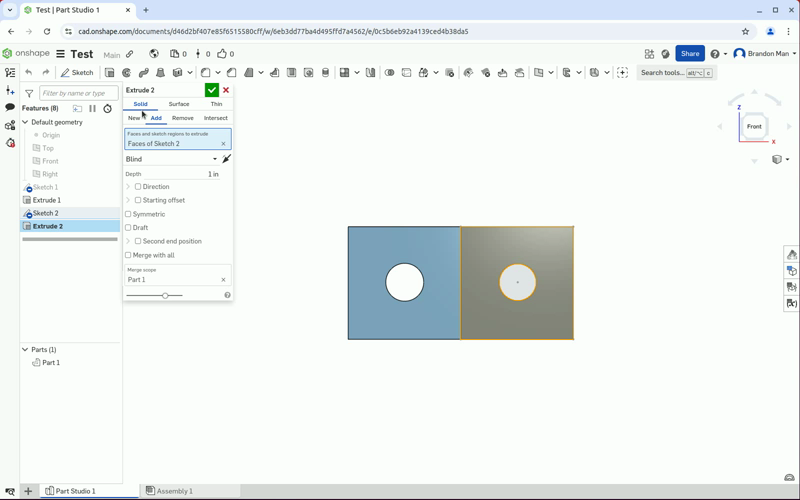
mouse_move(137, 120)
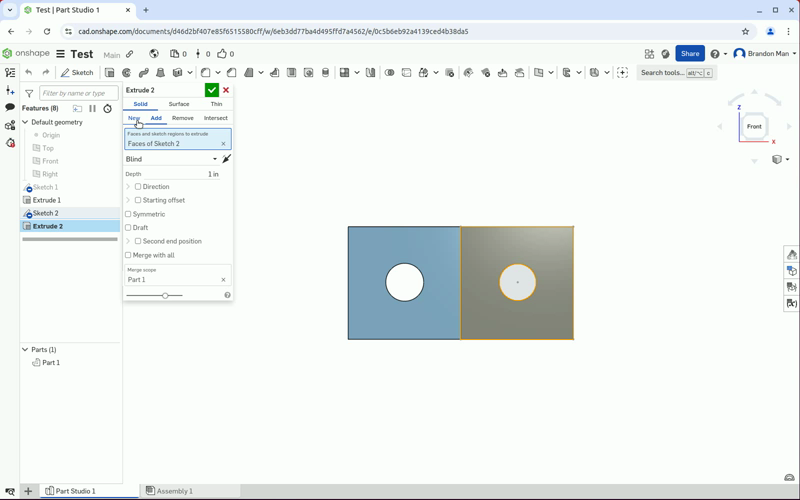
click(137, 120)
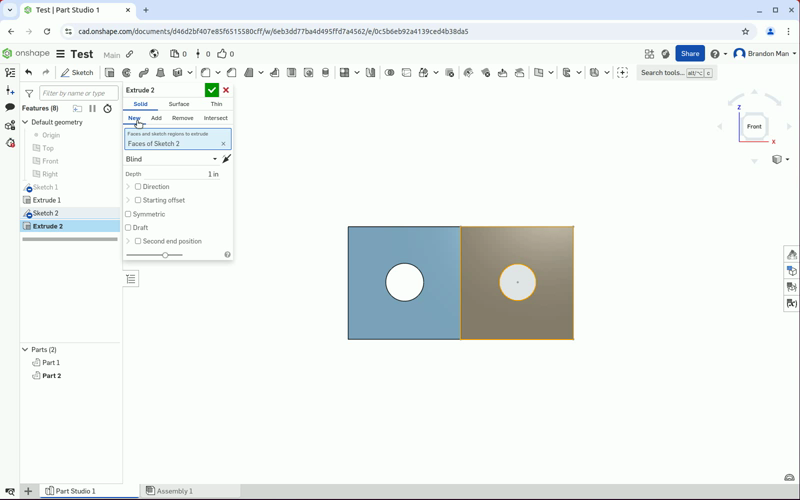
key(tab, 4)
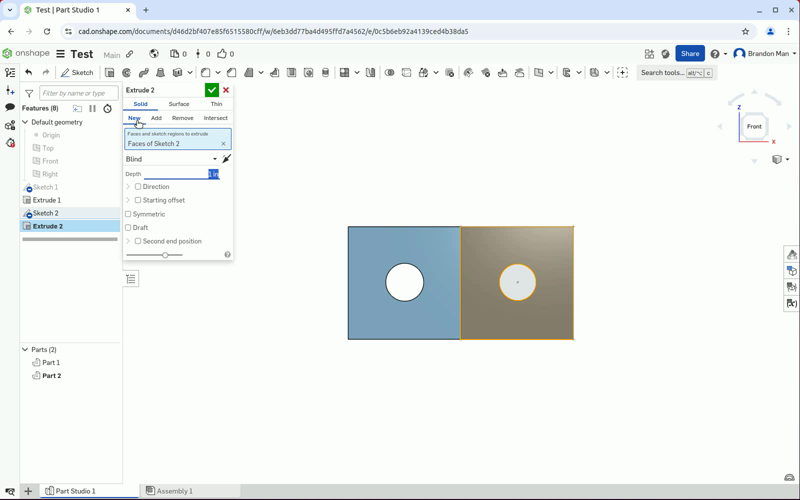
text(5.777)
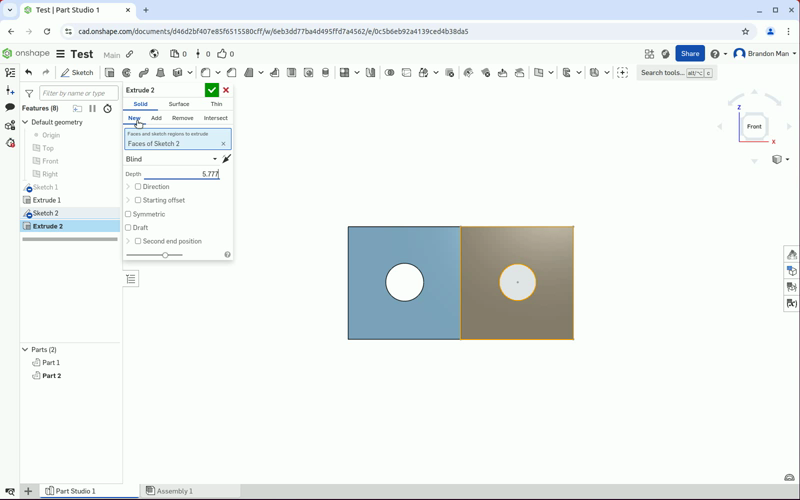
key(enter)
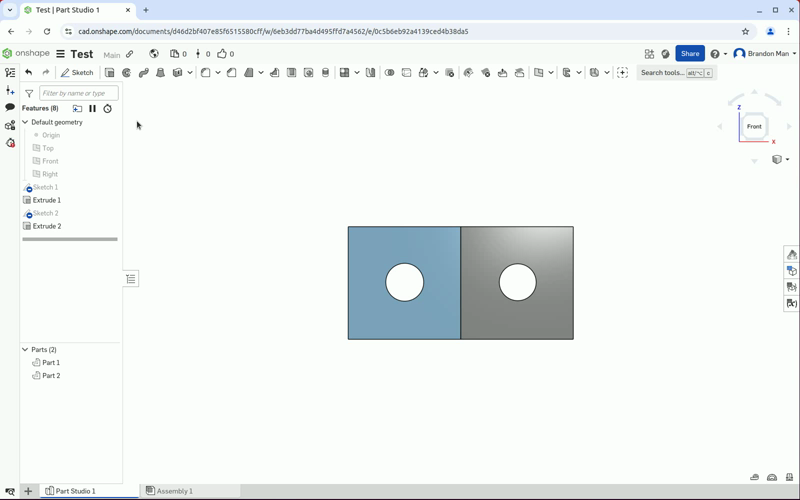
key(shift+h)
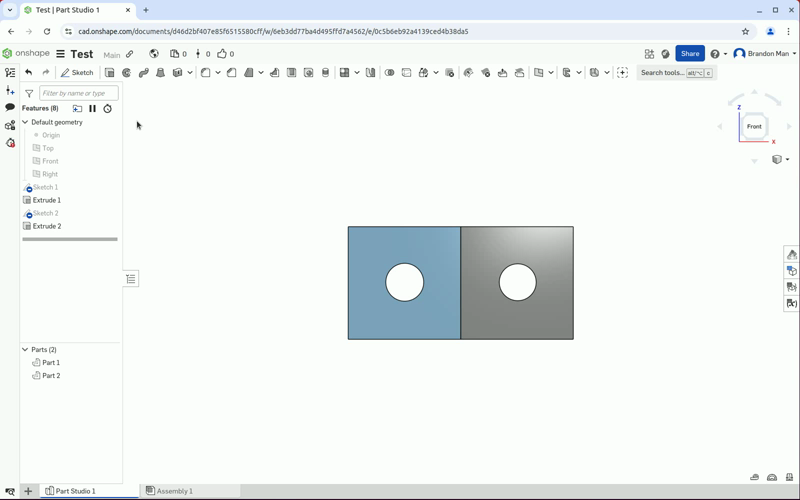
key(shift+h)
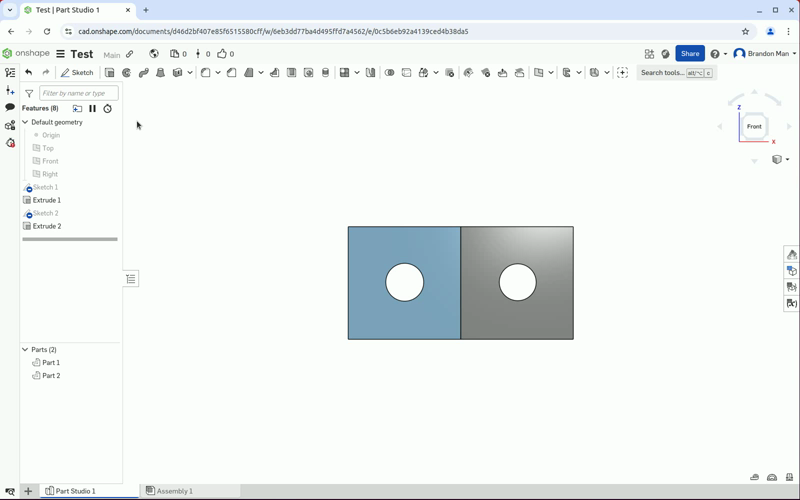
mouse_move(73, 189)
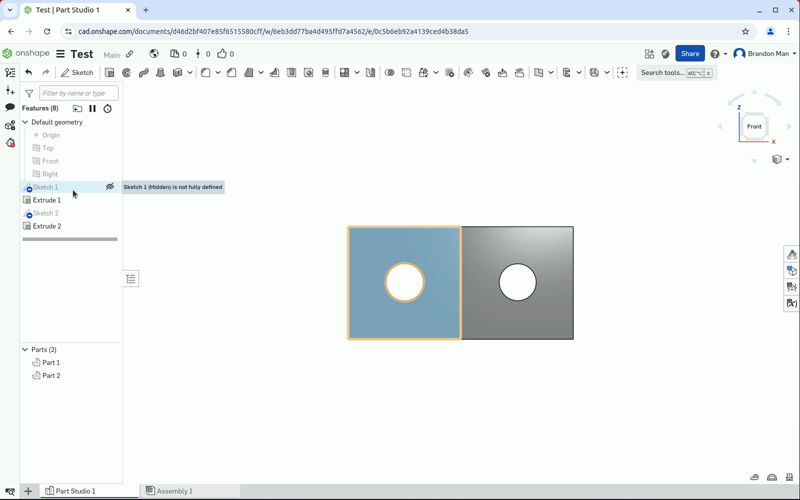
click(73, 189)
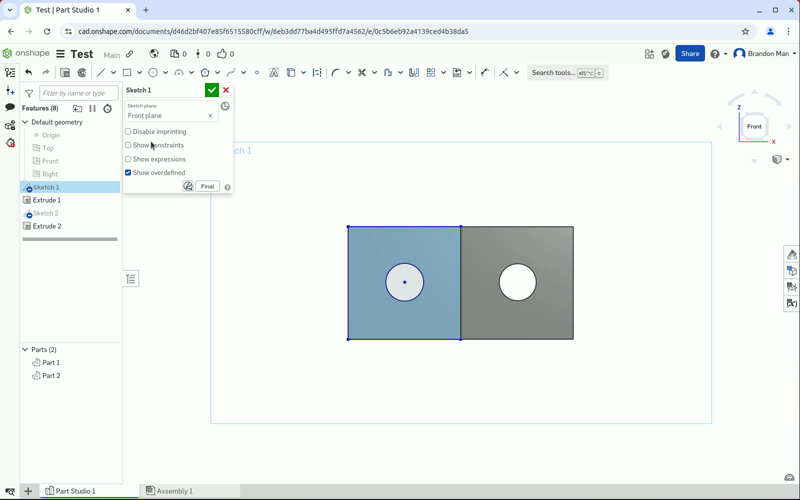
mouse_move(229, 92)
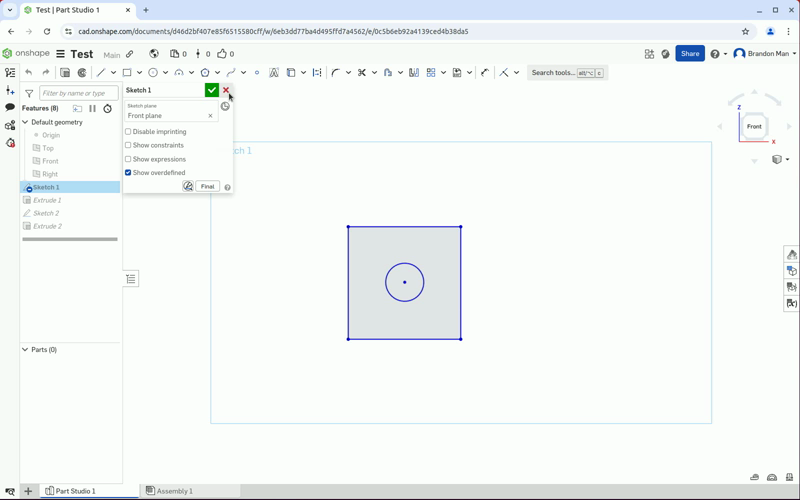
click(229, 92)
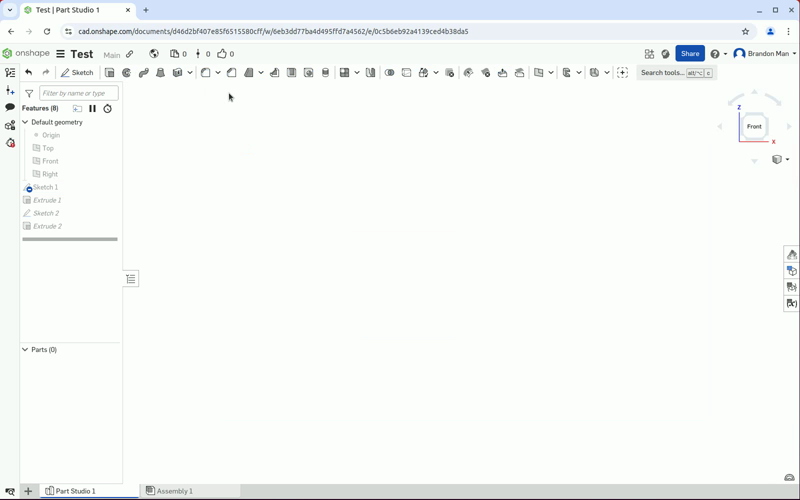
mouse_move(73, 352)
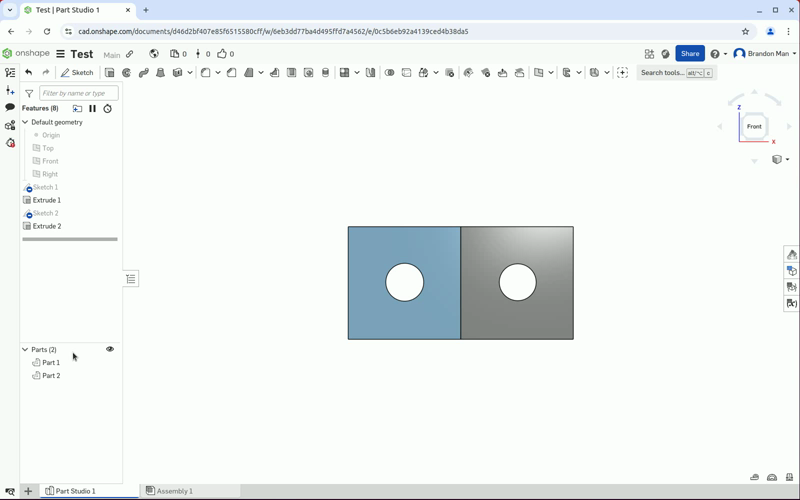
key(y)
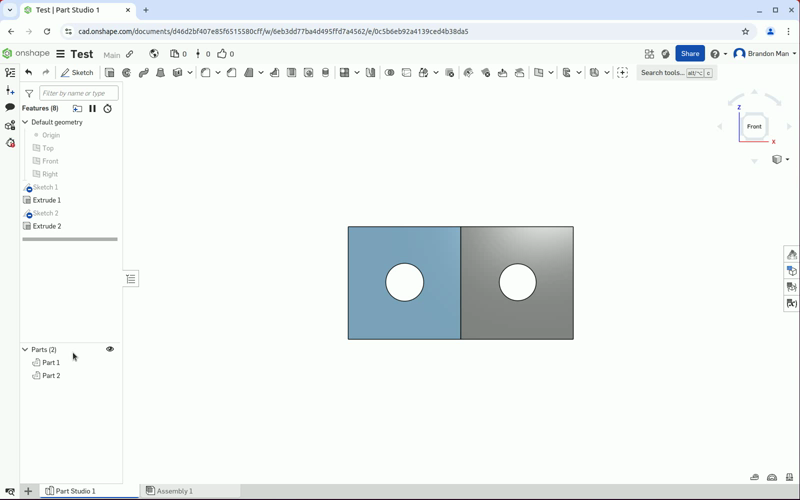
key(shift+p)
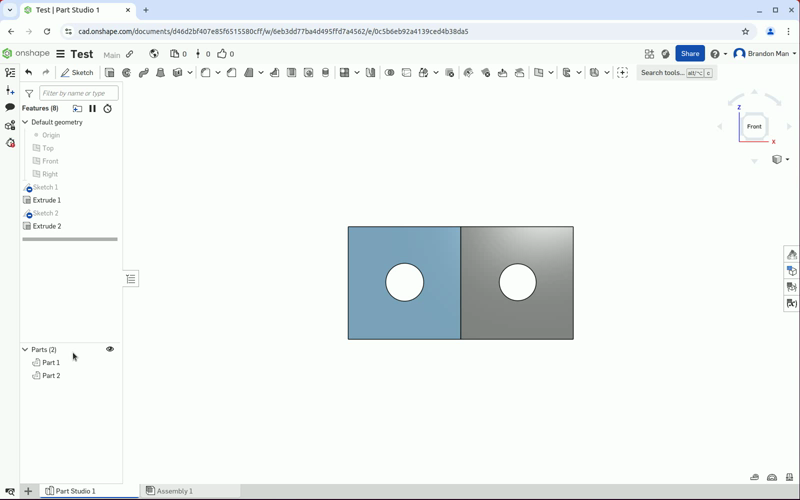
key(space)
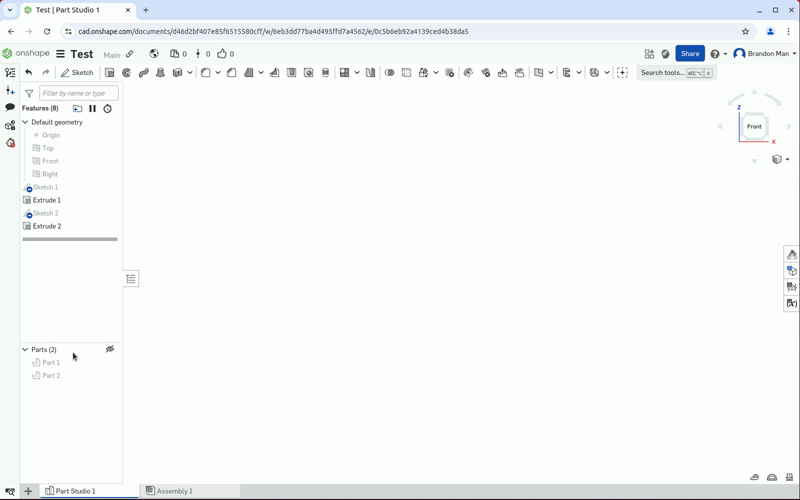
key_down(shift)
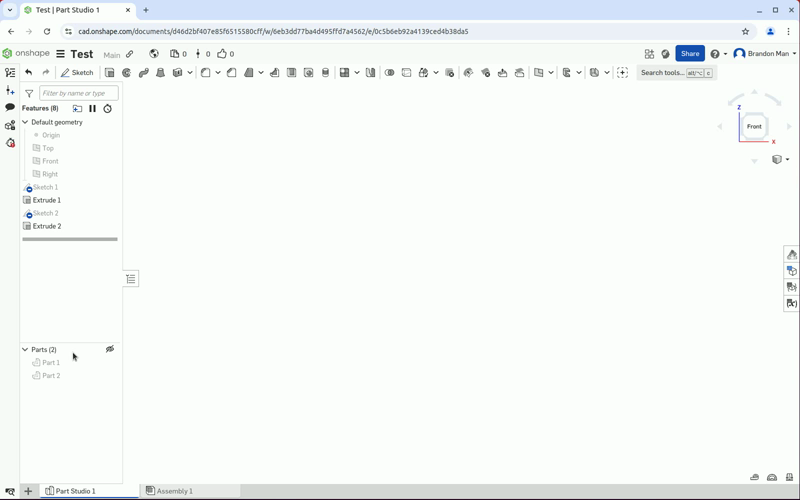
key(down)
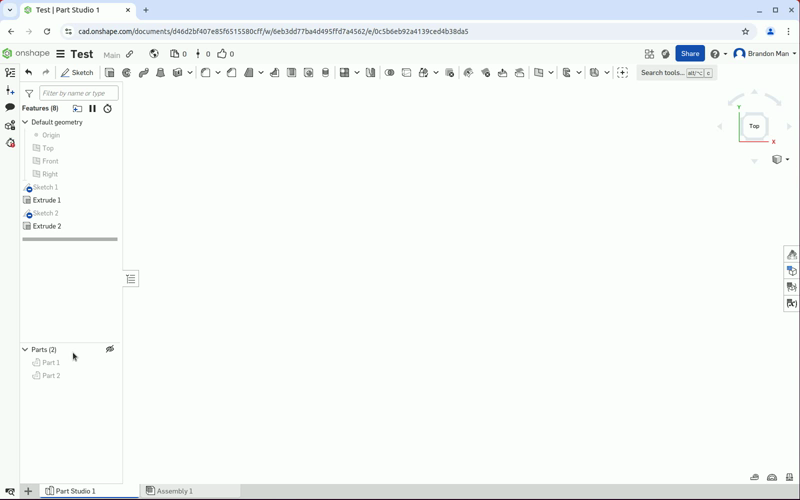
key_up(shift)
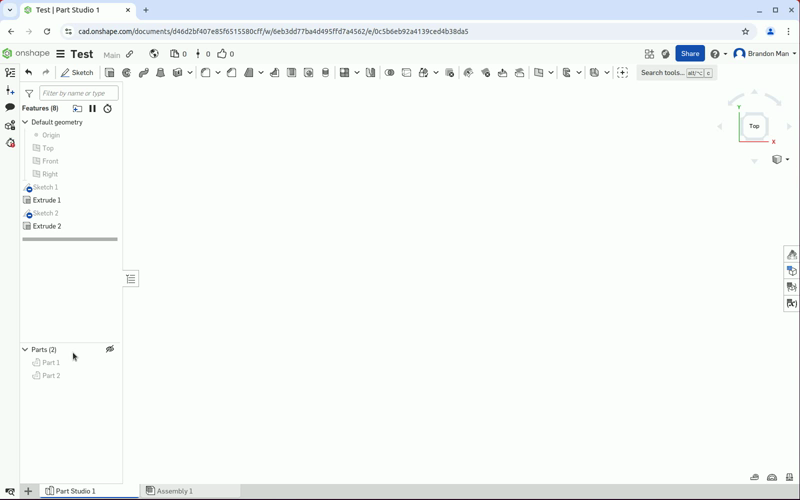
mouse_move(73, 352)
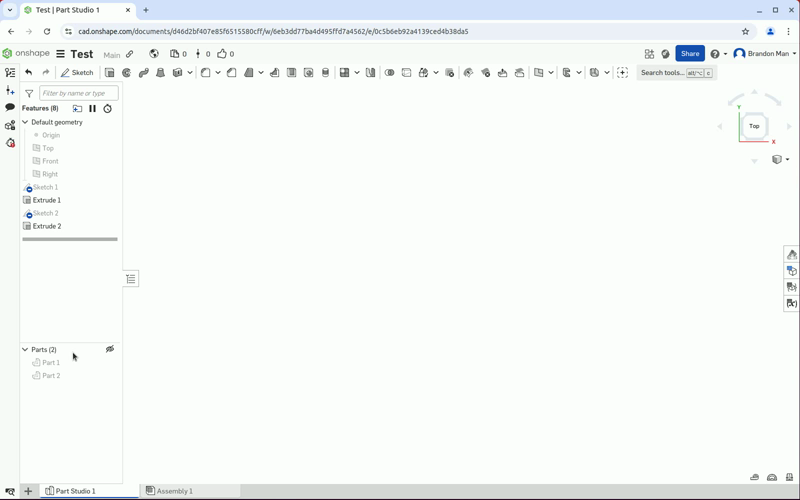
key(shift+y)
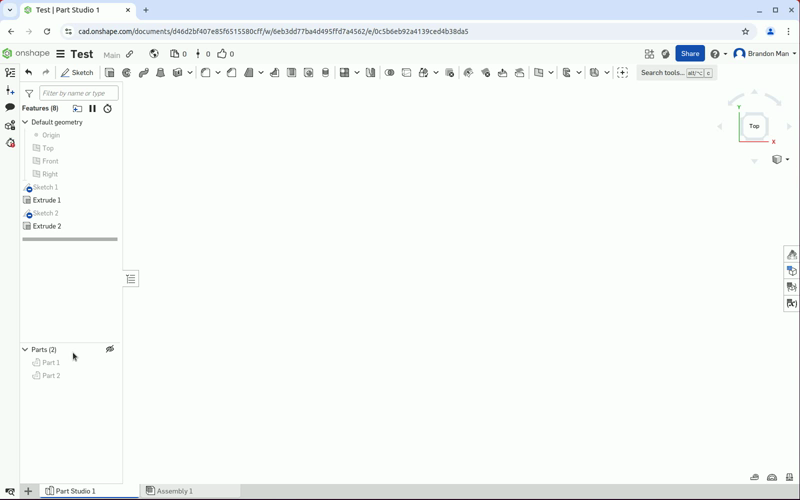
key(shift+s)
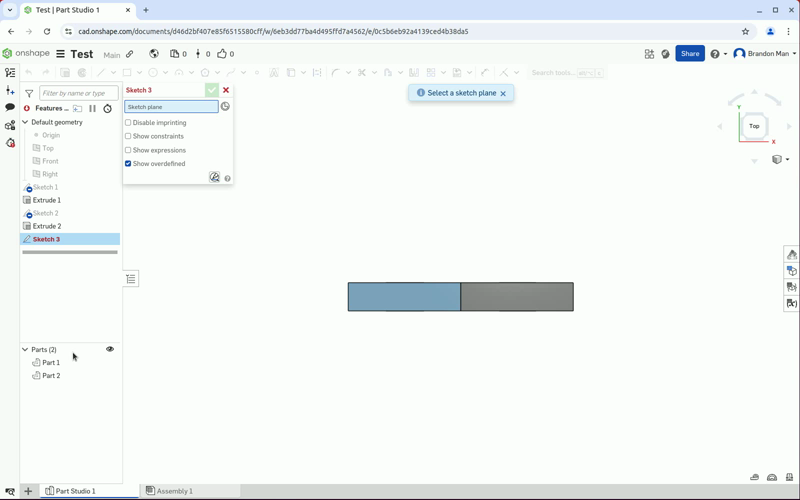
mouse_move(73, 150)
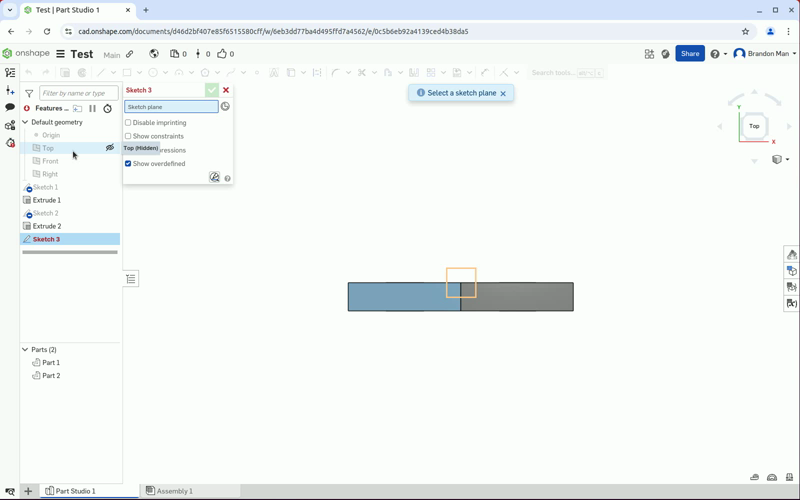
click(73, 150)
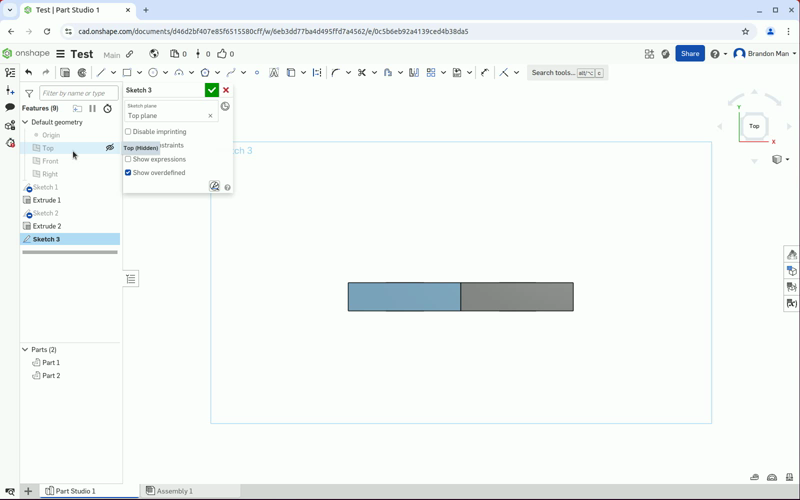
mouse_move(73, 352)
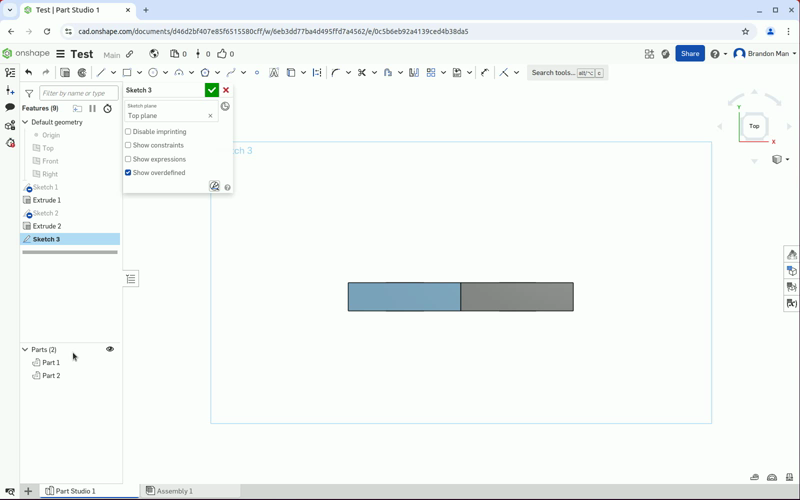
key(y)
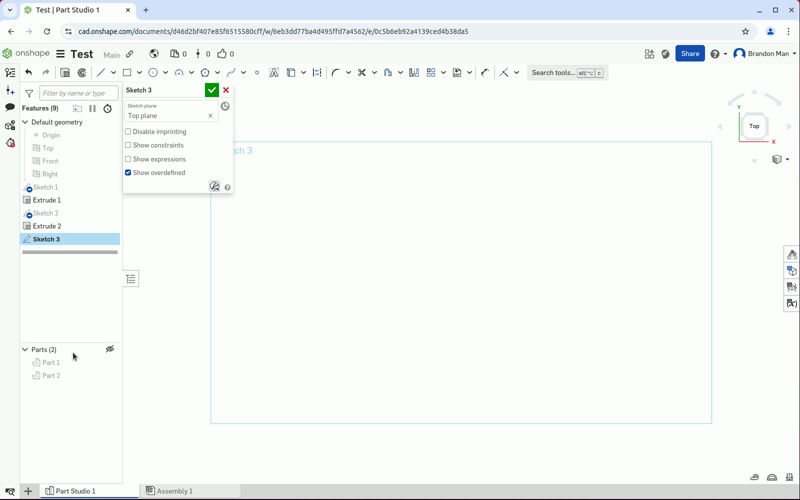
key(l)
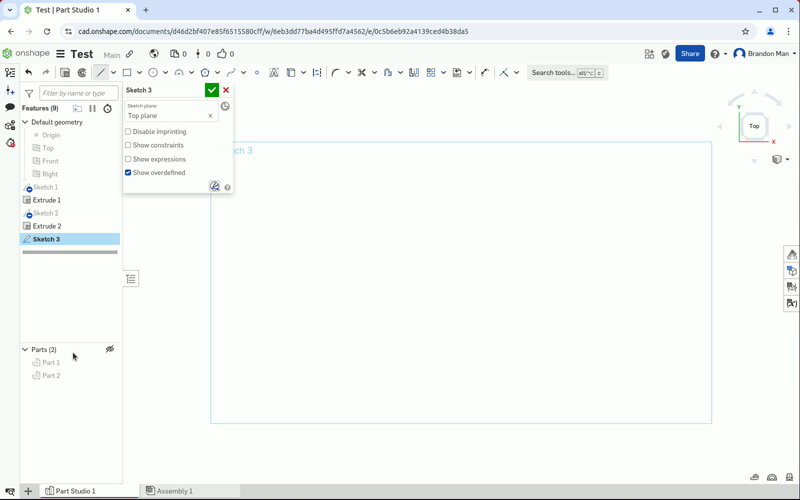
key_down(shift)
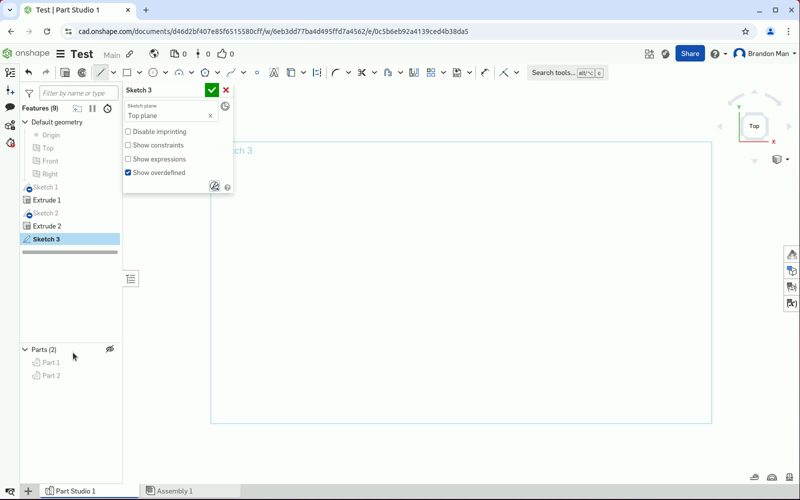
mouse_move(441, 306)
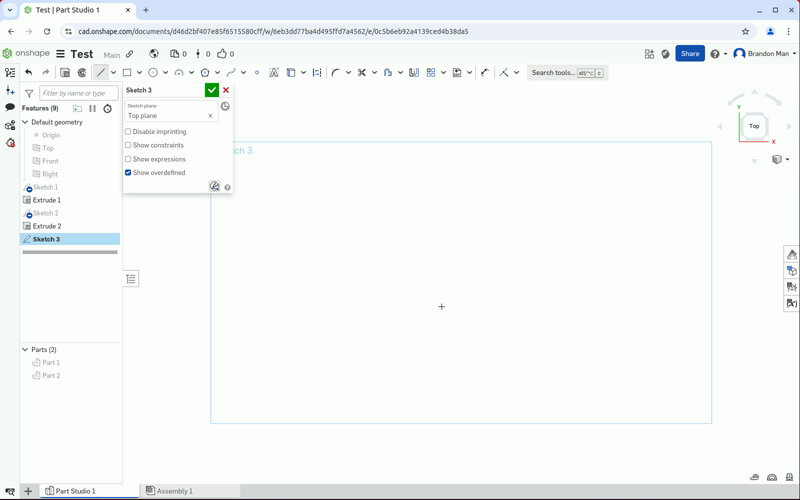
click(441, 306)
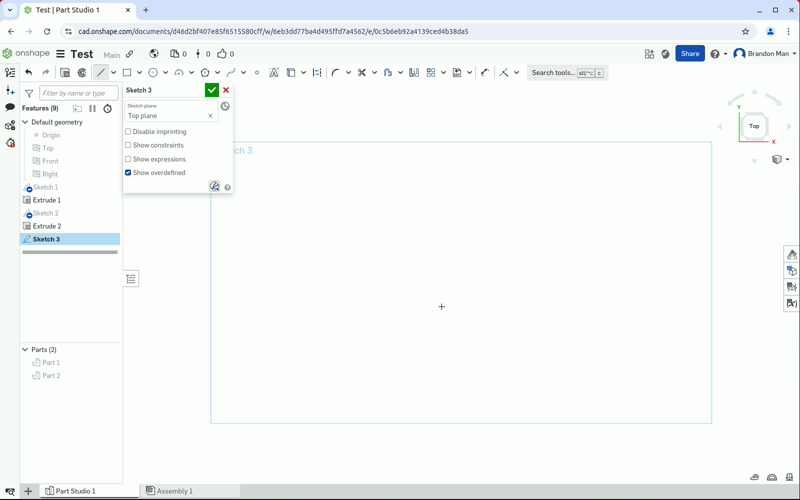
key_up(shift)
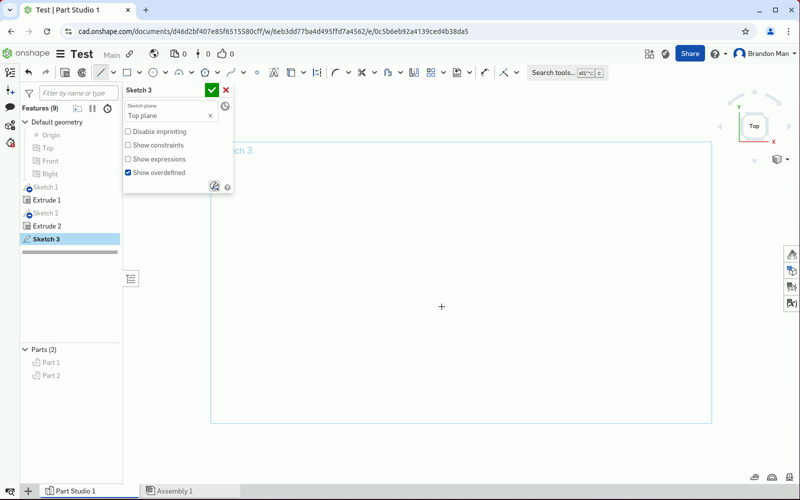
key_down(shift)
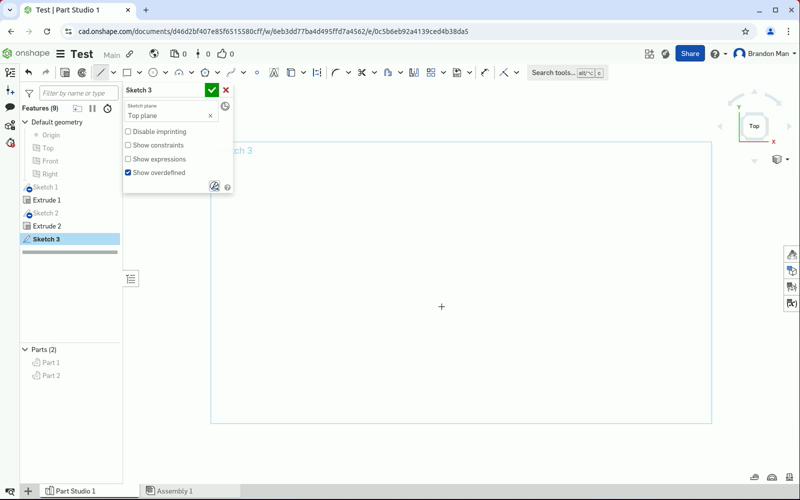
mouse_move(471, 306)
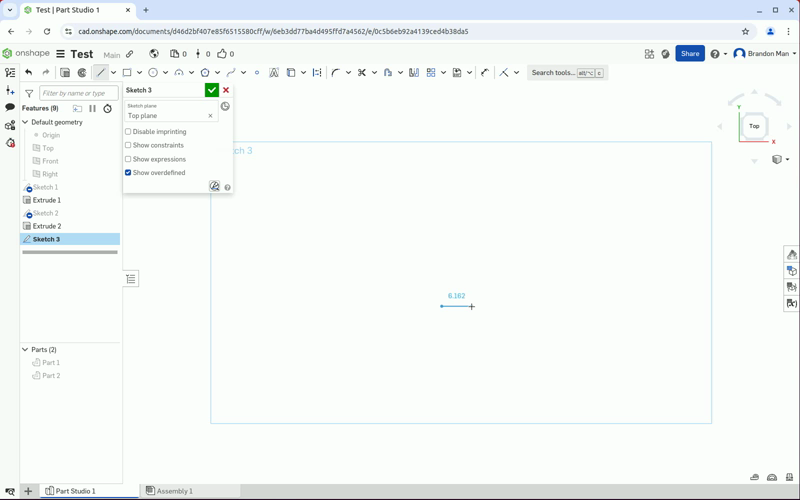
mouse_move(461, 306)
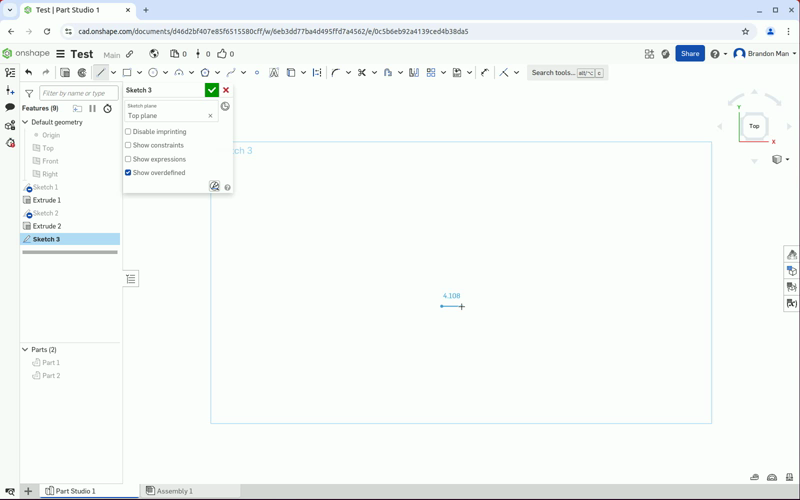
click(461, 306)
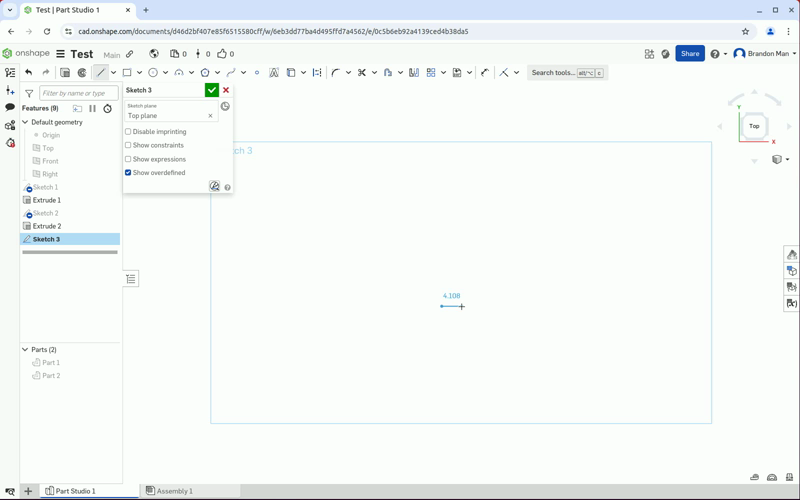
key_up(shift)
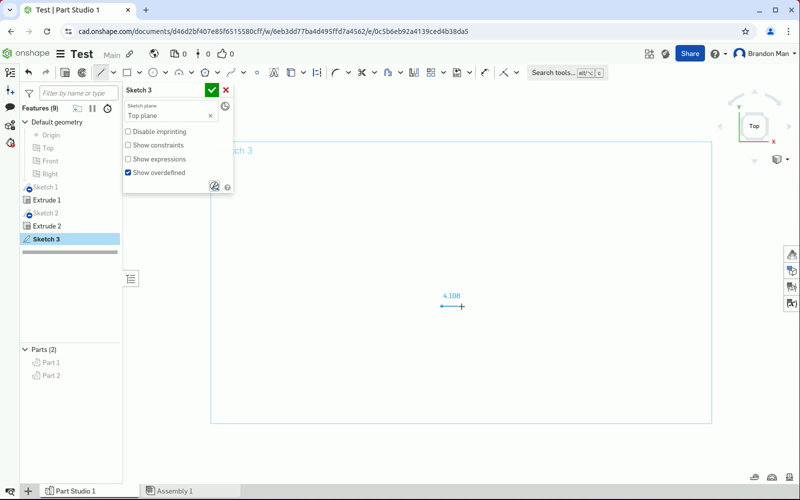
key_down(shift)
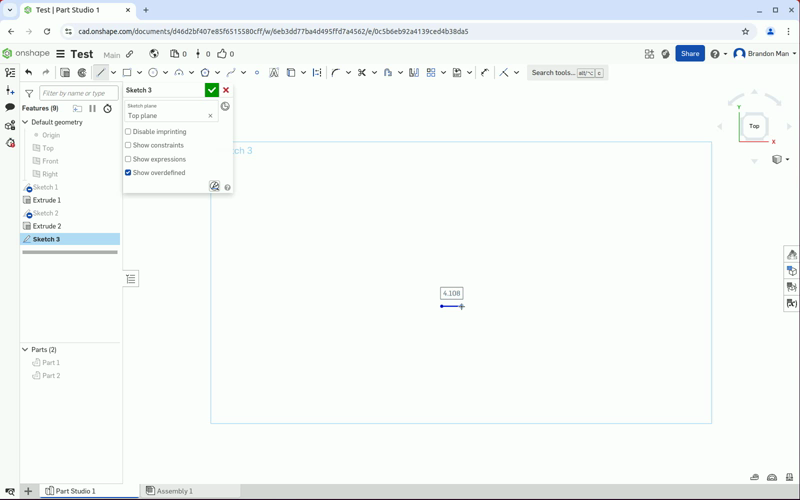
mouse_move(491, 306)
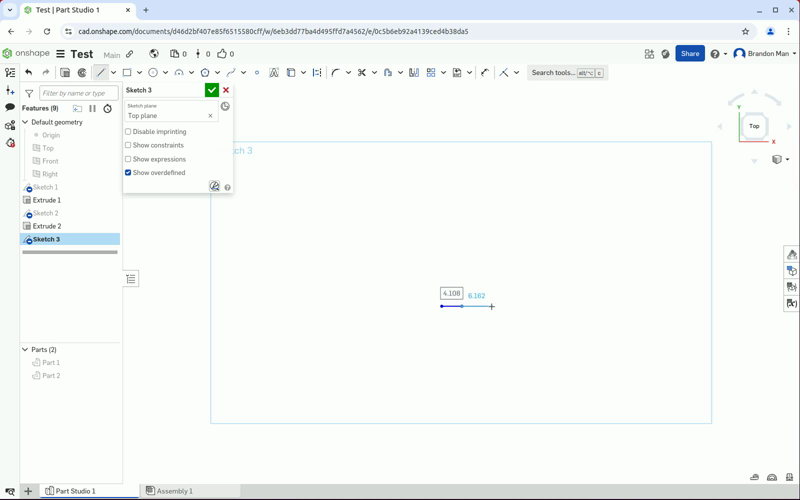
mouse_move(461, 296)
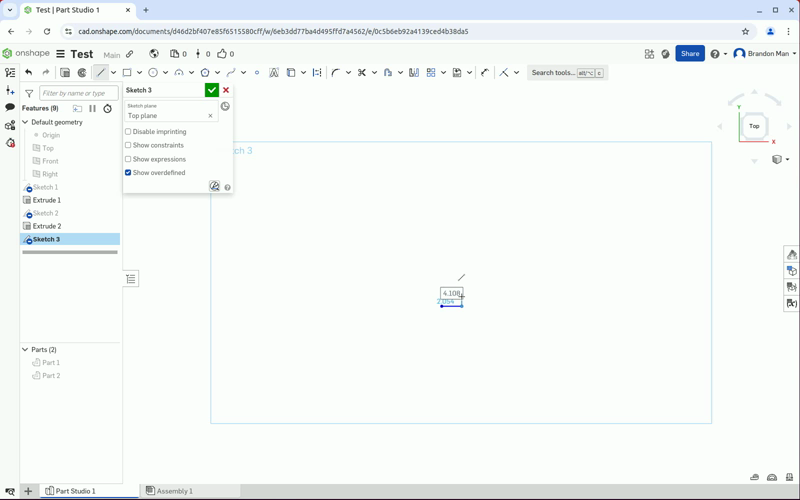
click(461, 296)
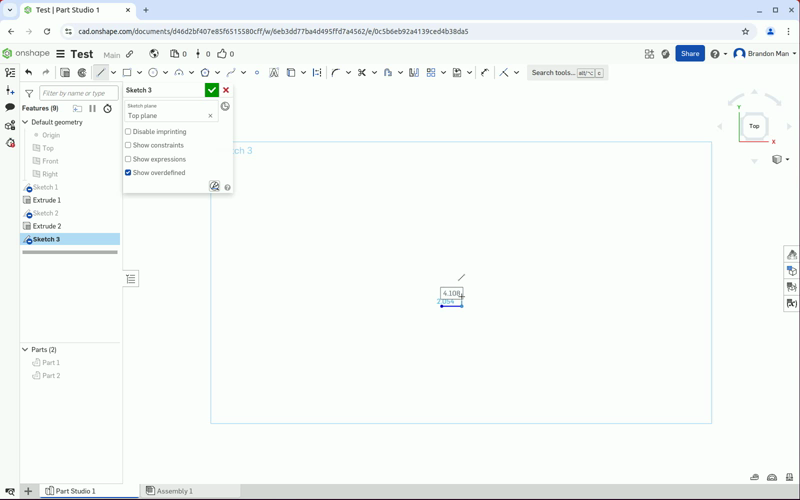
key_up(shift)
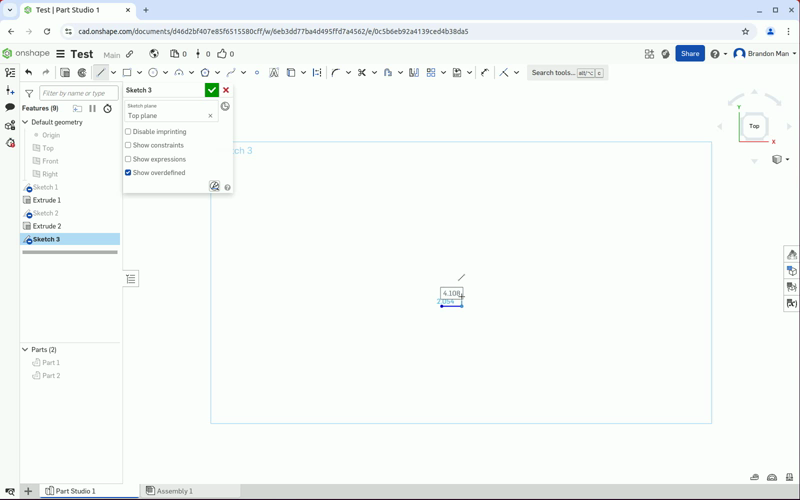
key_down(shift)
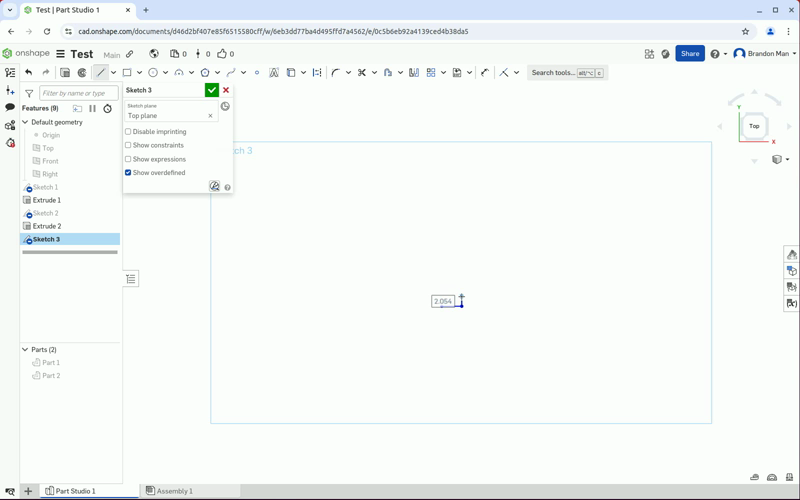
mouse_move(491, 296)
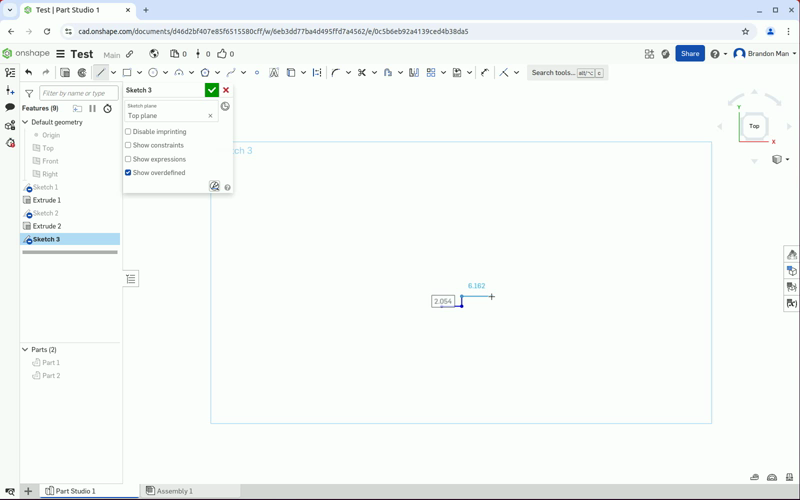
mouse_move(441, 296)
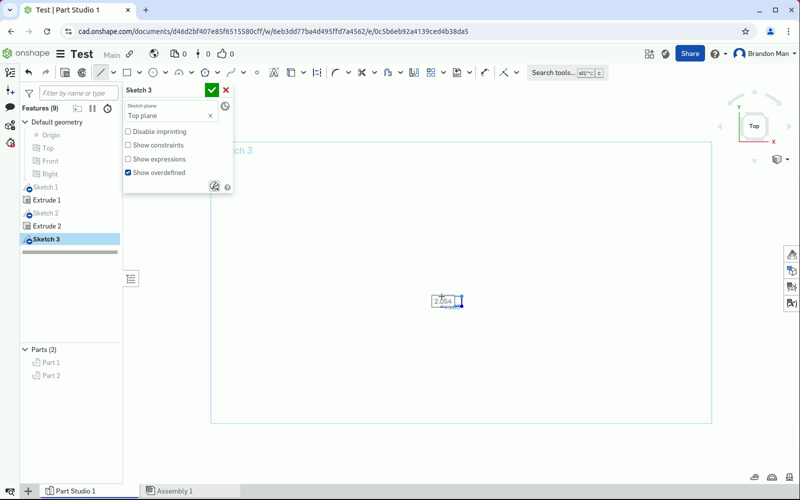
click(441, 296)
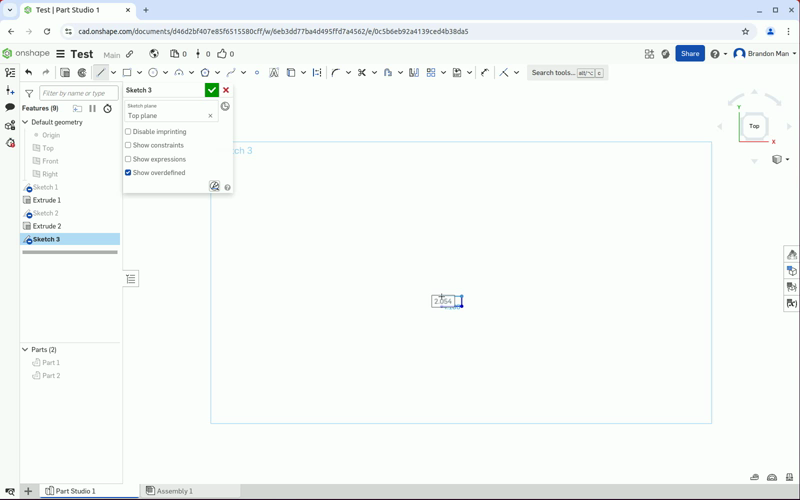
key_up(shift)
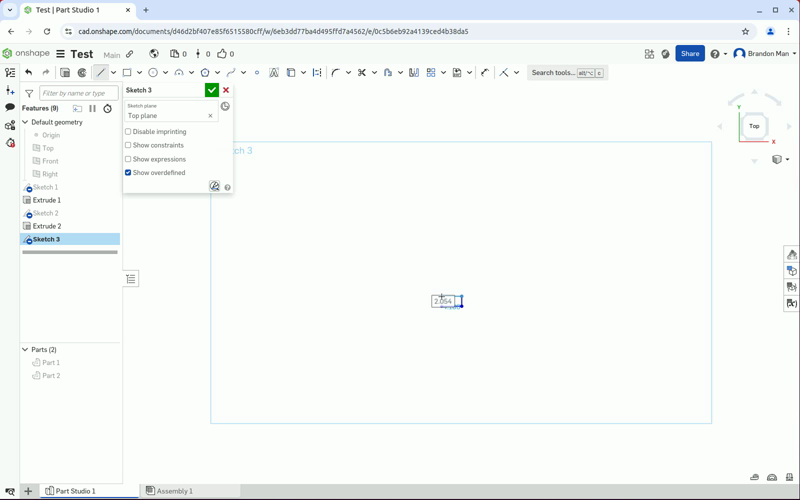
mouse_move(471, 296)
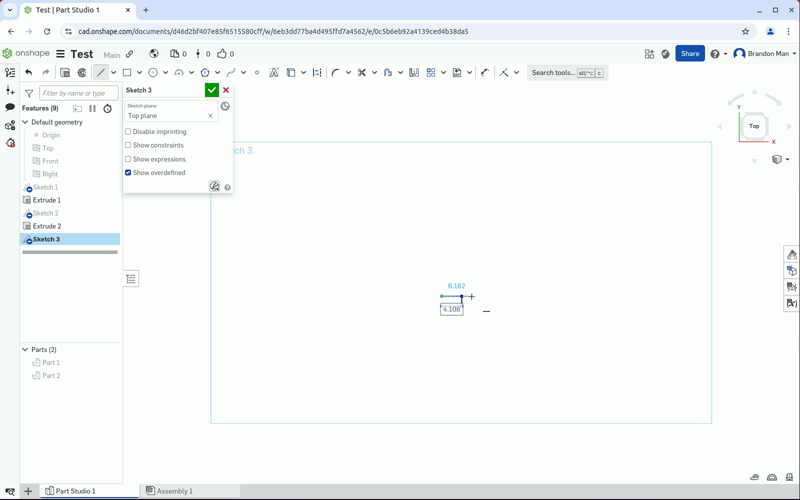
key_down(shift)
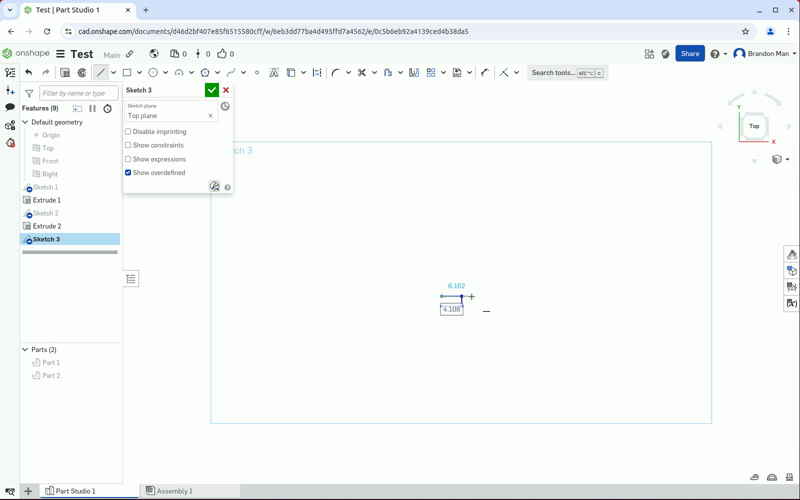
mouse_move(441, 306)
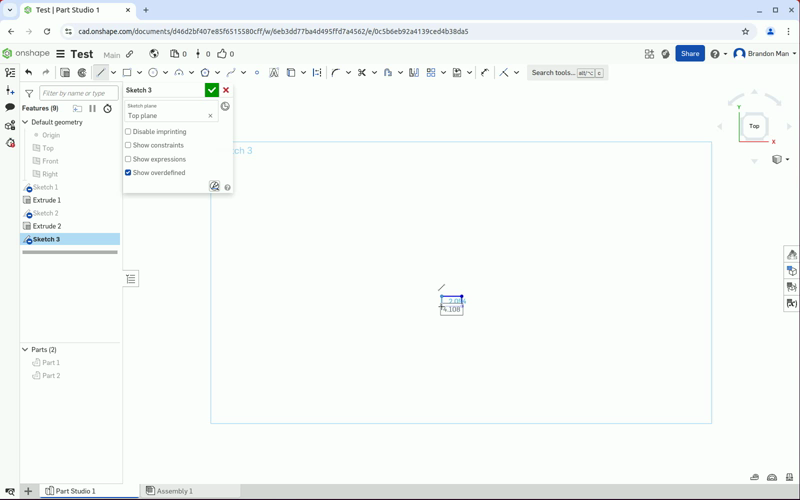
key_up(shift)
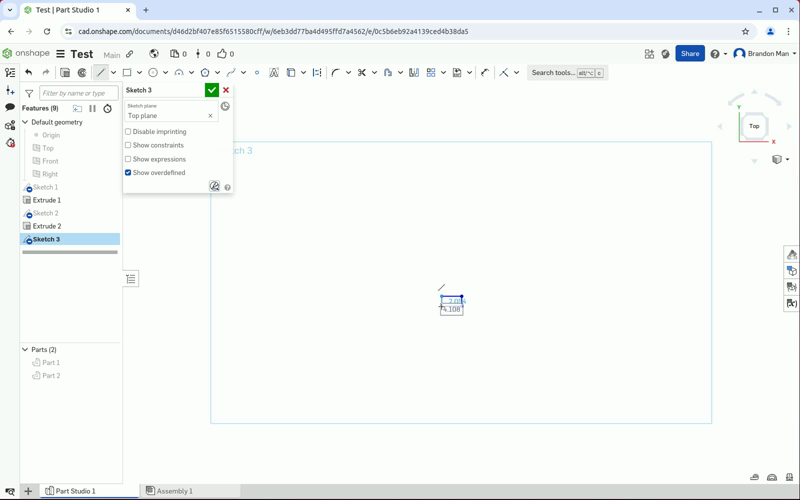
click(441, 306)
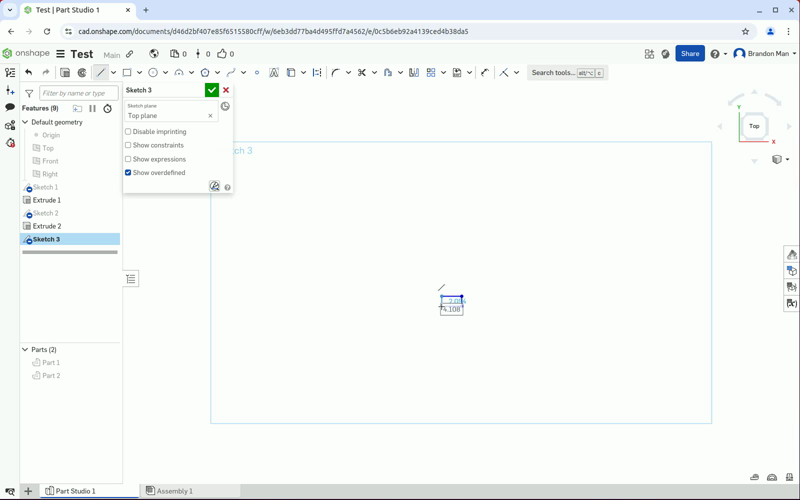
key(esc)
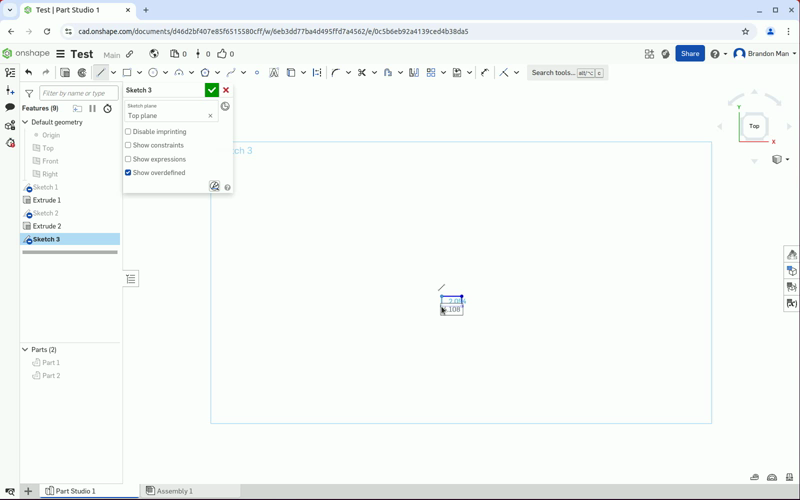
mouse_move(460, 300)
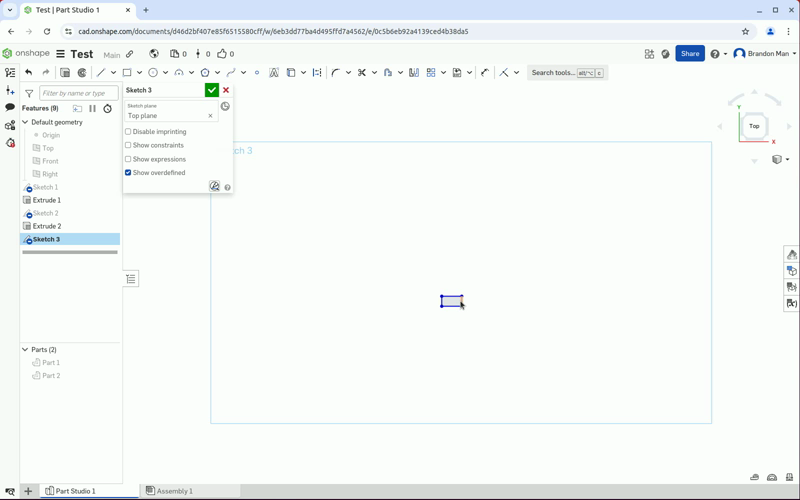
scroll(6)
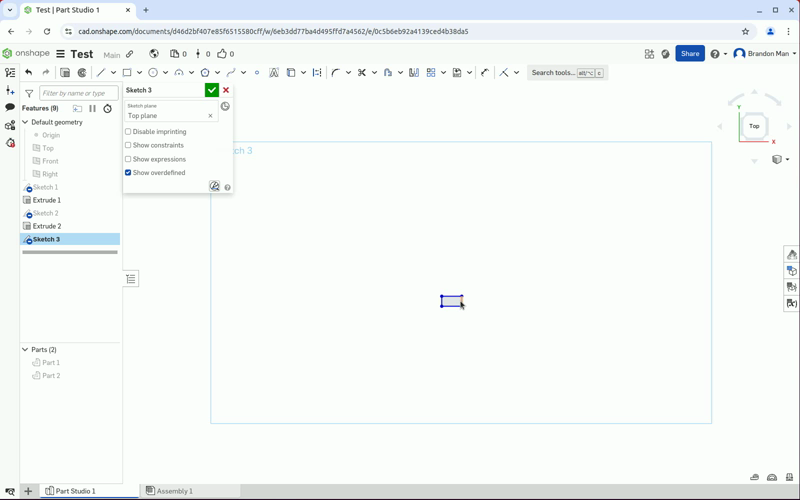
scroll(6)
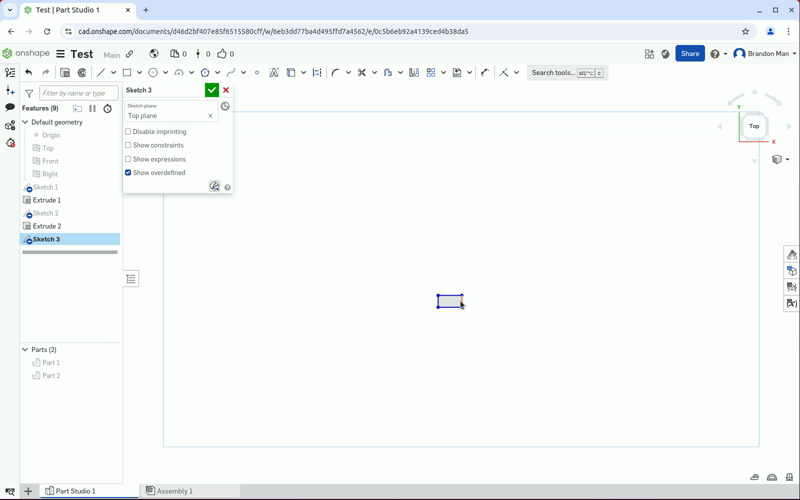
scroll(6)
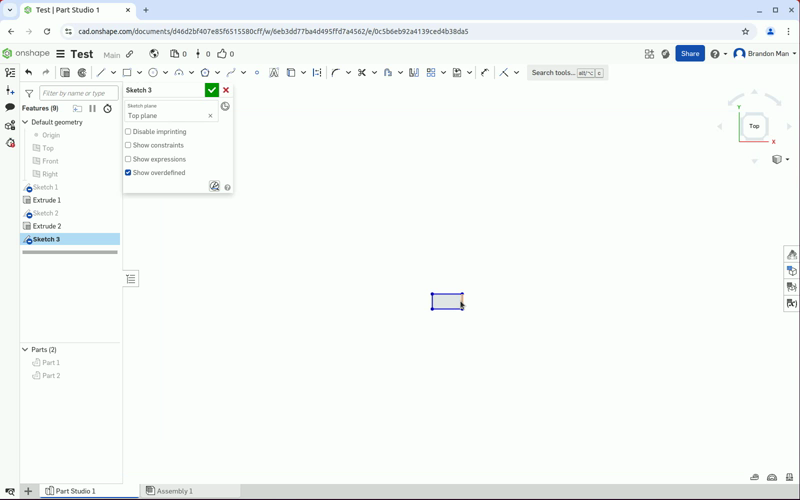
scroll(6)
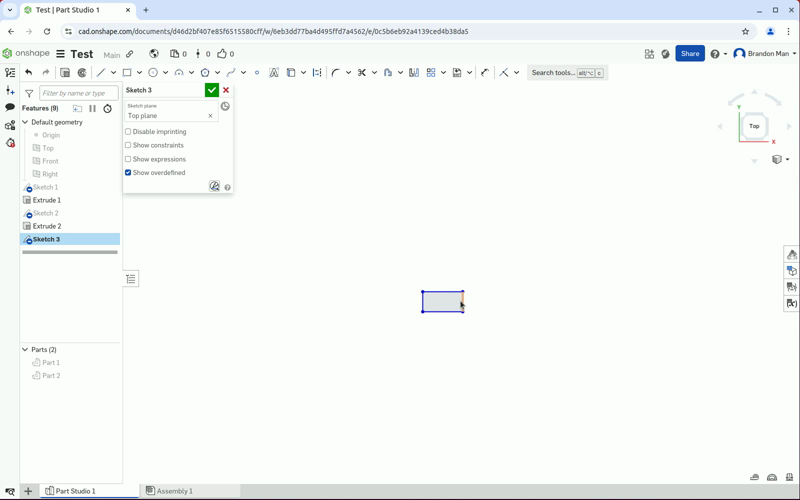
scroll(6)
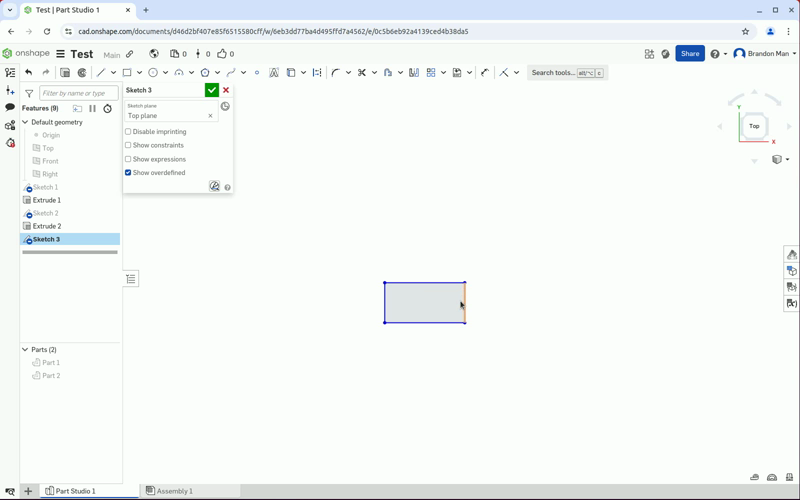
scroll(6)
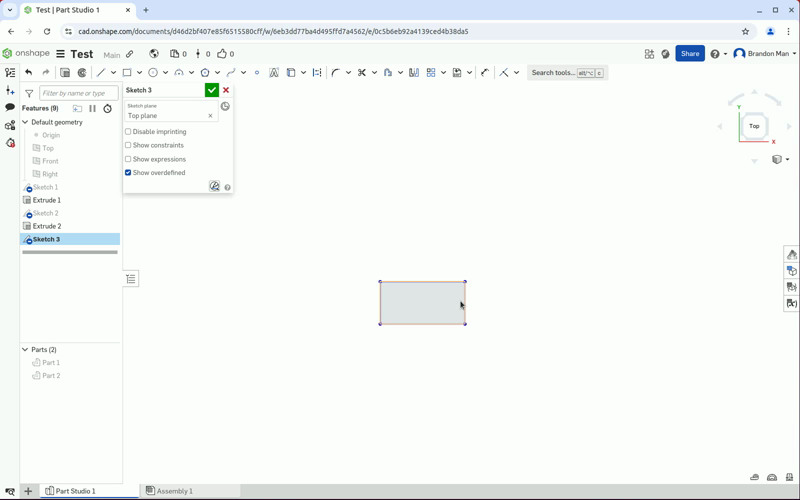
scroll(6)
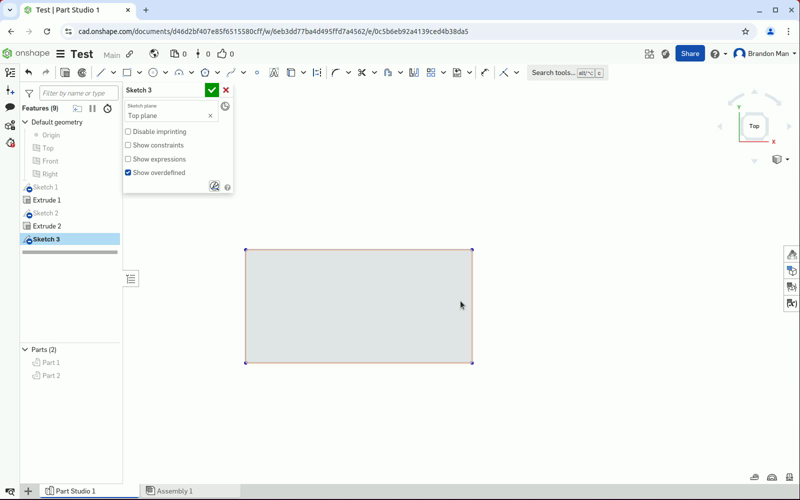
click(460, 300)
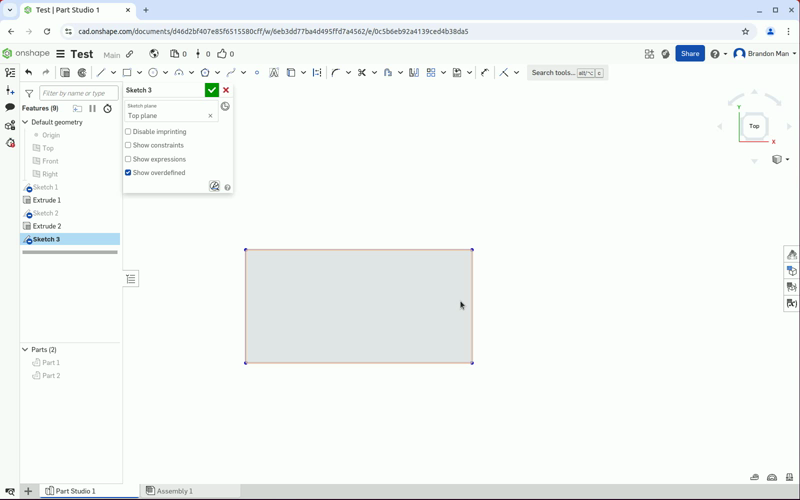
scroll(-6)
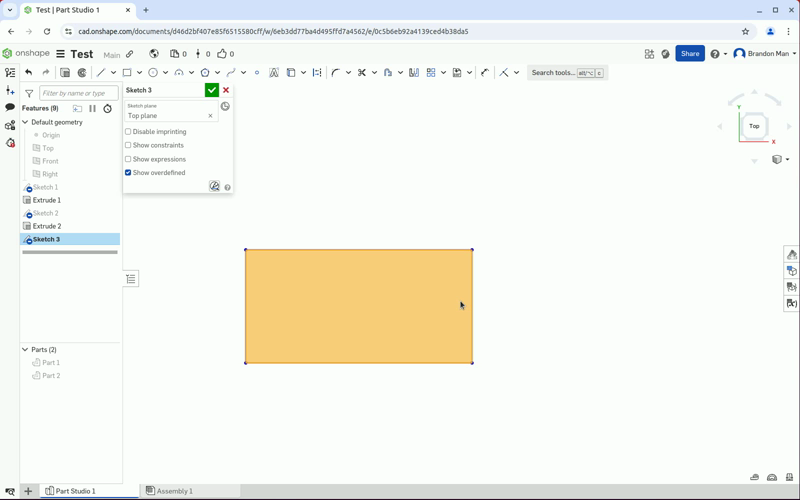
scroll(-6)
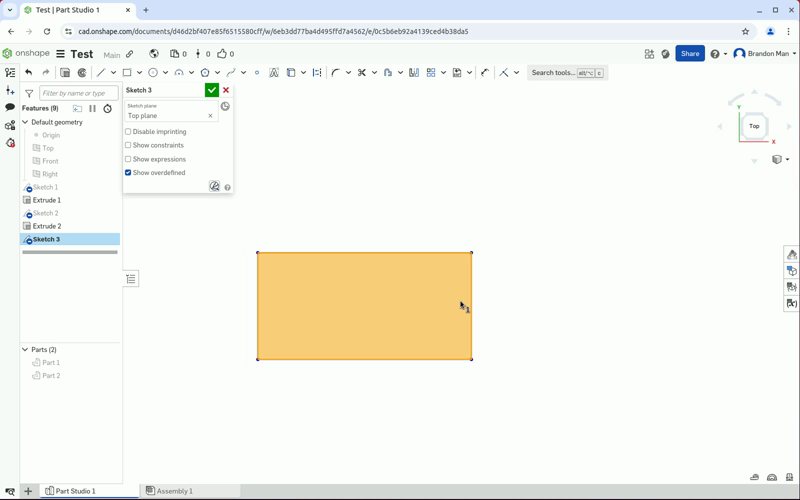
scroll(-6)
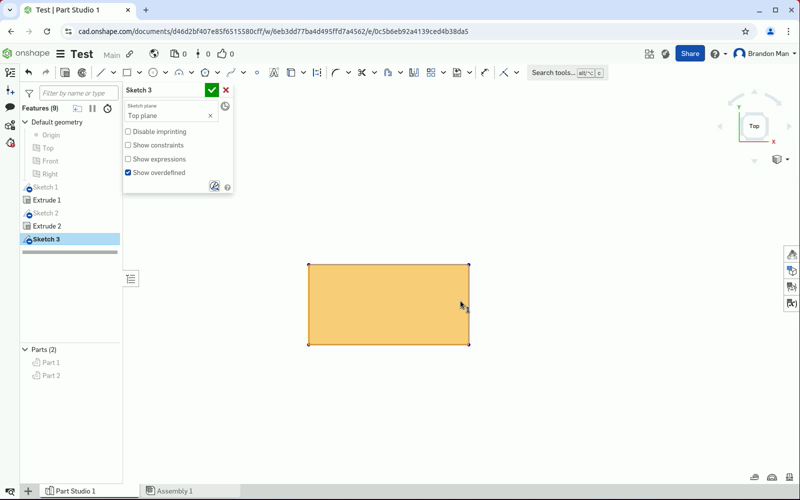
scroll(-6)
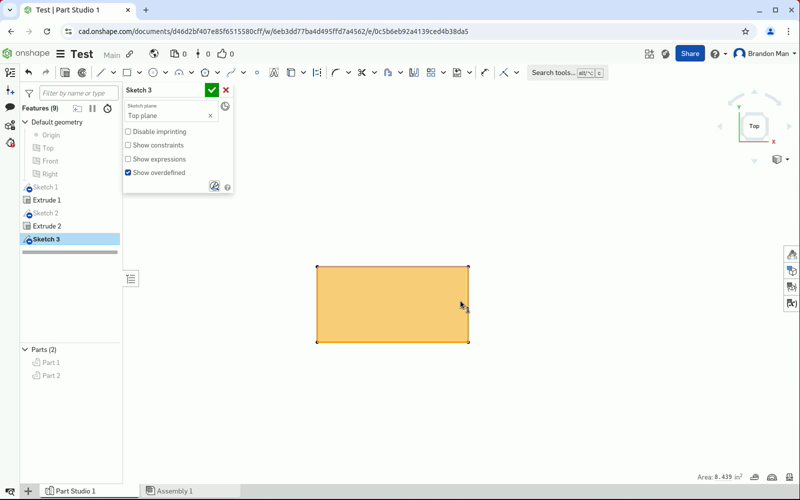
scroll(-6)
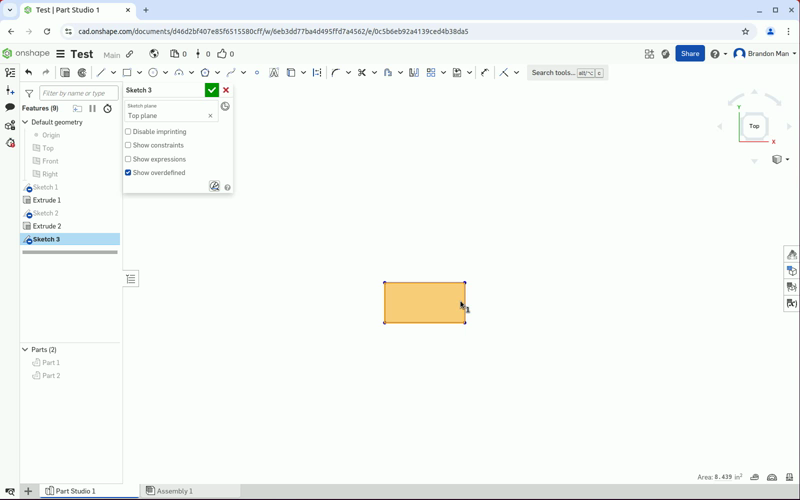
scroll(-6)
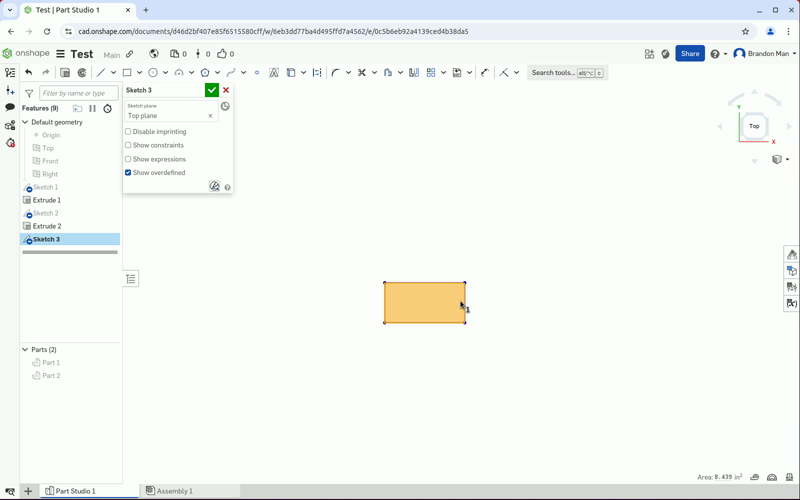
scroll(-6)
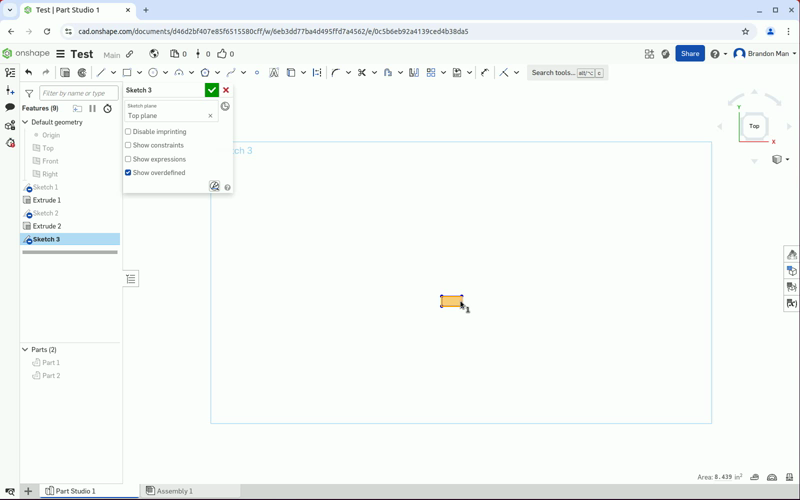
mouse_move(73, 352)
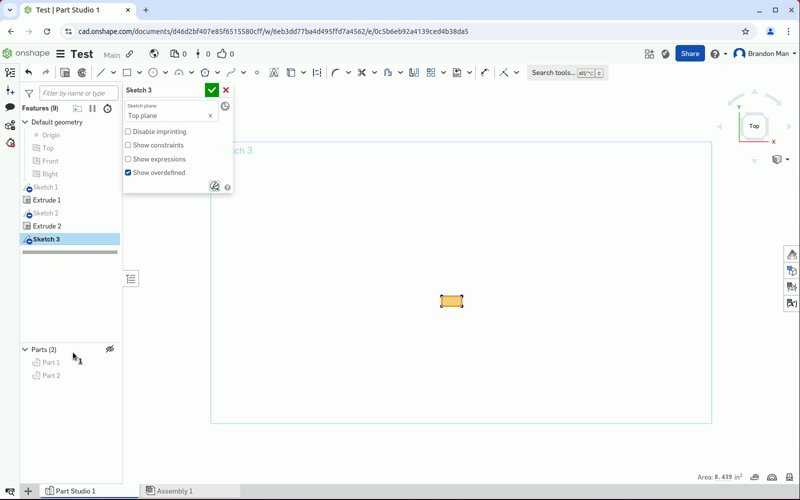
key(shift+y)
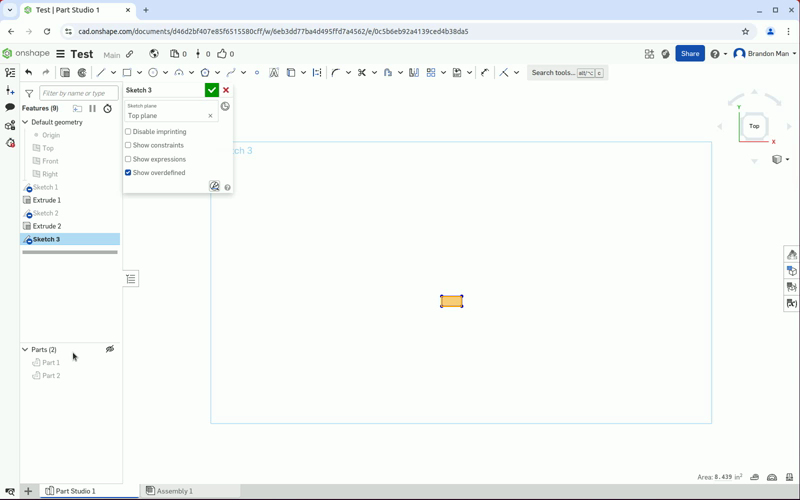
key(shift+e)
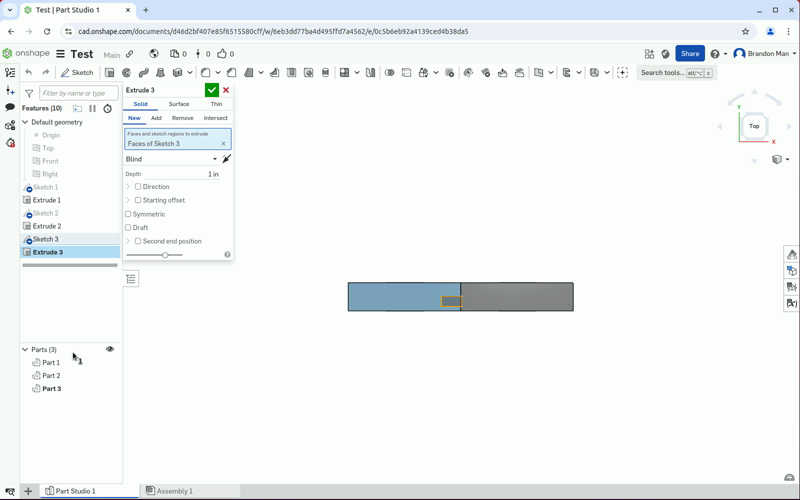
mouse_move(143, 106)
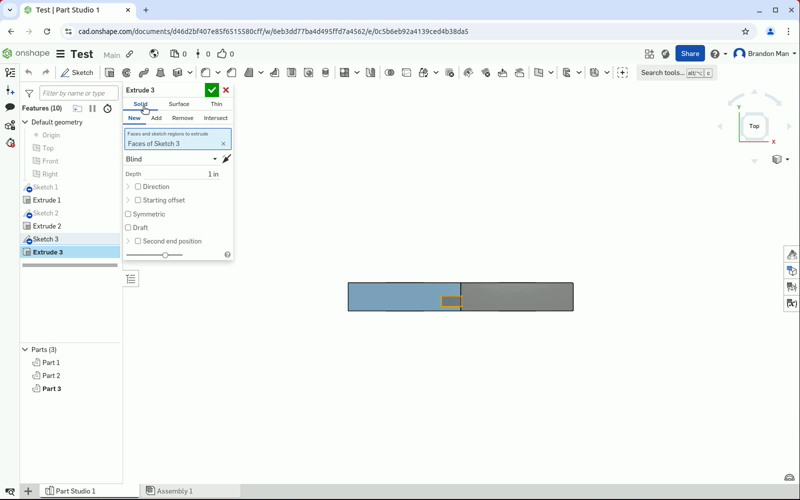
click(143, 106)
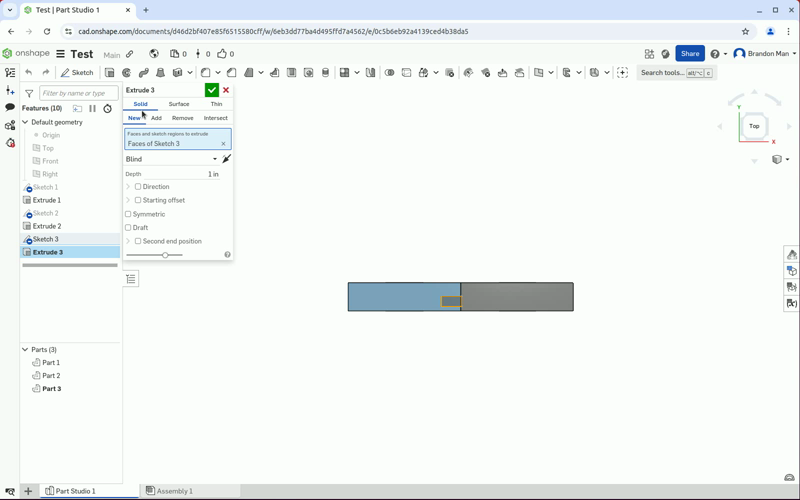
mouse_move(137, 120)
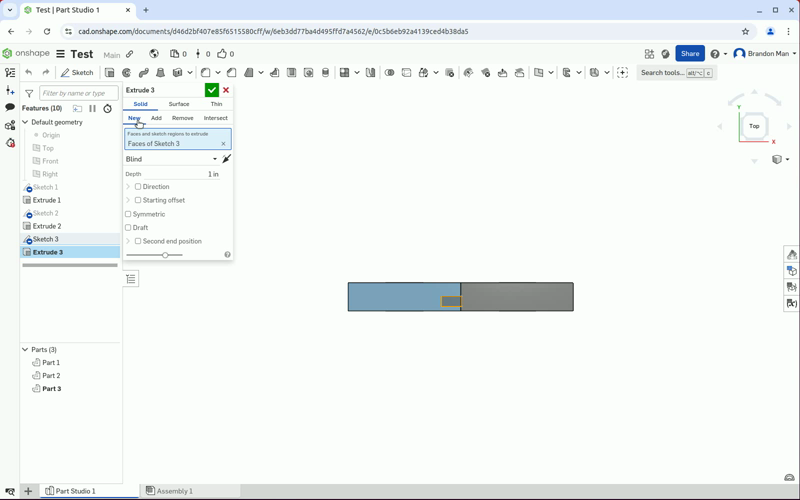
click(137, 120)
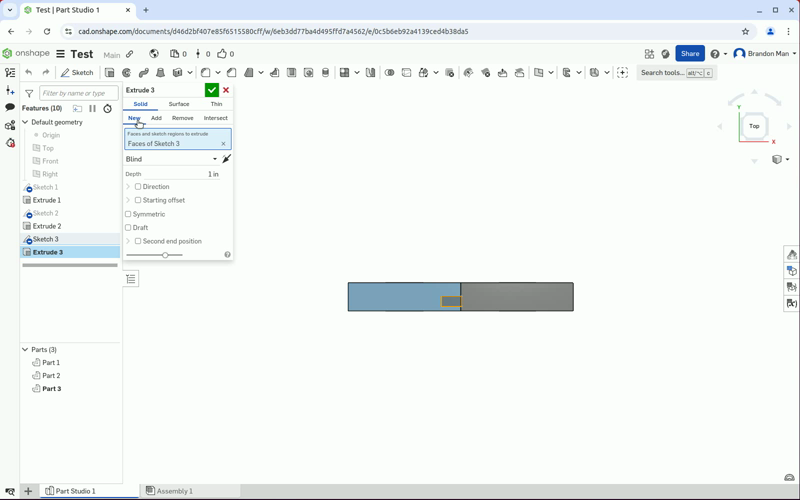
key(tab, 4)
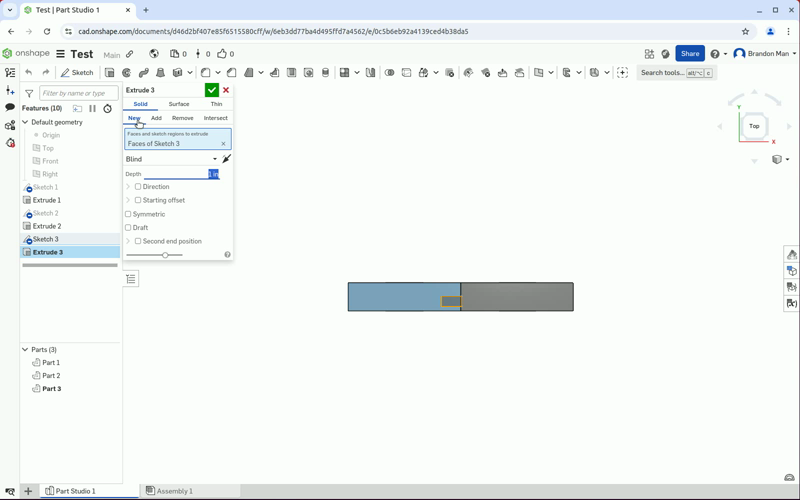
text(13.48)
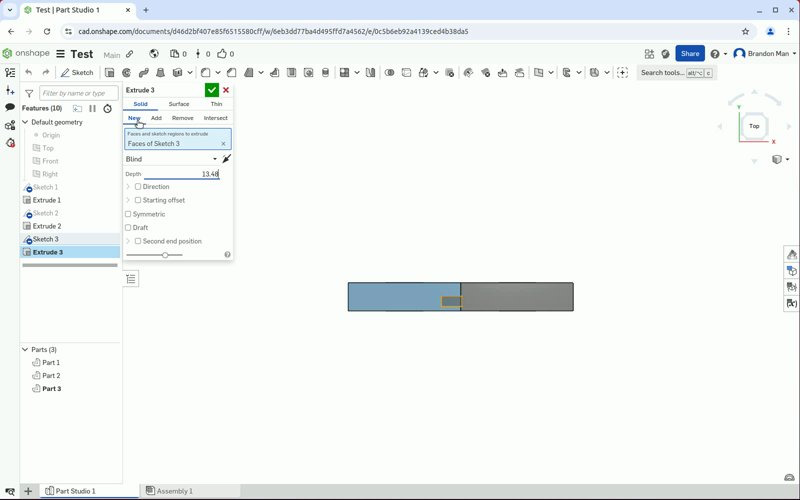
key(enter)
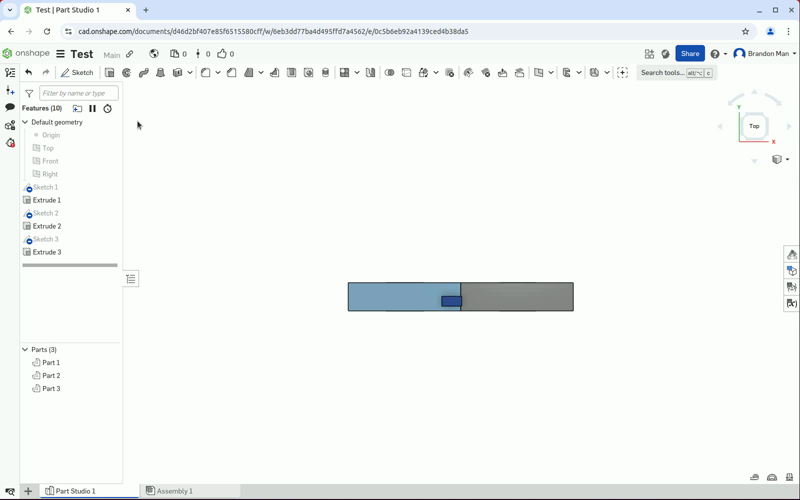
key(shift+h)
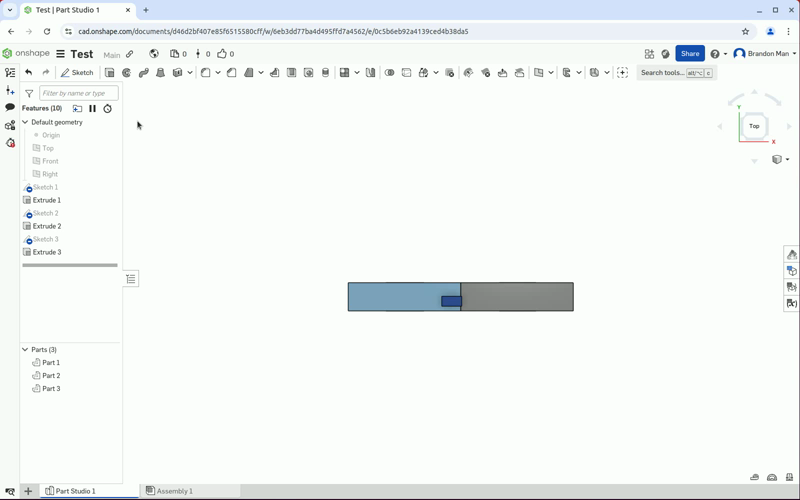
key(shift+h)
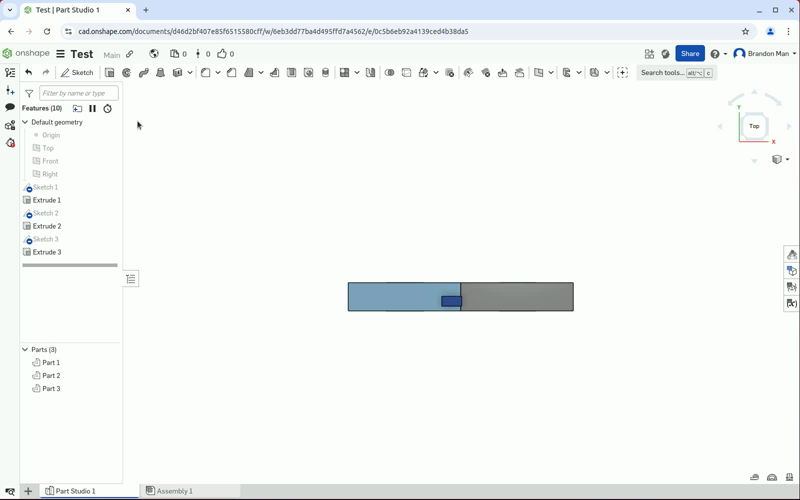
key(shift+7)
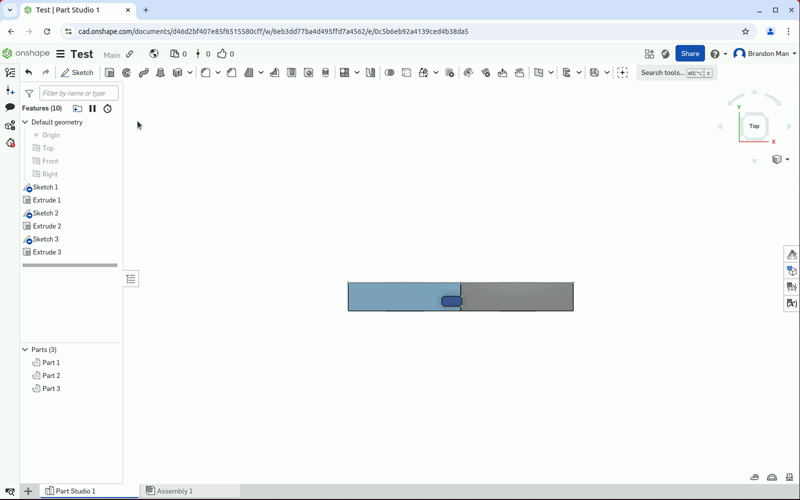
key(up, 3)
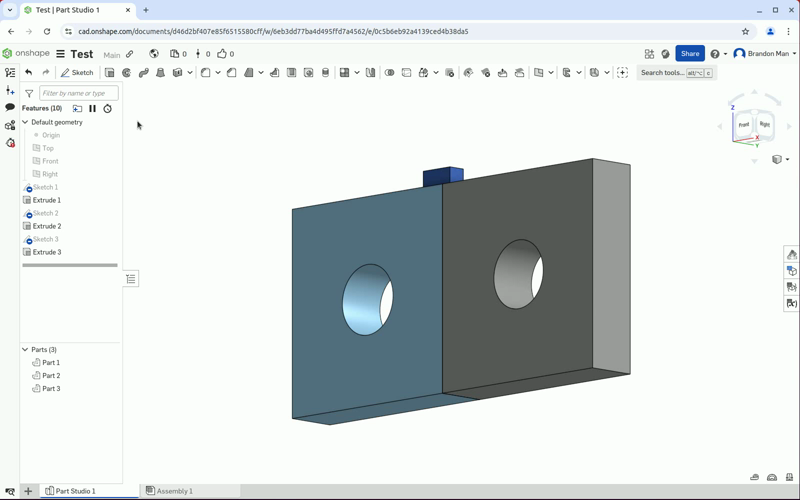
key(left, 3)
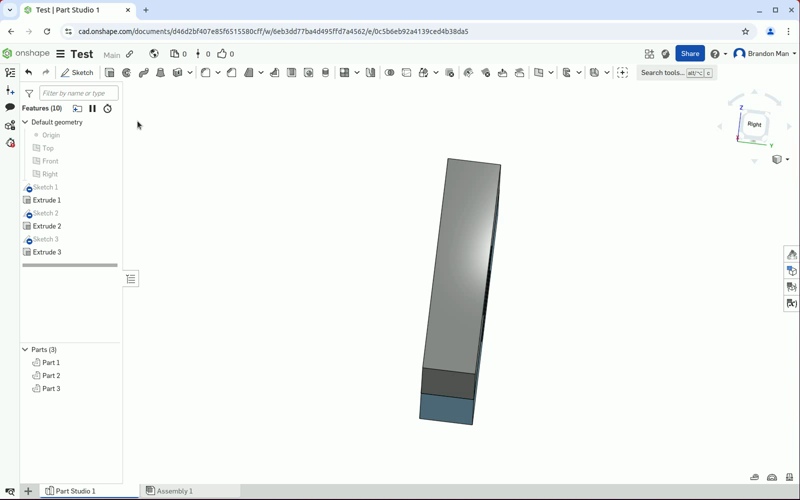
key(right, 3)
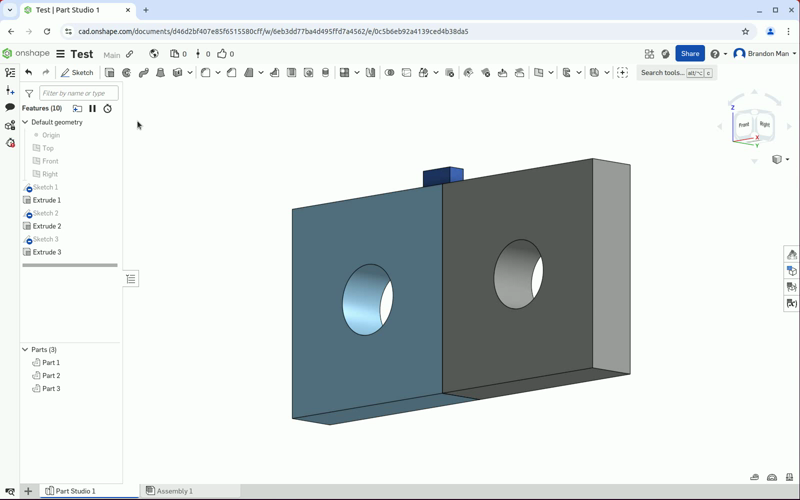
key(down, 3)
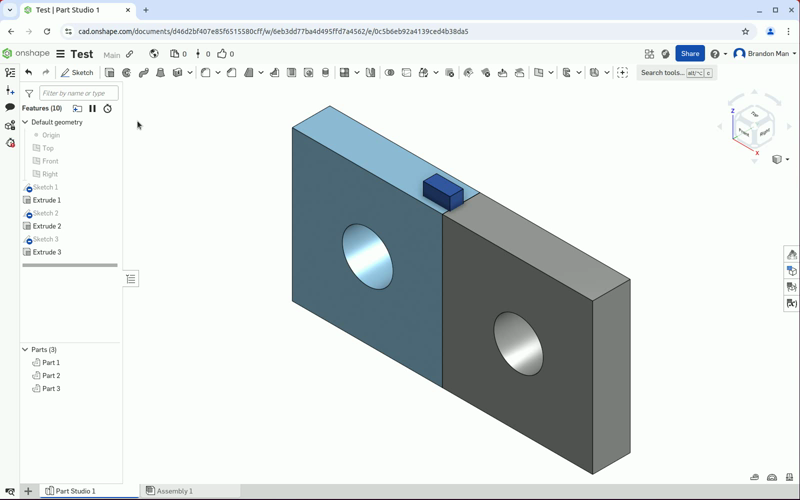
mouse_move(73, 189)
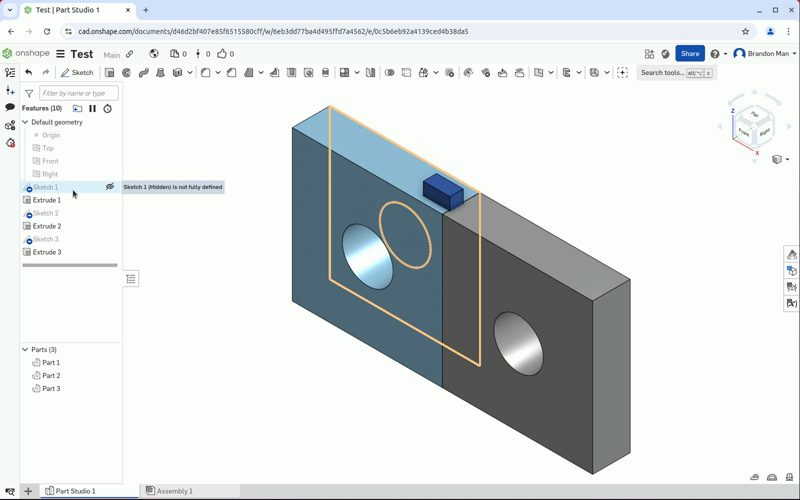
click(73, 189)